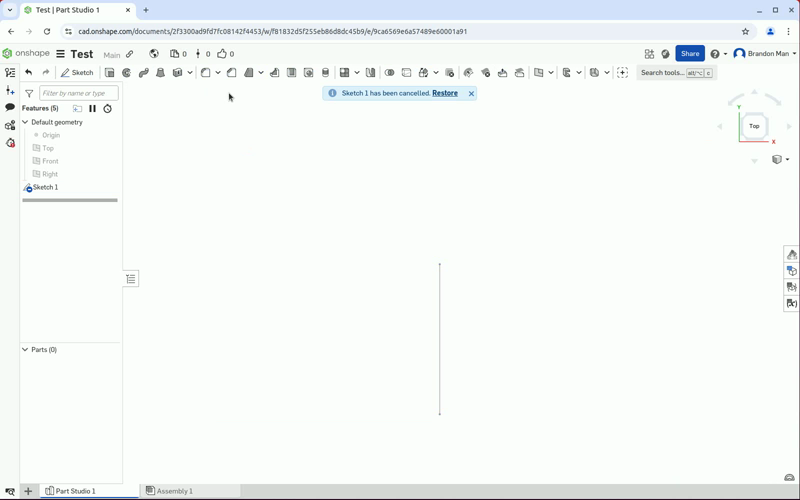
key(shift+h)
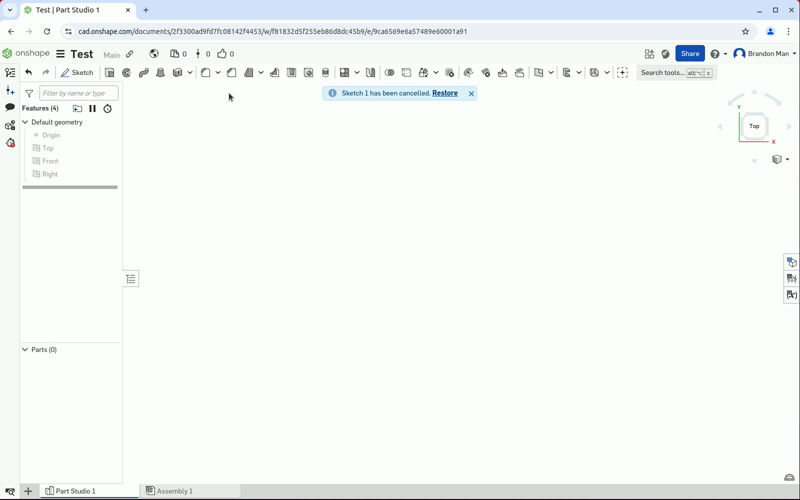
mouse_move(73, 352)
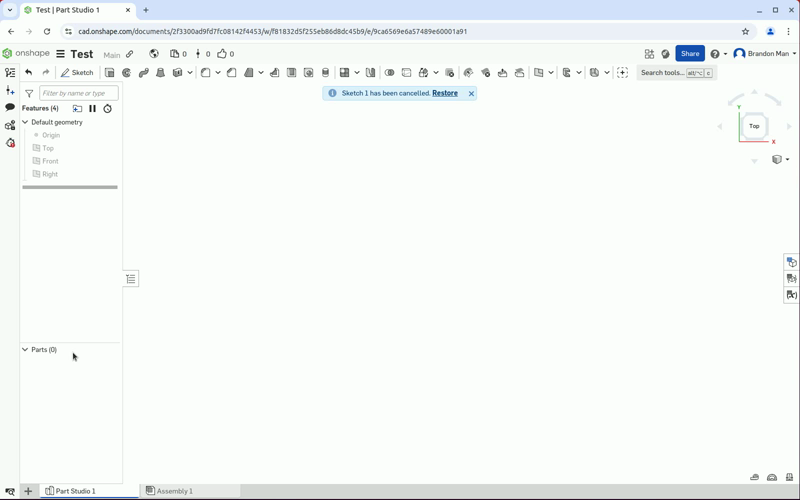
key(y)
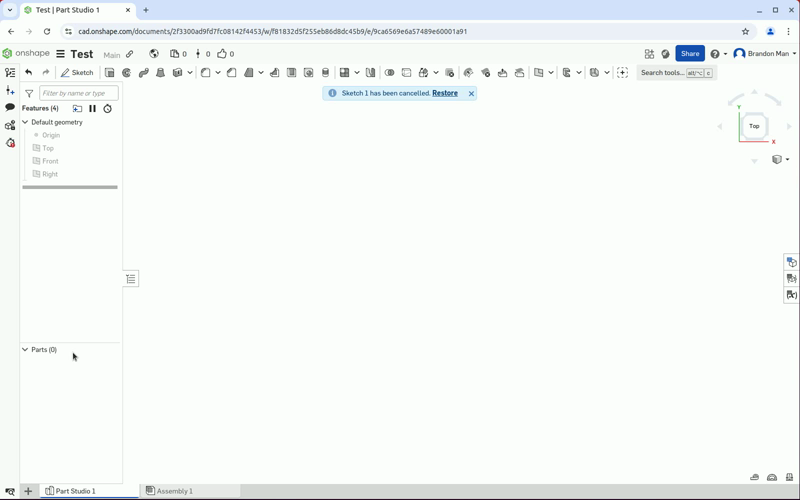
key(shift+p)
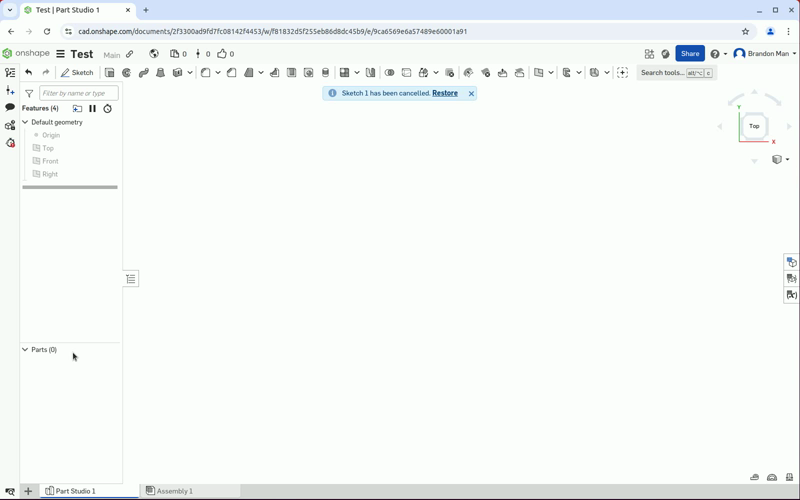
key(space)
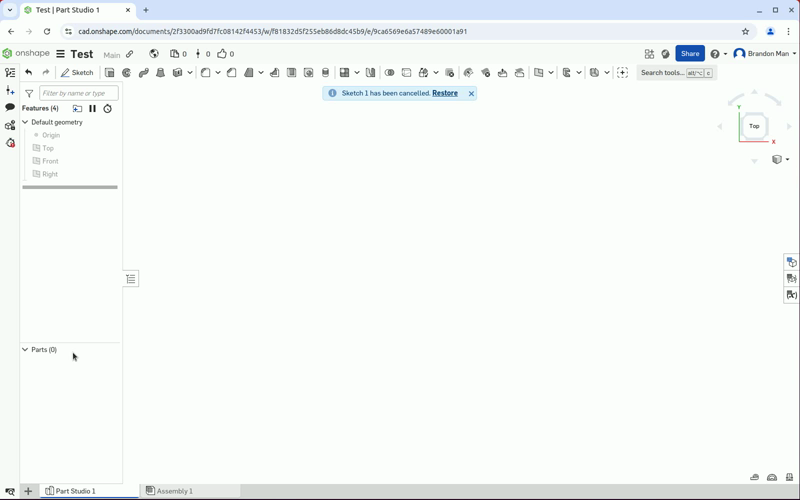
key_down(shift)
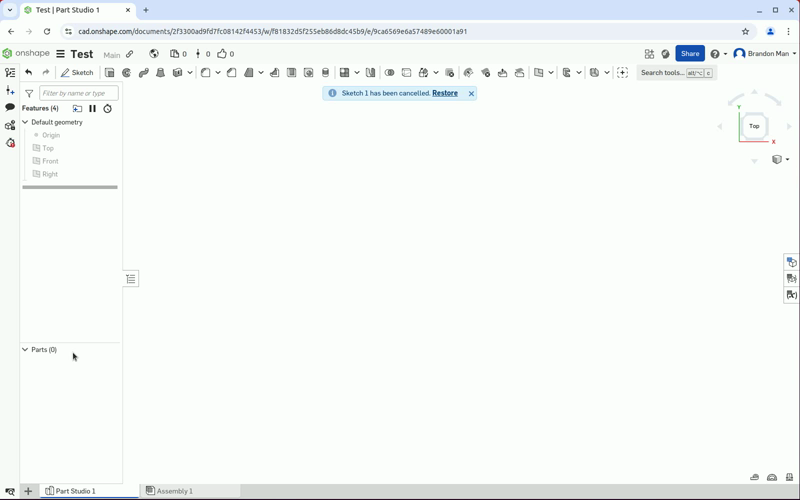
key(up)
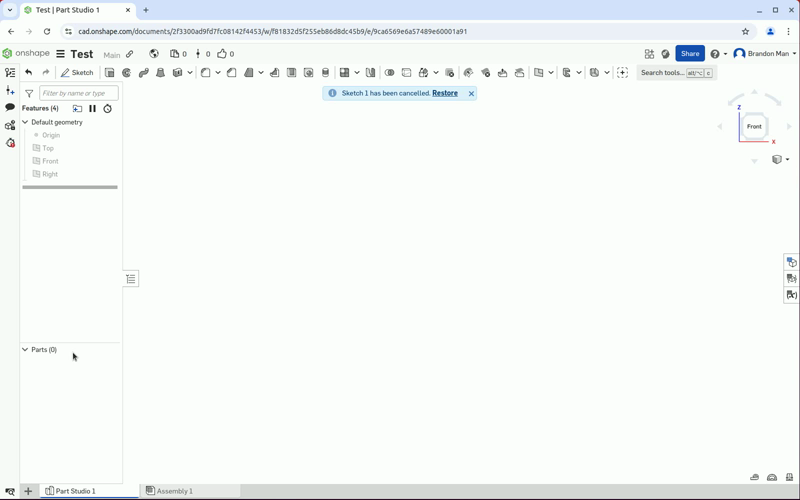
key_up(shift)
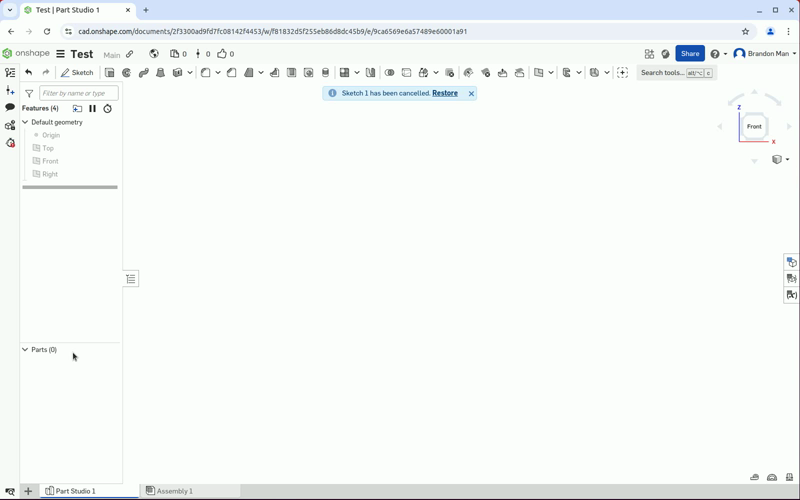
mouse_move(73, 352)
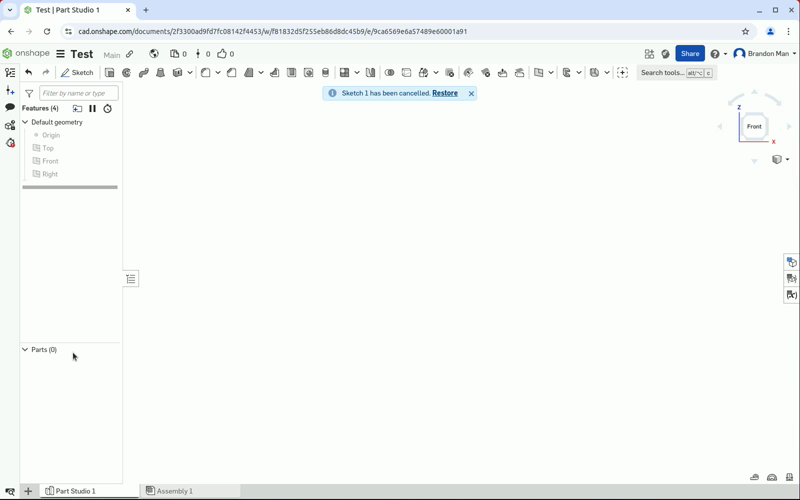
key(shift+y)
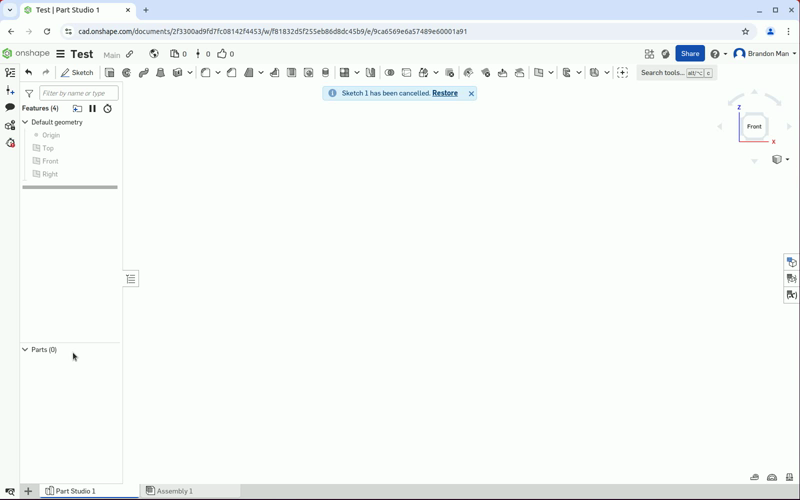
key(shift+s)
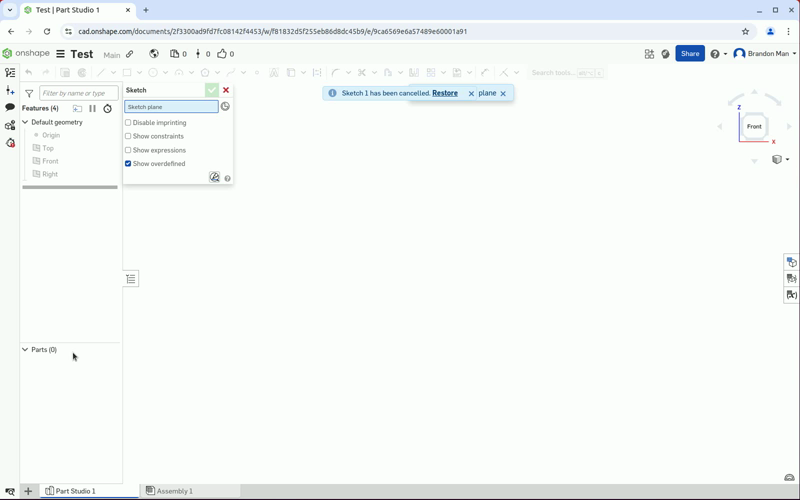
mouse_move(73, 163)
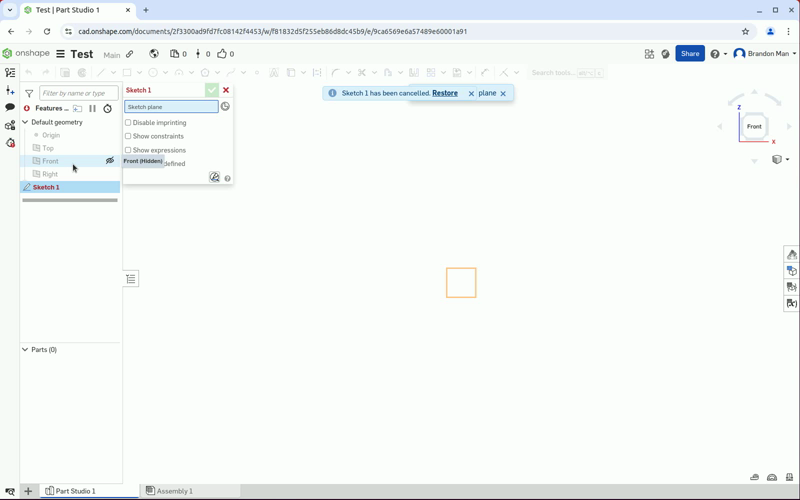
click(73, 163)
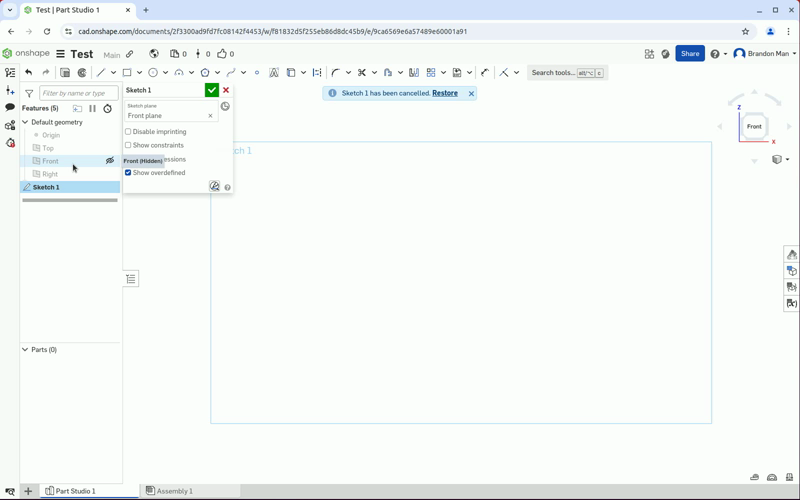
mouse_move(73, 352)
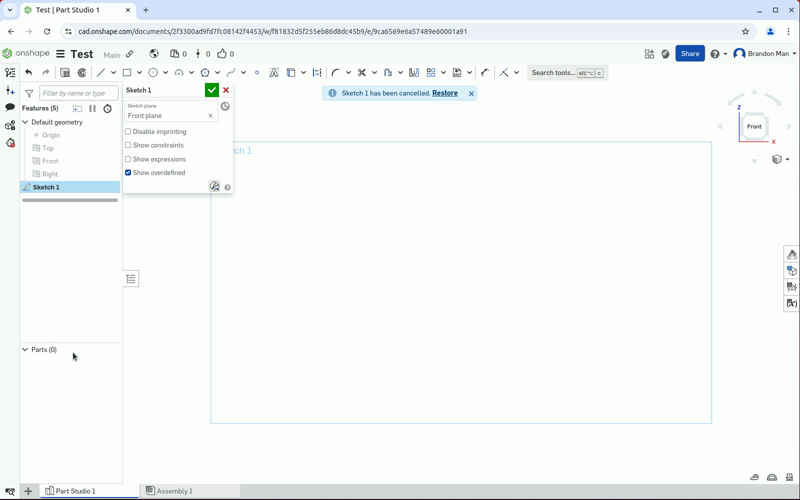
key(y)
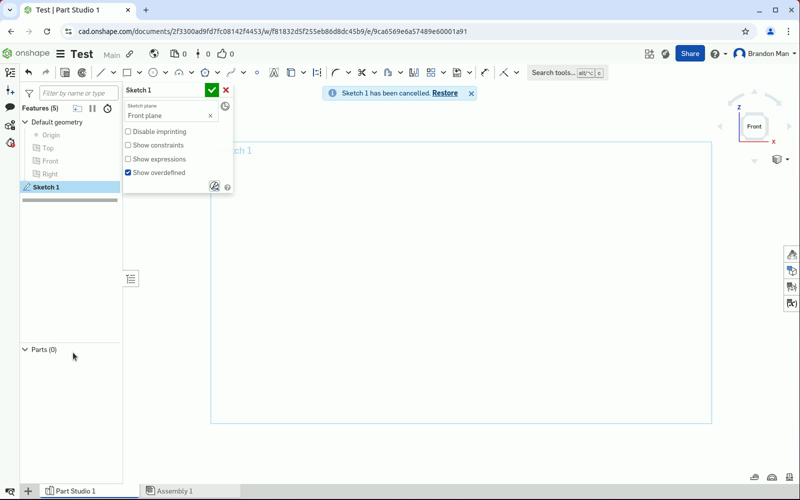
key(l)
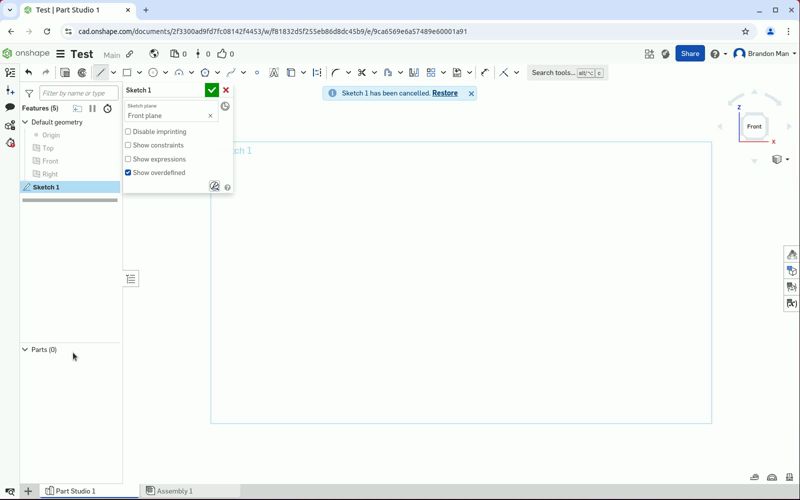
key_down(shift)
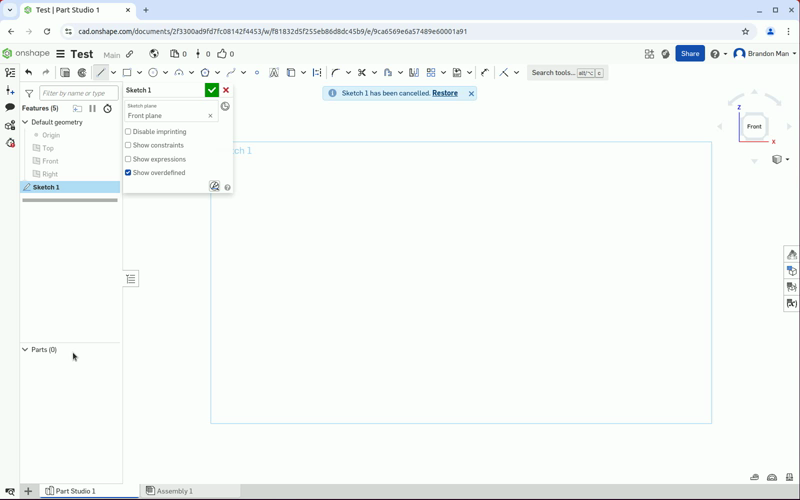
mouse_move(348, 223)
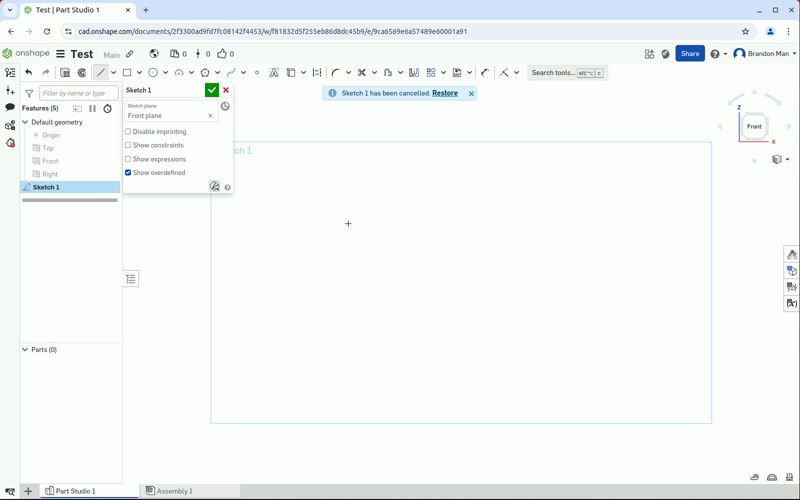
click(348, 223)
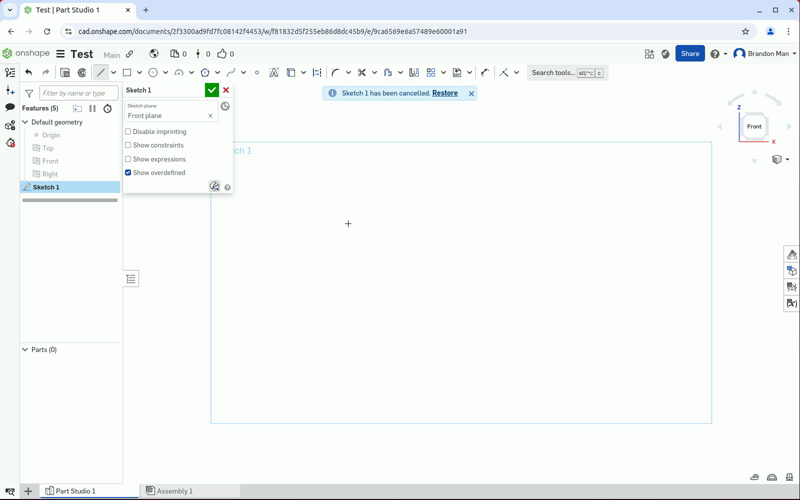
key_up(shift)
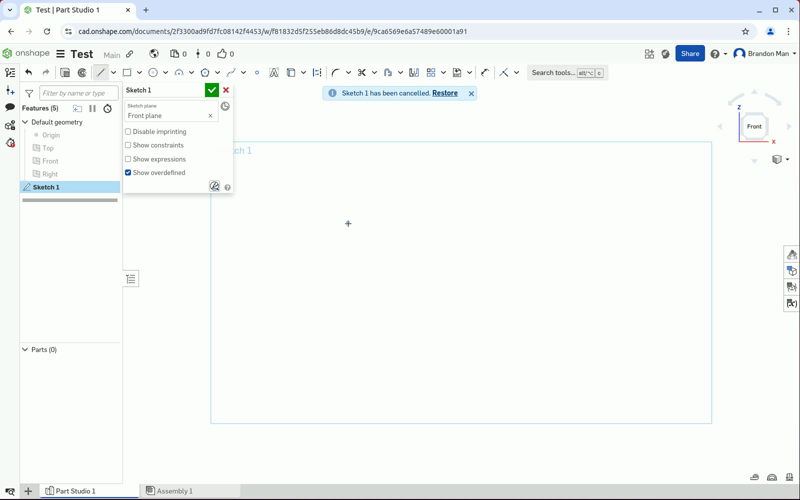
key_down(shift)
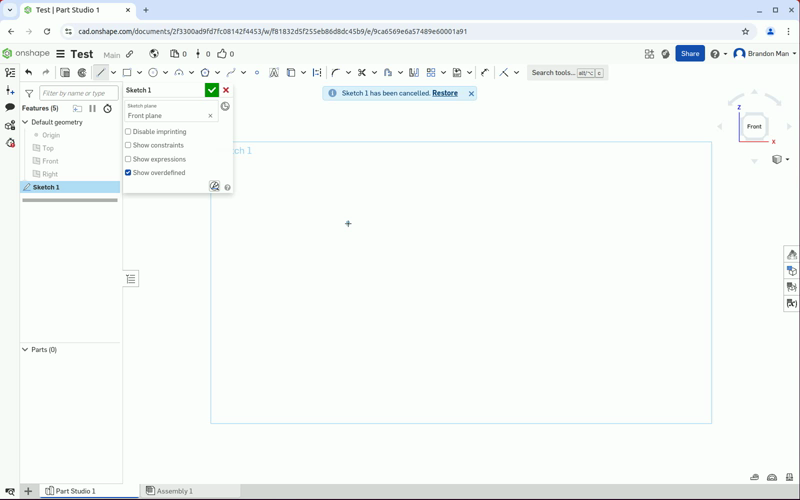
mouse_move(509, 223)
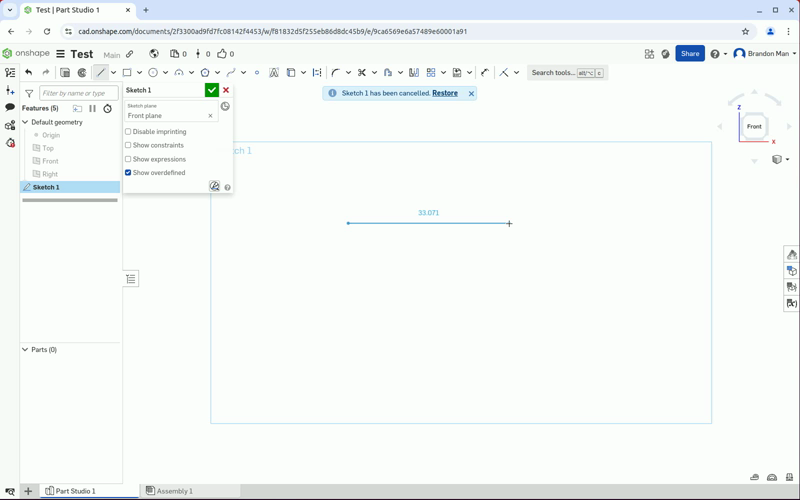
click(509, 223)
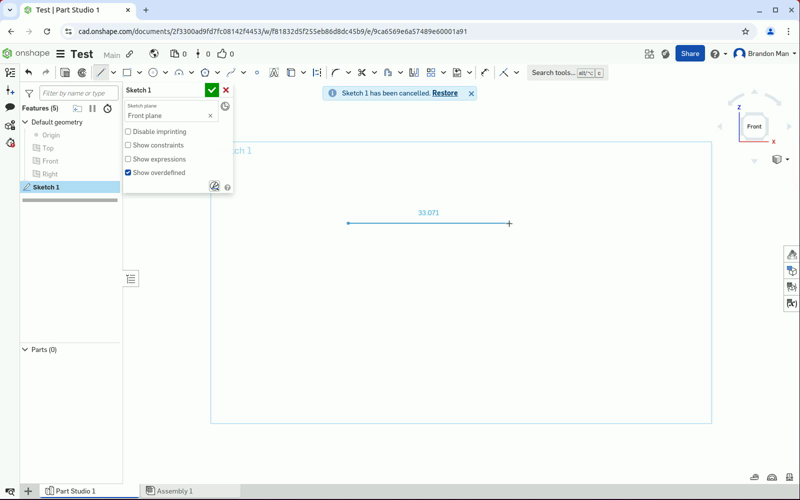
key_up(shift)
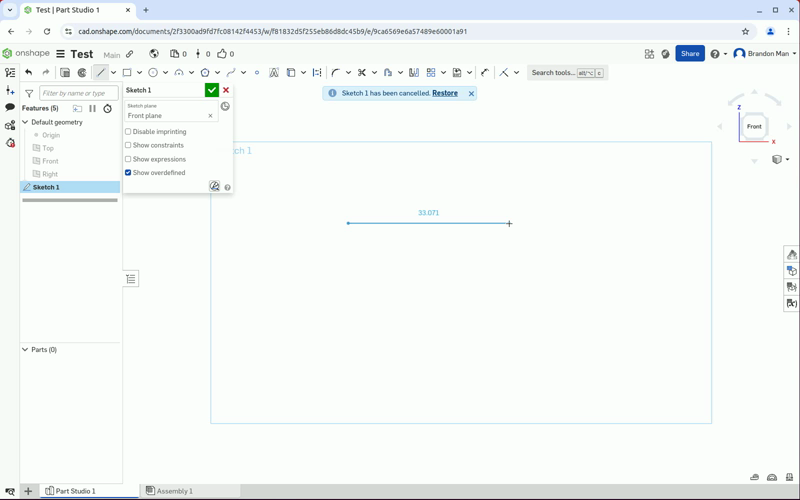
key_down(shift)
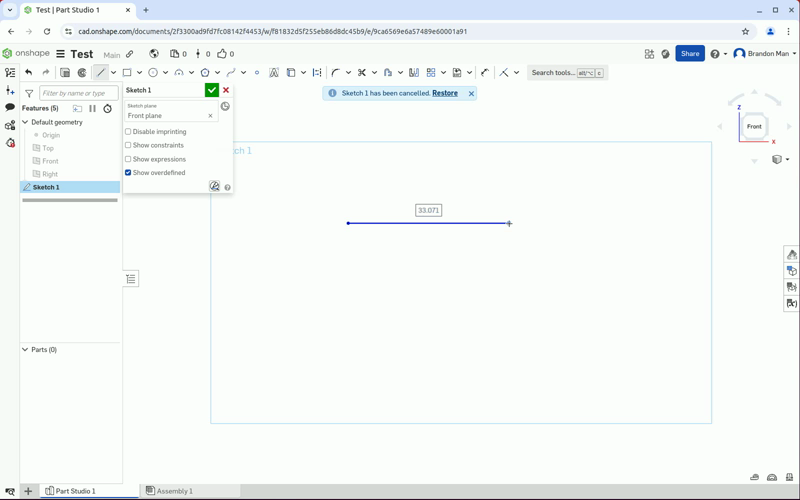
mouse_move(539, 223)
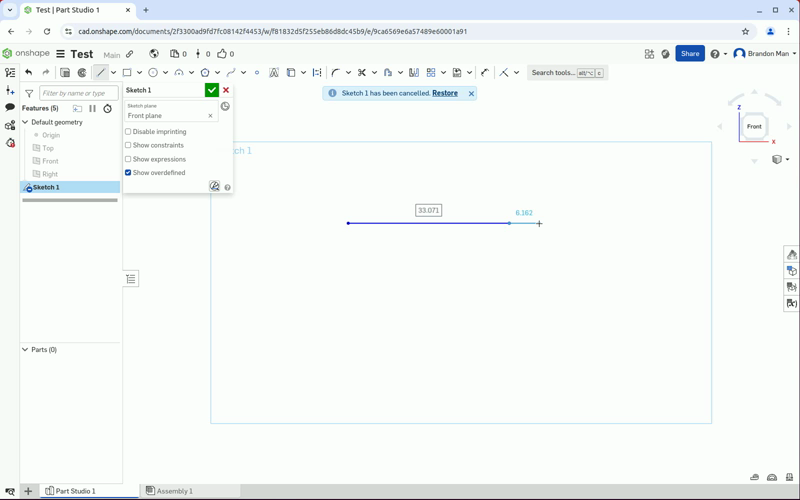
mouse_move(509, 206)
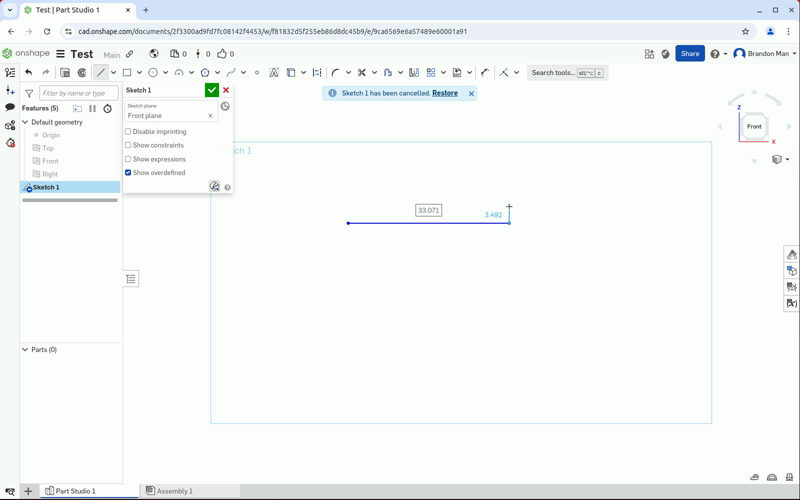
click(509, 206)
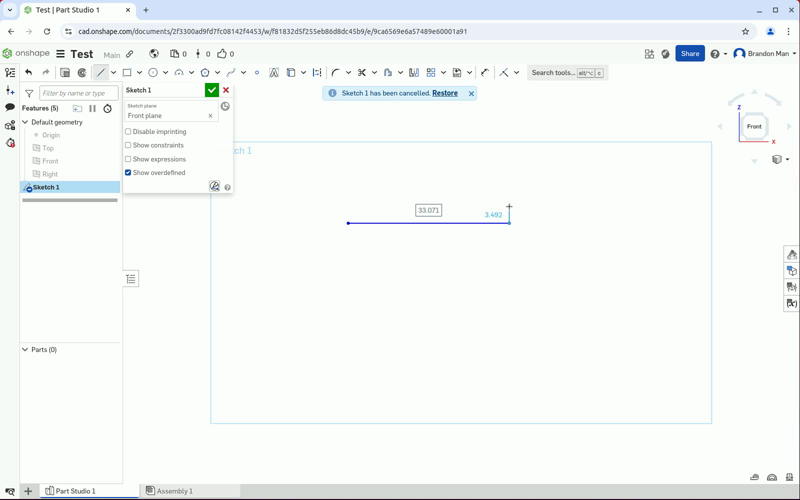
key_up(shift)
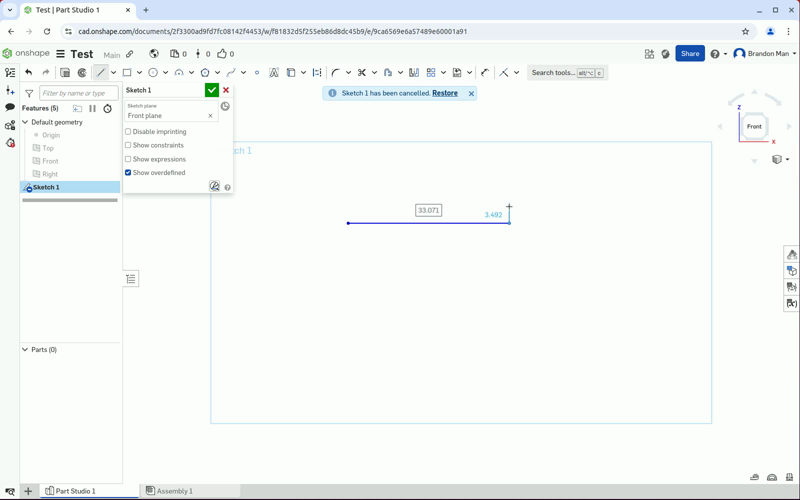
key_down(shift)
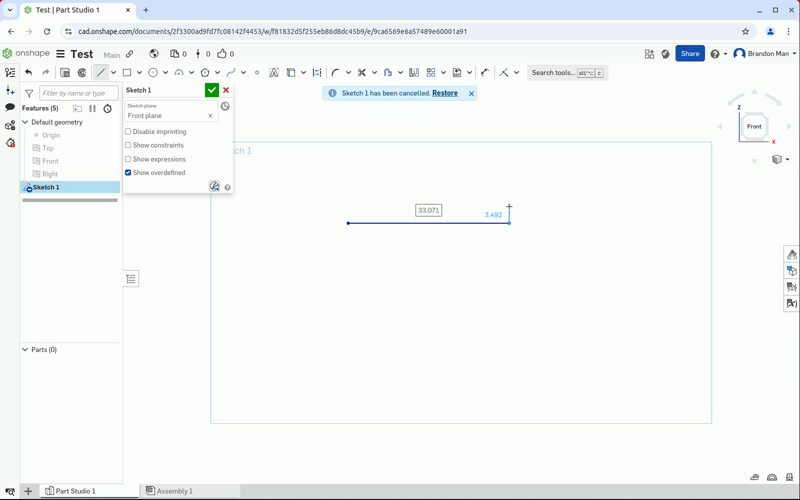
mouse_move(348, 206)
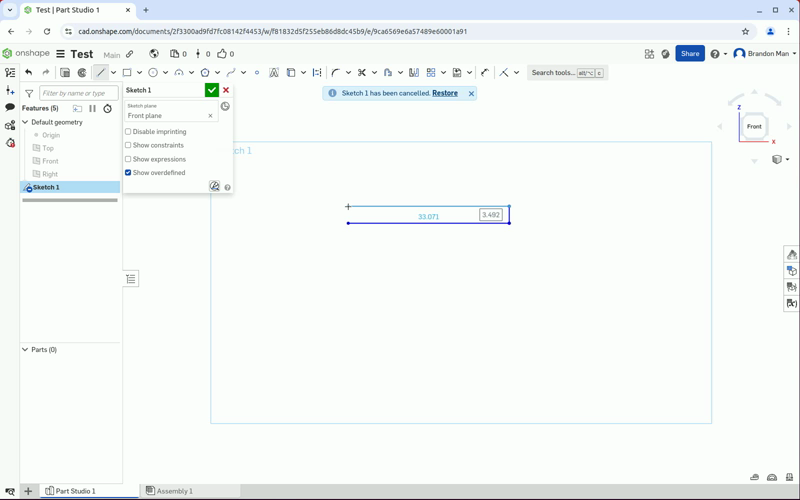
click(348, 206)
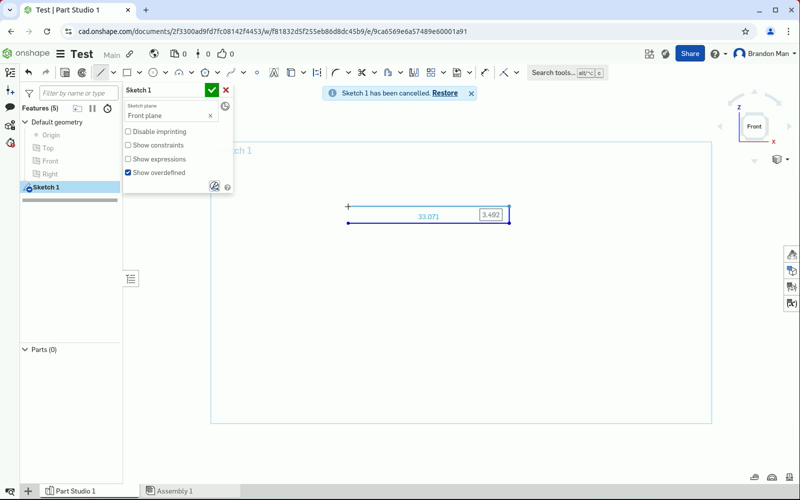
key_up(shift)
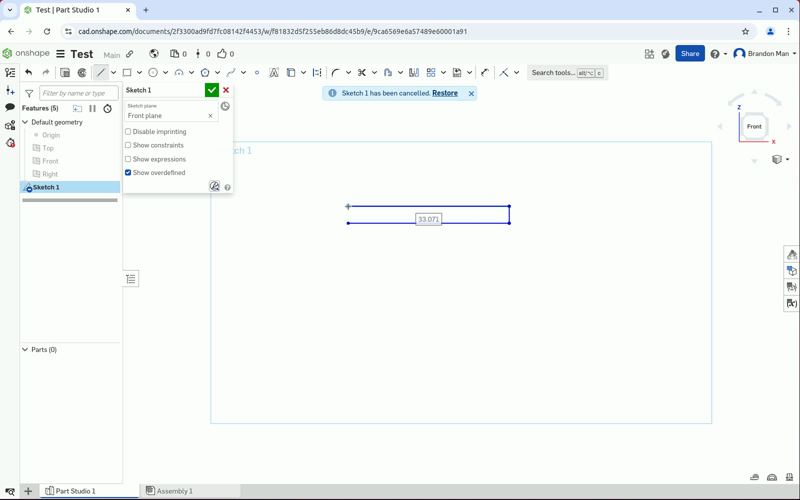
mouse_move(378, 206)
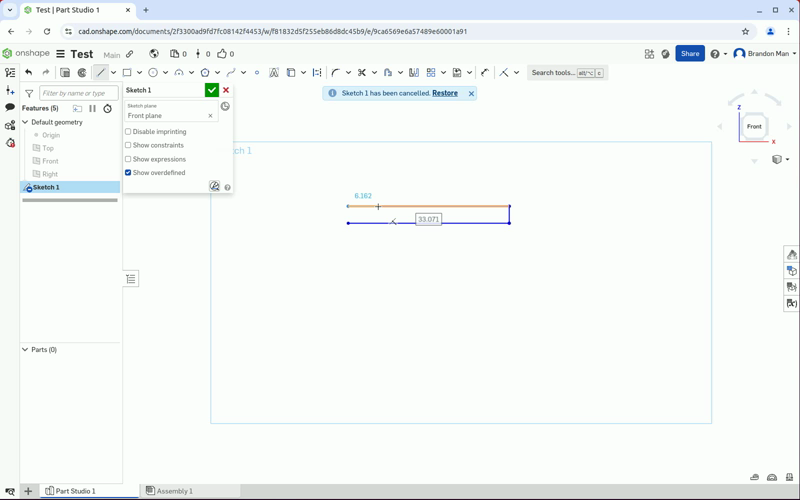
key_down(shift)
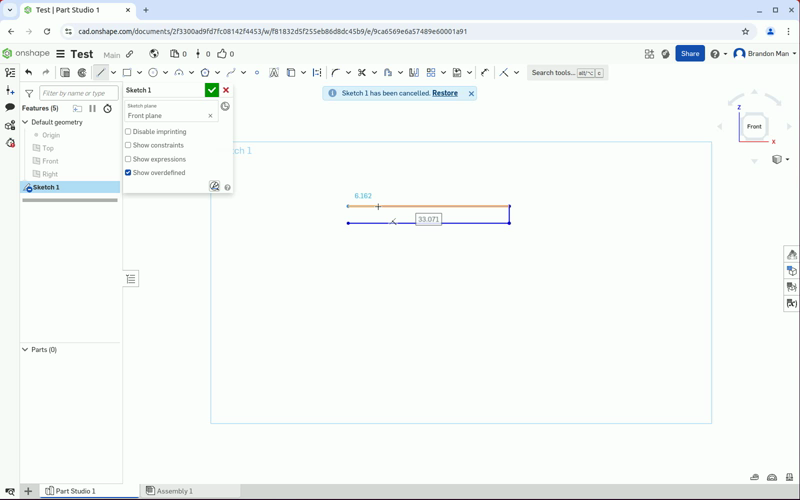
mouse_move(348, 223)
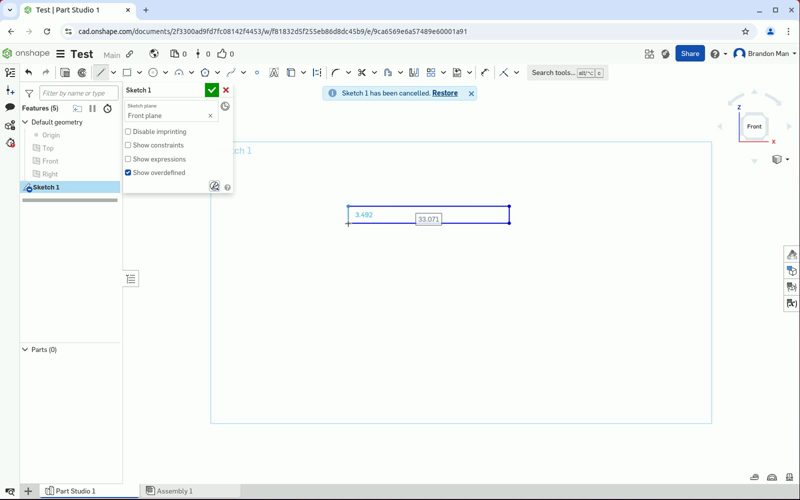
key_up(shift)
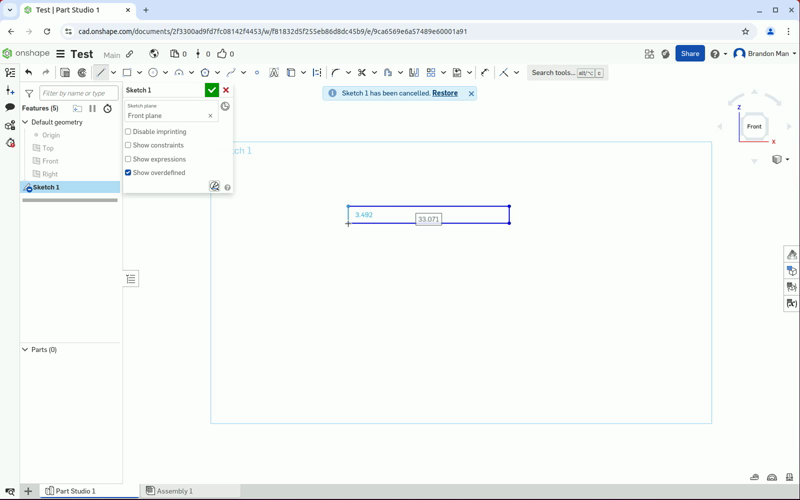
click(348, 223)
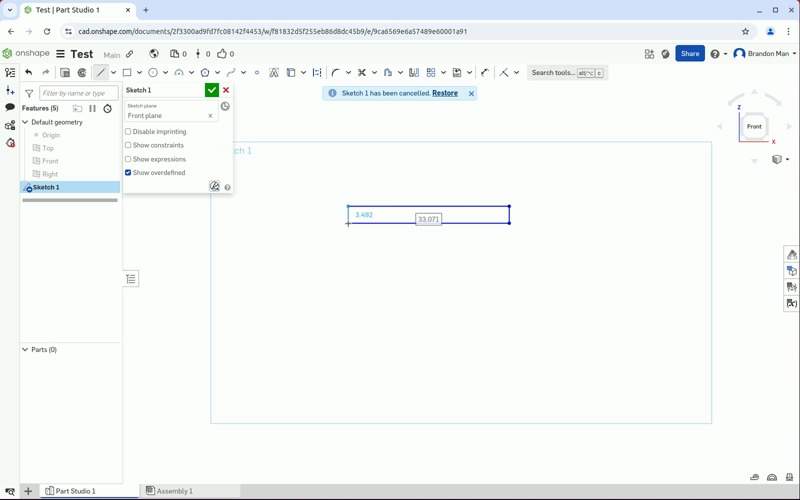
key(esc)
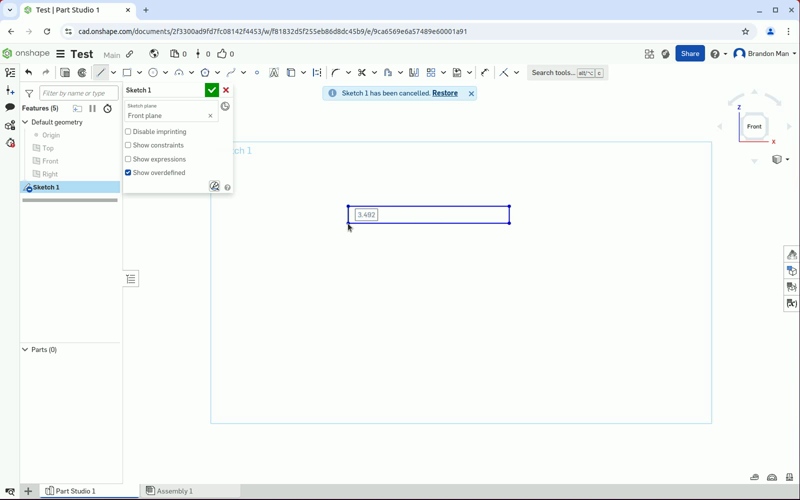
mouse_move(472, 212)
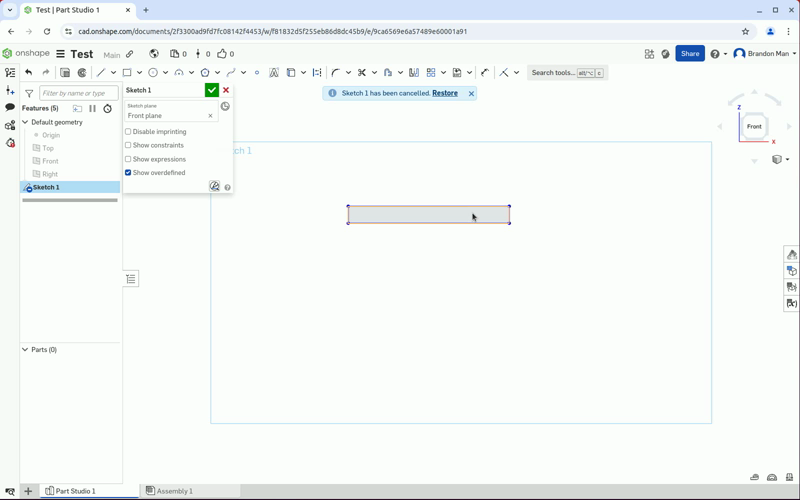
click(472, 212)
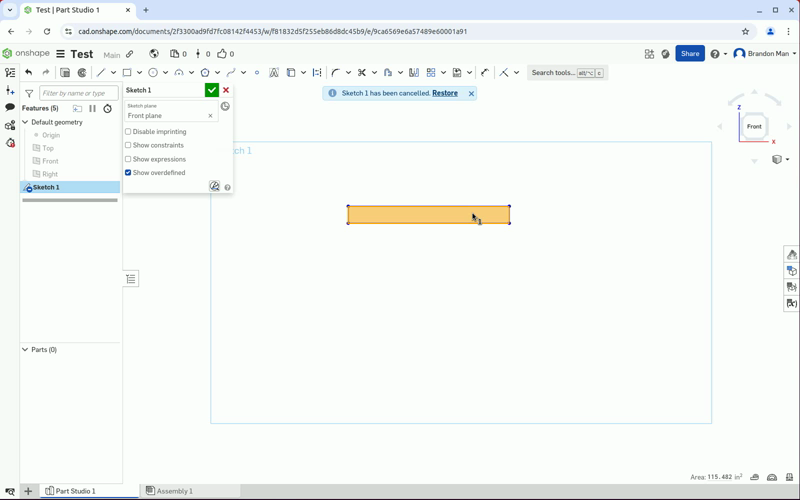
mouse_move(73, 352)
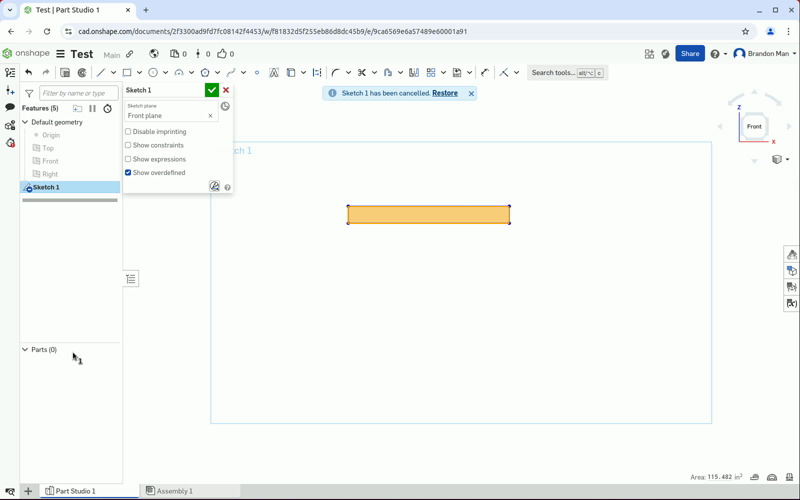
key(shift+y)
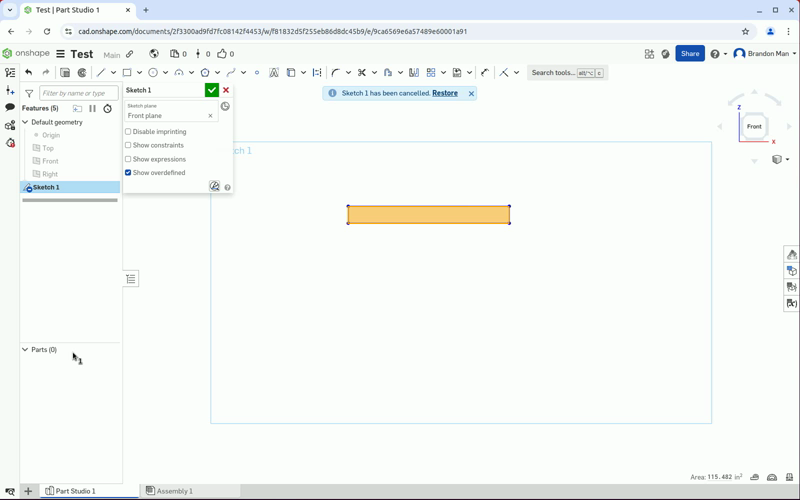
key(shift+e)
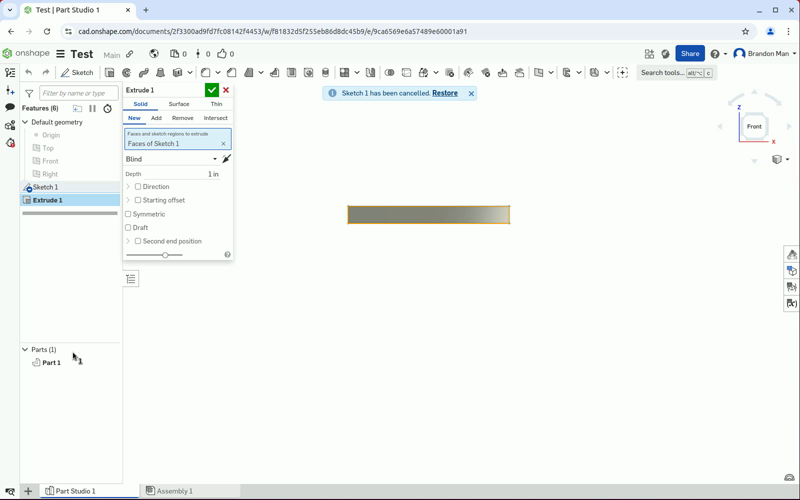
mouse_move(143, 106)
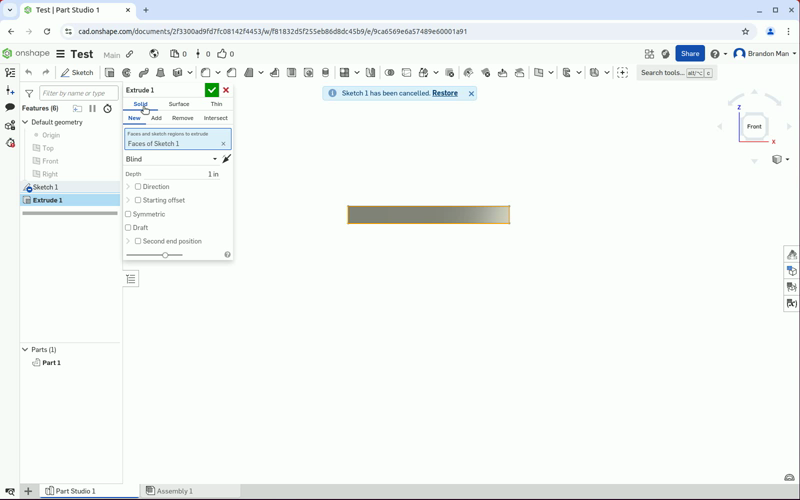
click(143, 106)
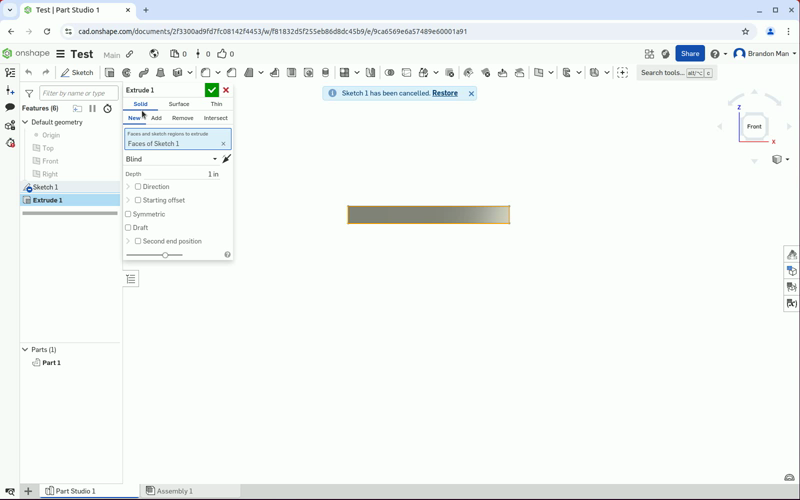
mouse_move(137, 120)
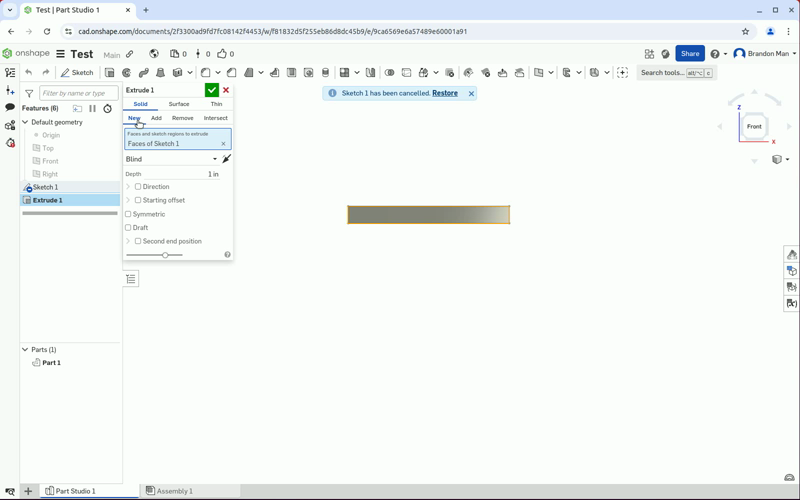
click(137, 120)
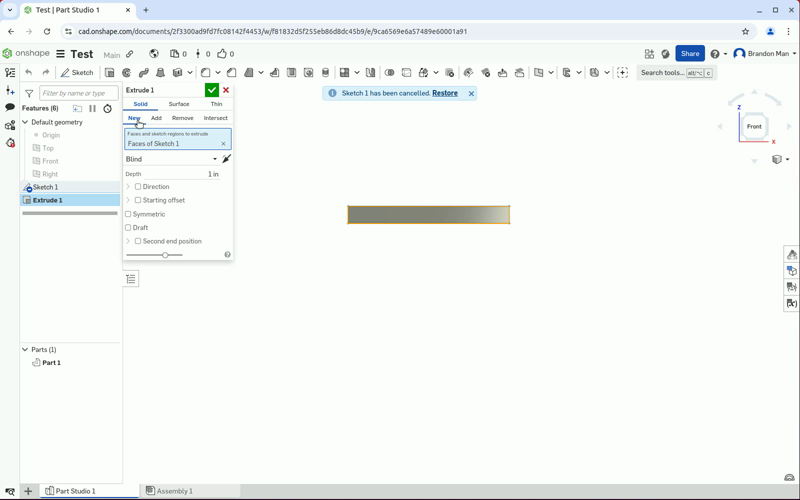
key(tab, 4)
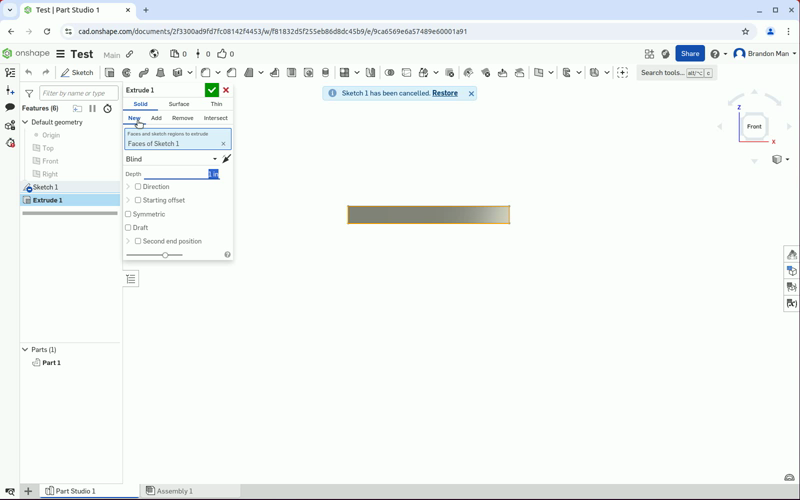
text(1.926)
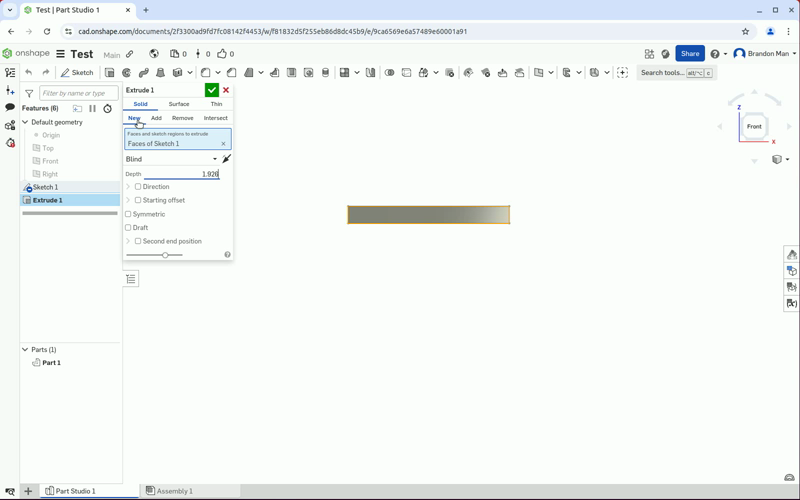
key(tab, 3)
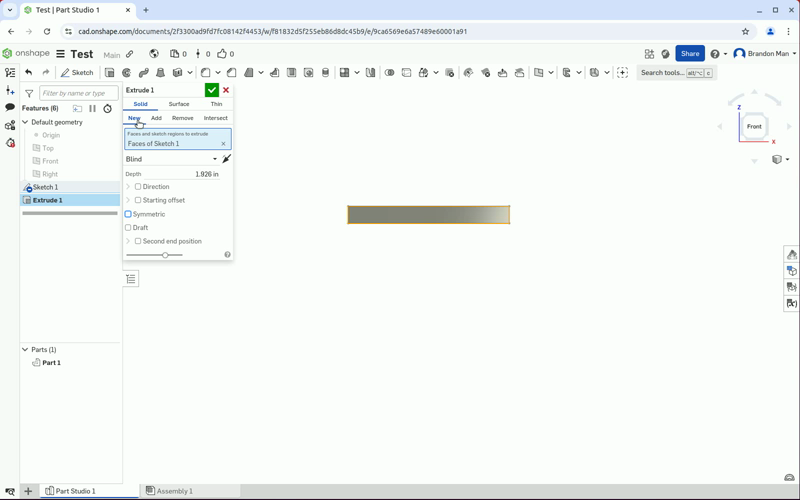
key(space)
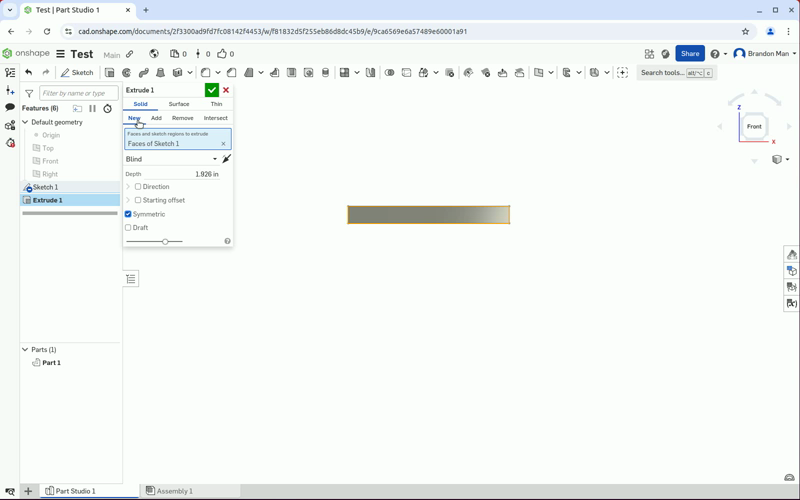
key(enter)
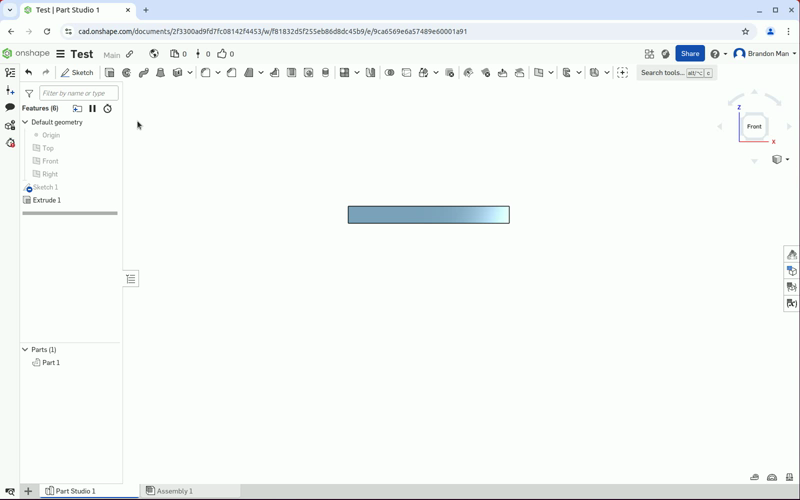
key(shift+h)
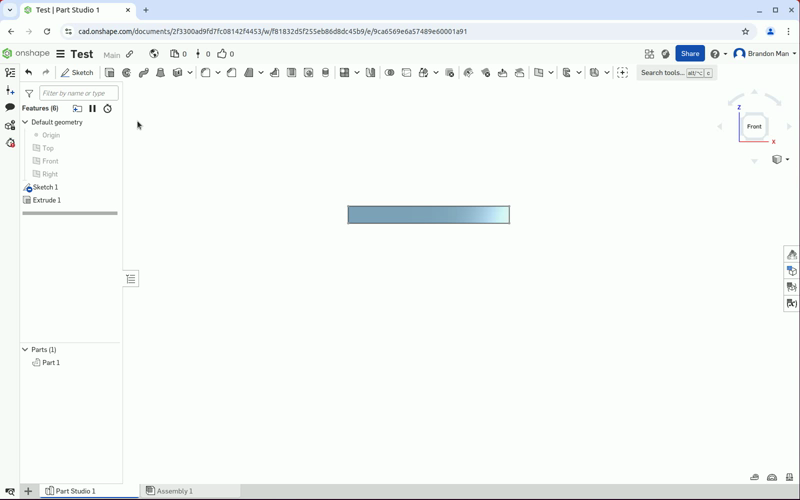
key(shift+h)
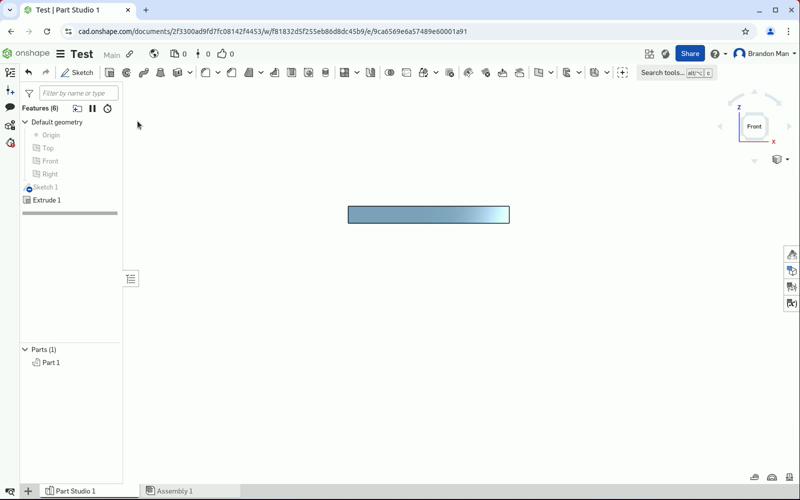
mouse_move(73, 189)
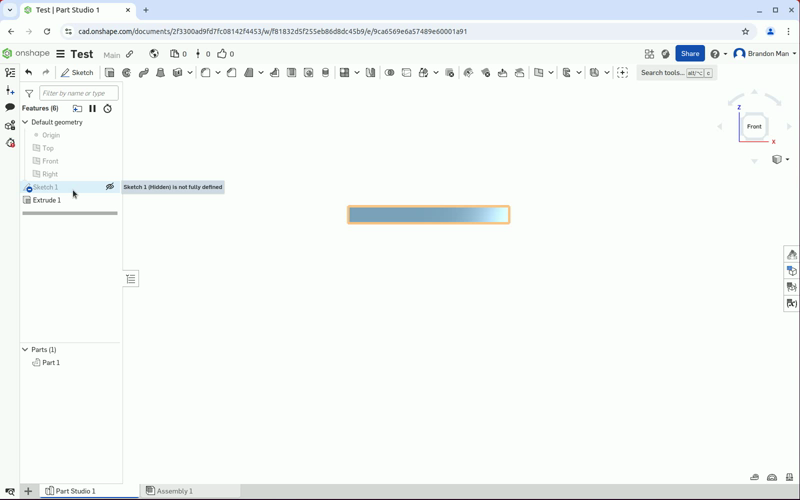
click(73, 189)
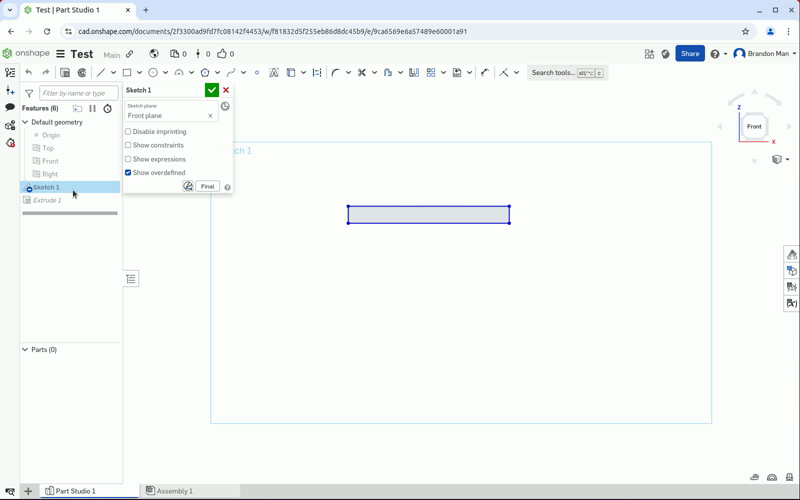
mouse_move(229, 92)
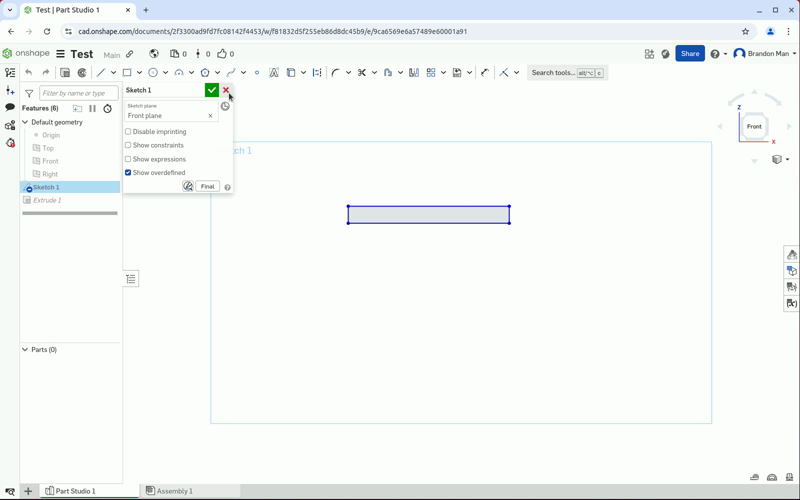
click(229, 92)
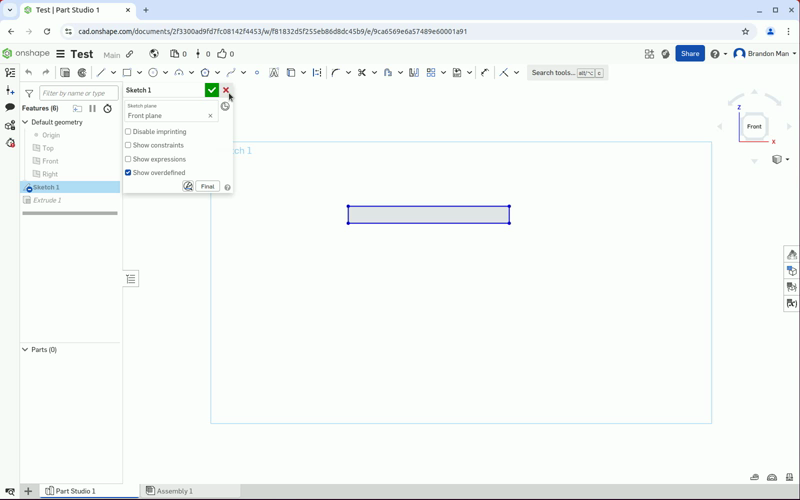
key(shift+s)
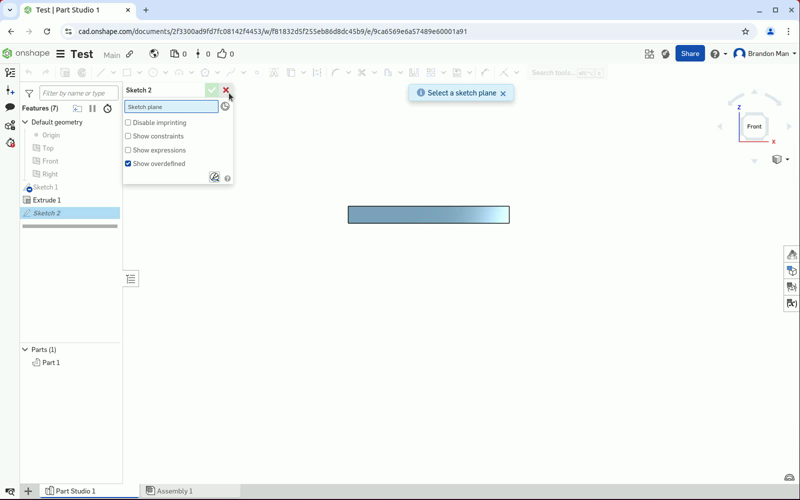
mouse_move(73, 163)
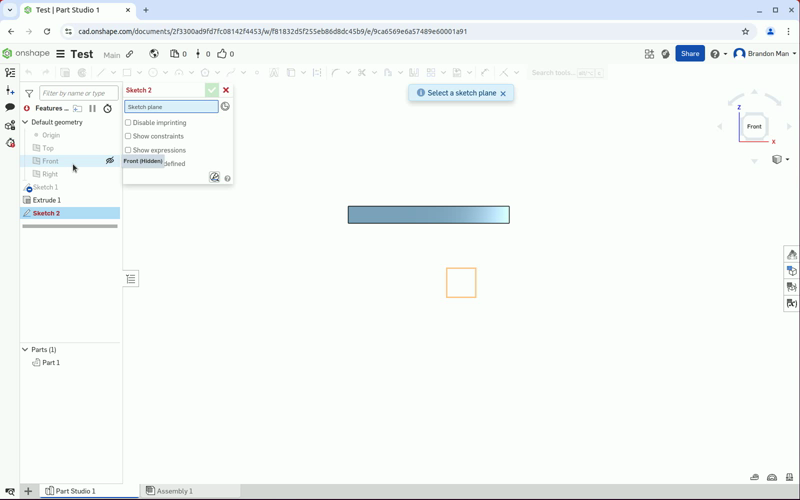
click(73, 163)
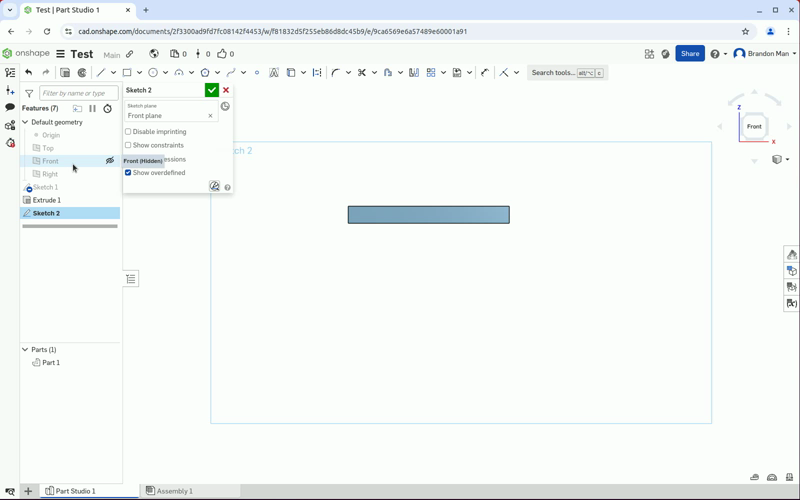
mouse_move(73, 352)
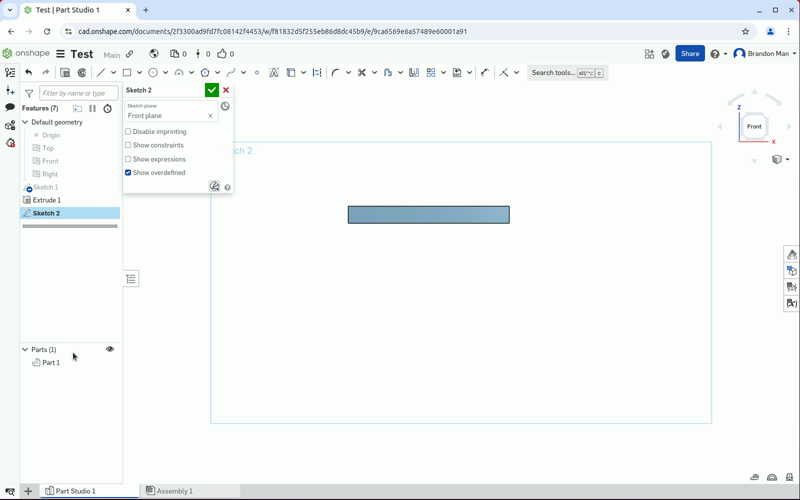
key(y)
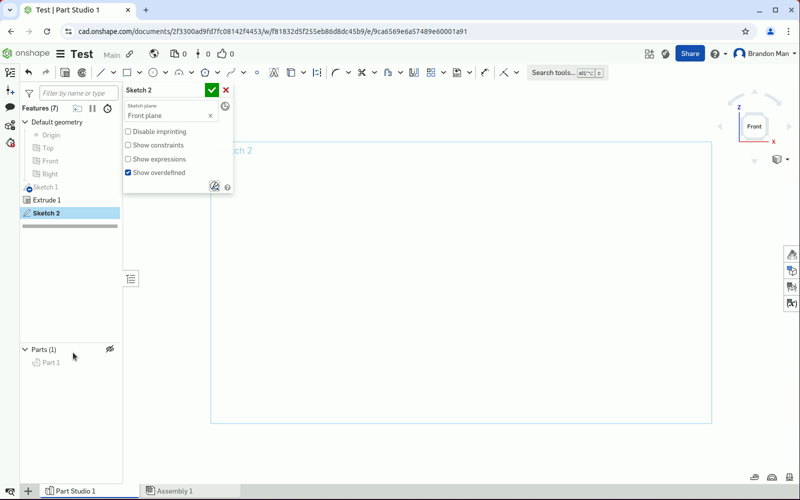
key(l)
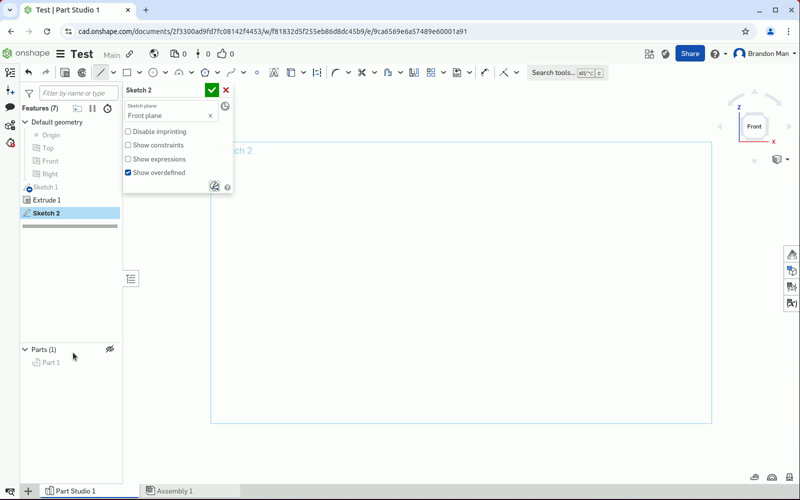
key_down(shift)
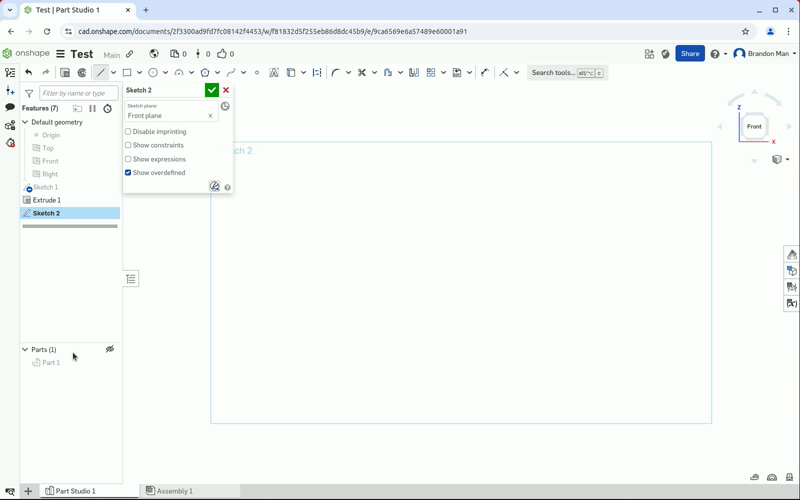
mouse_move(510, 223)
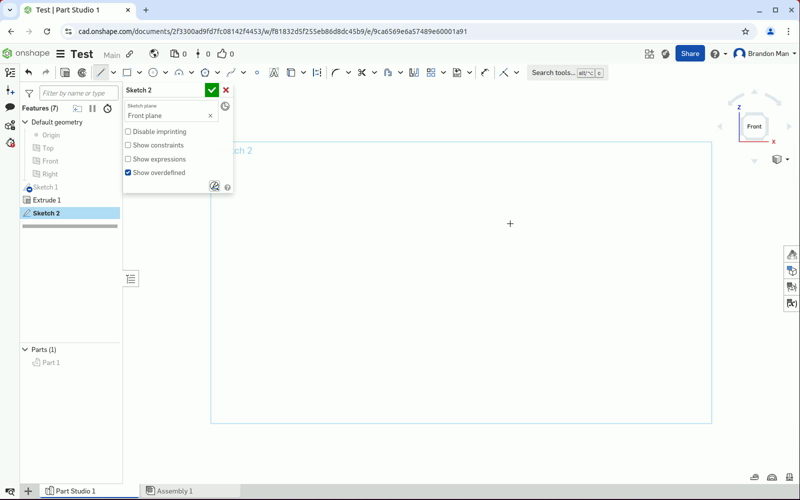
click(510, 223)
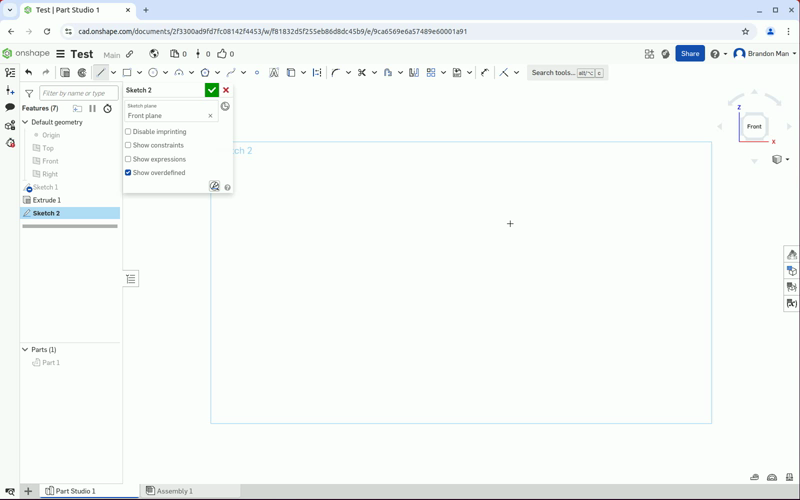
key_up(shift)
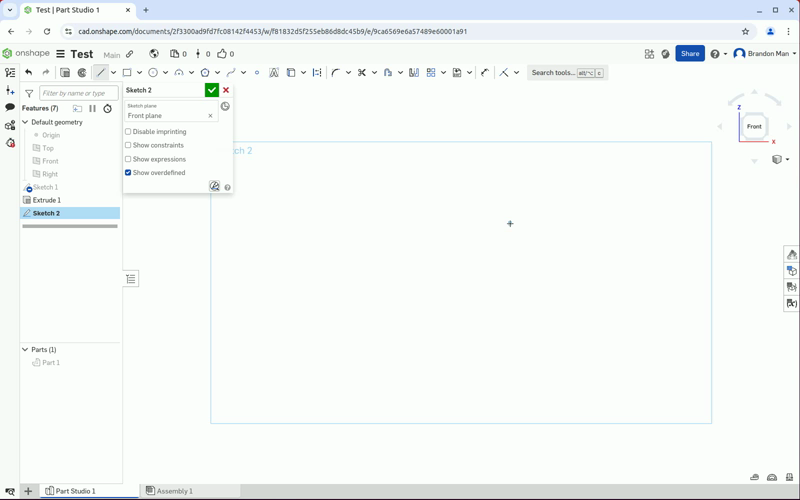
key_down(shift)
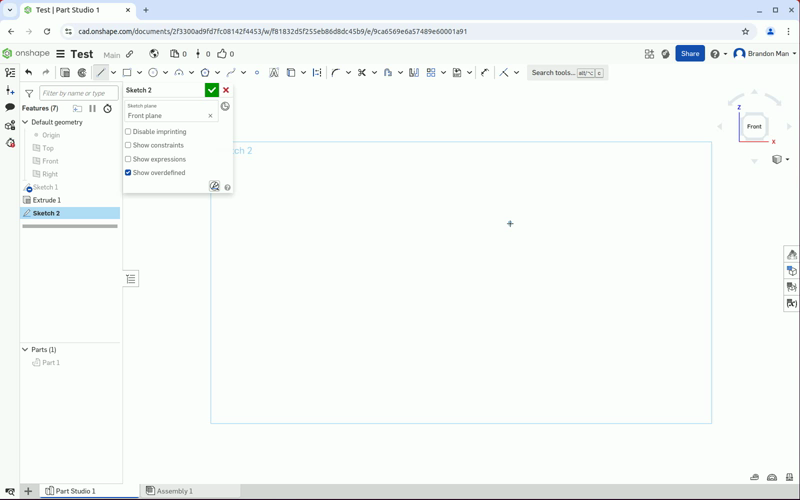
mouse_move(540, 223)
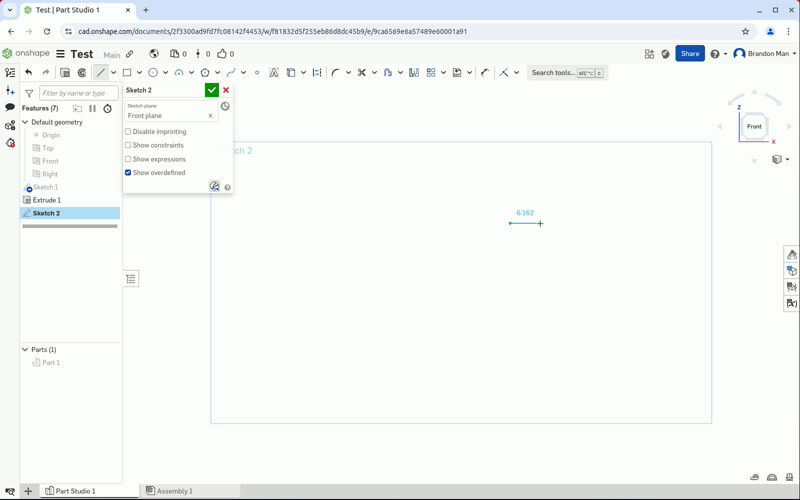
mouse_move(552, 246)
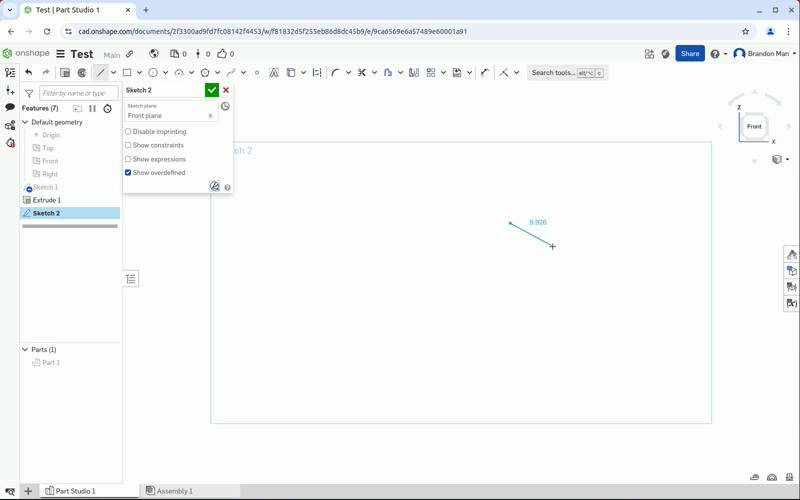
click(552, 246)
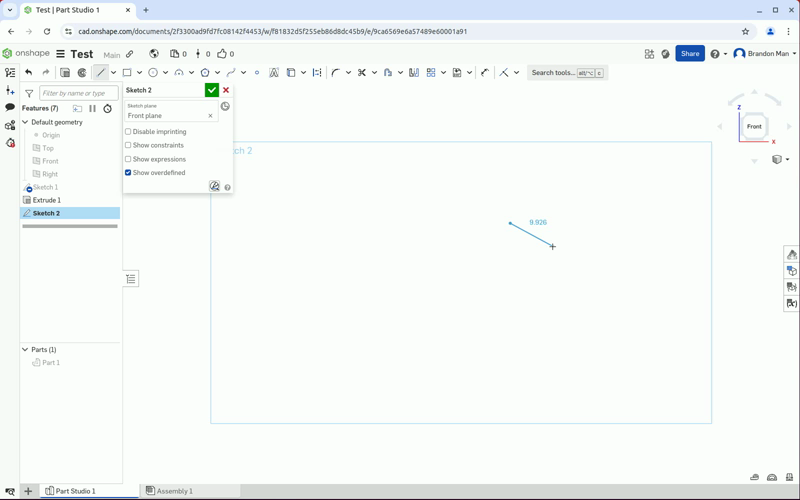
key_up(shift)
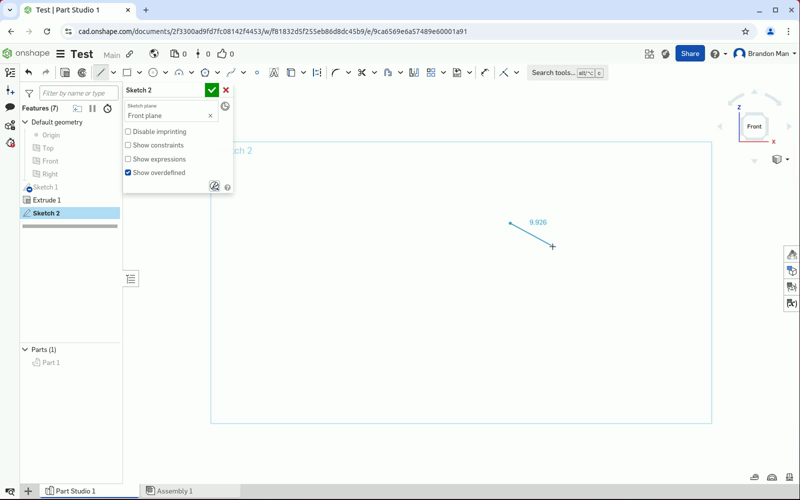
key(esc)
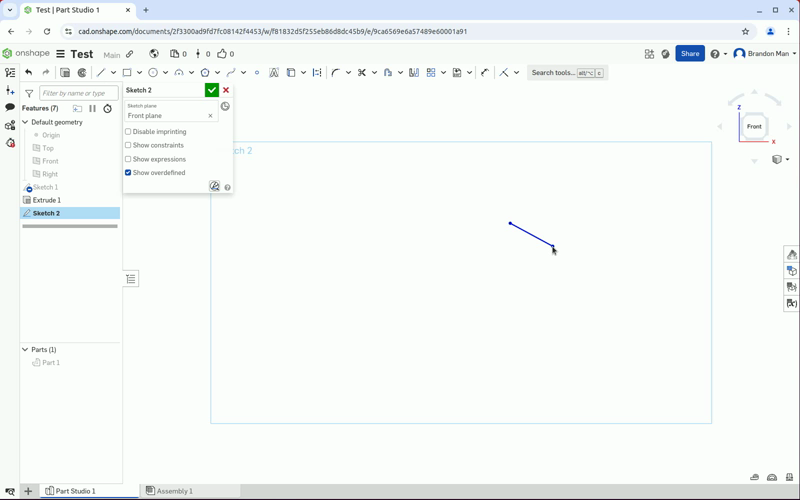
key(a)
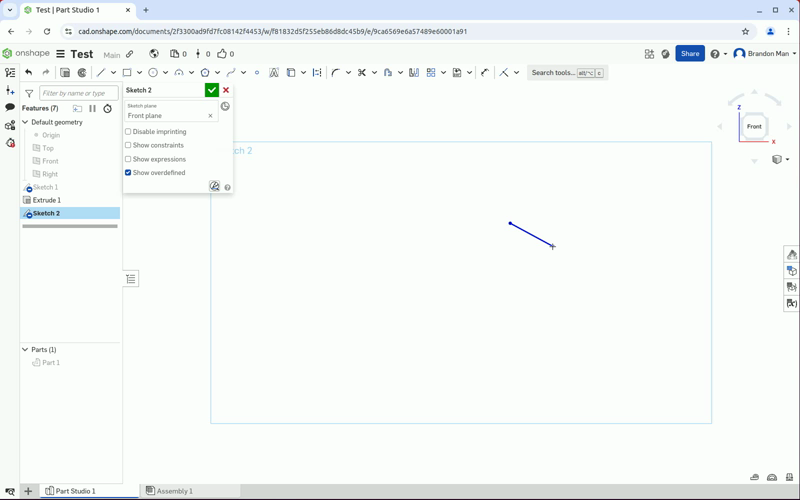
mouse_move(552, 246)
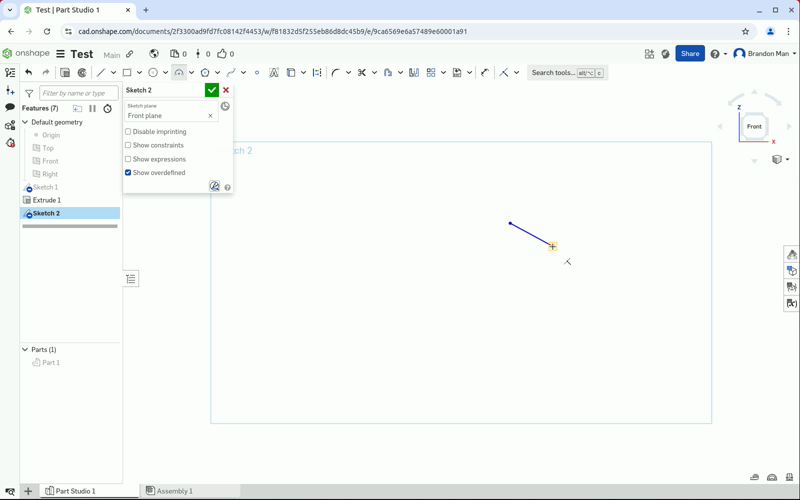
click(552, 246)
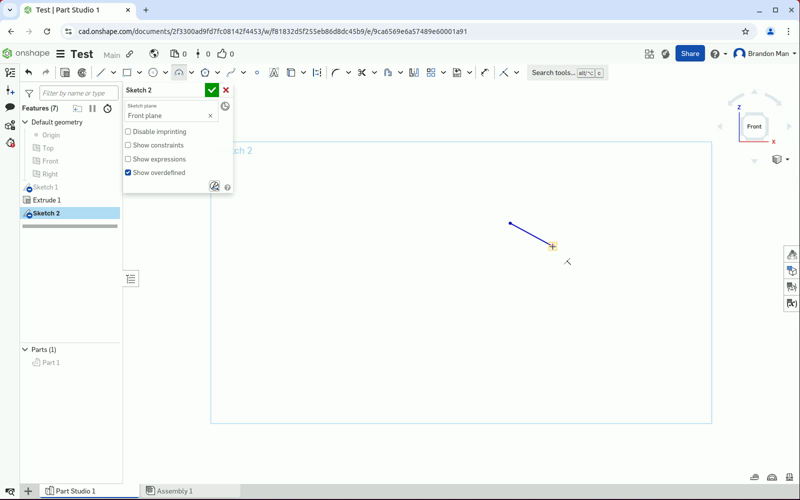
key_down(shift)
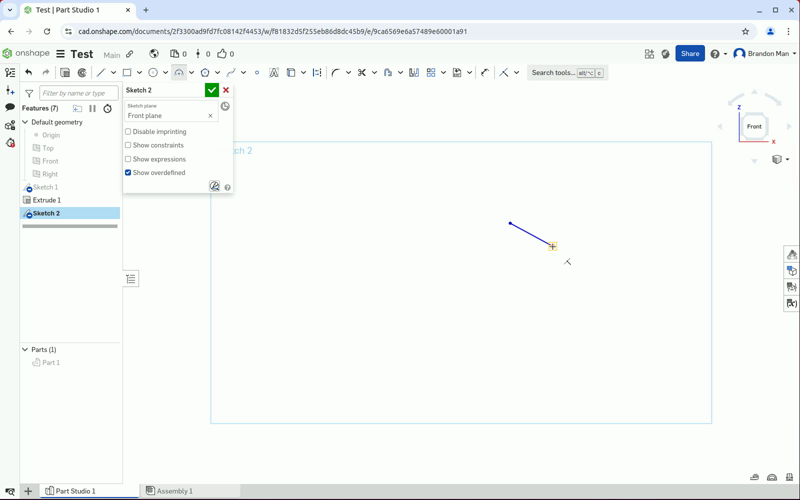
mouse_move(562, 236)
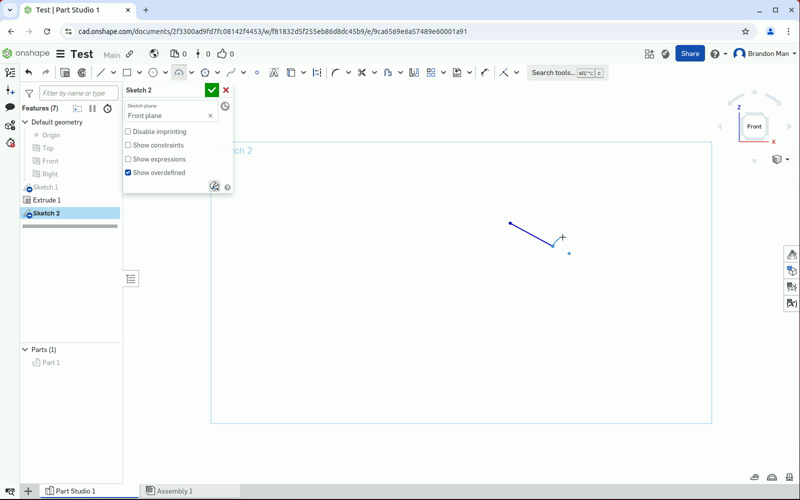
click(562, 236)
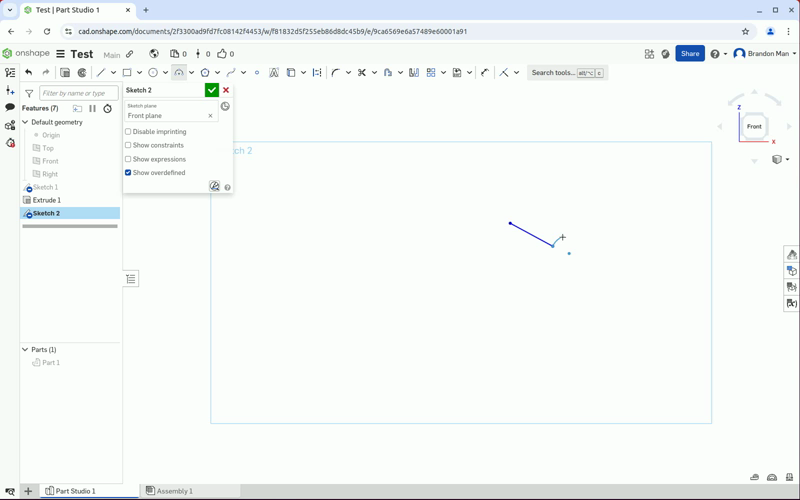
mouse_move(561, 245)
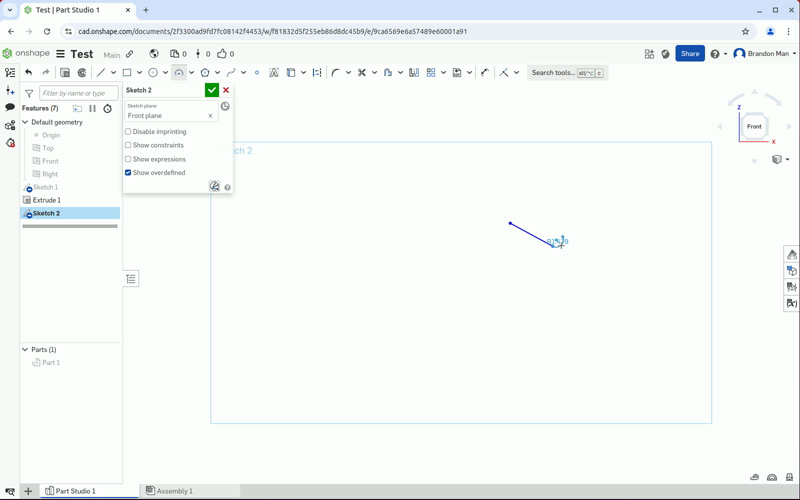
click(561, 245)
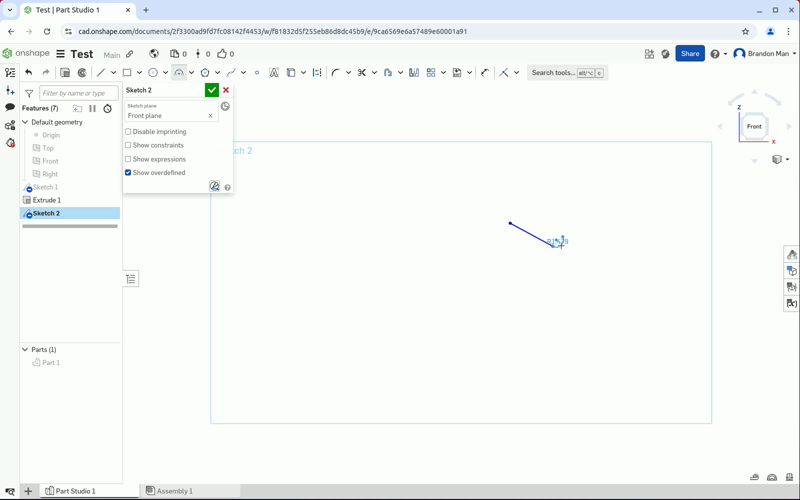
key_up(shift)
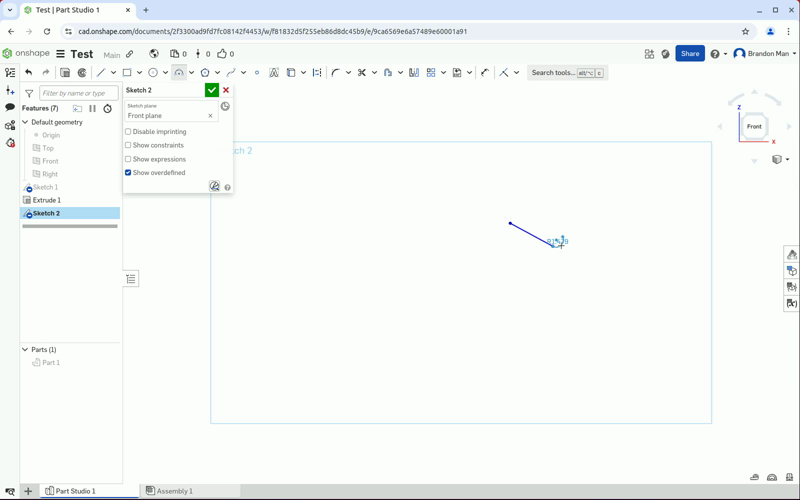
key(esc)
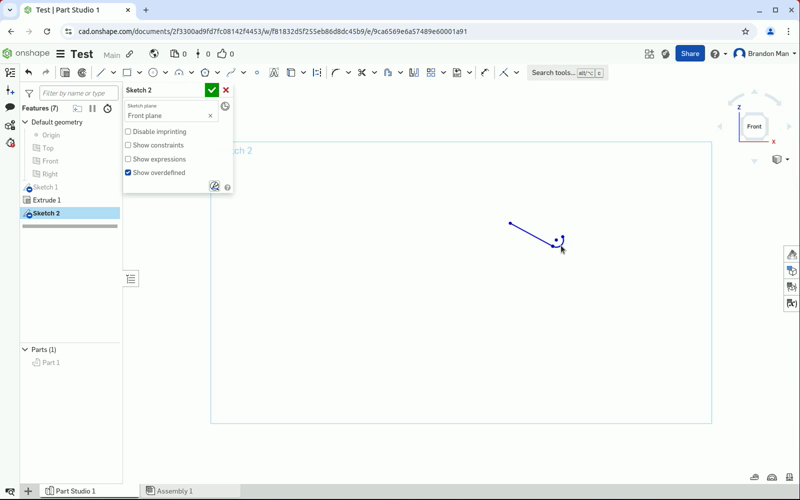
key(l)
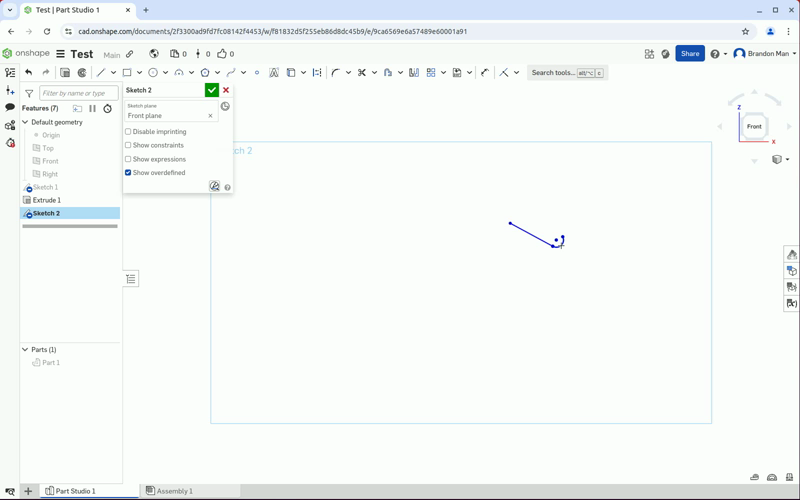
mouse_move(562, 236)
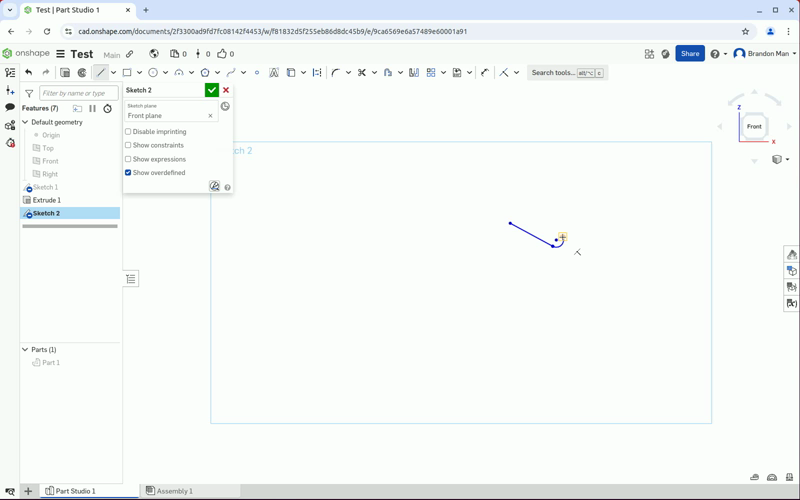
click(562, 236)
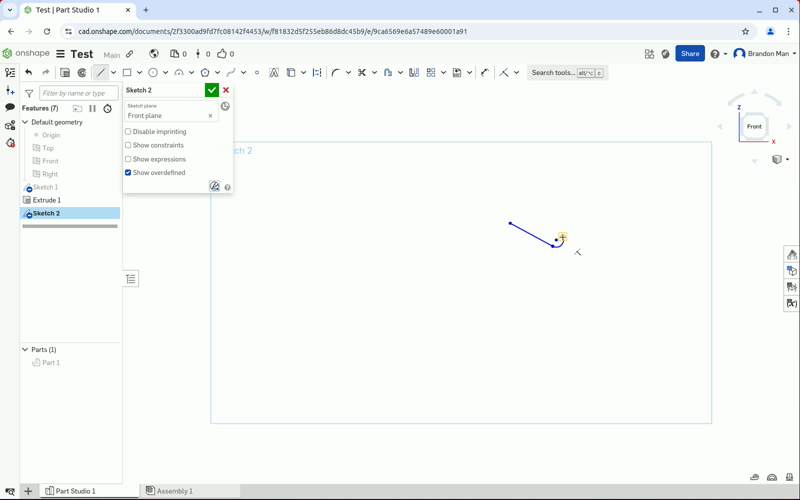
key_down(shift)
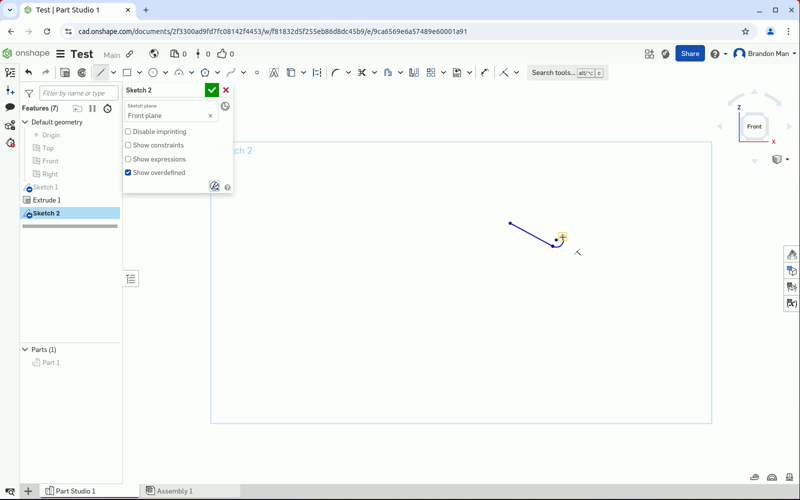
mouse_move(589, 236)
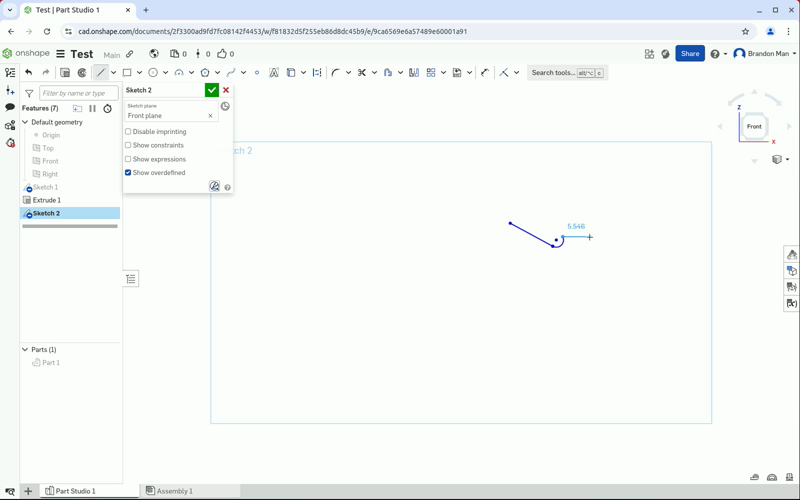
mouse_move(558, 228)
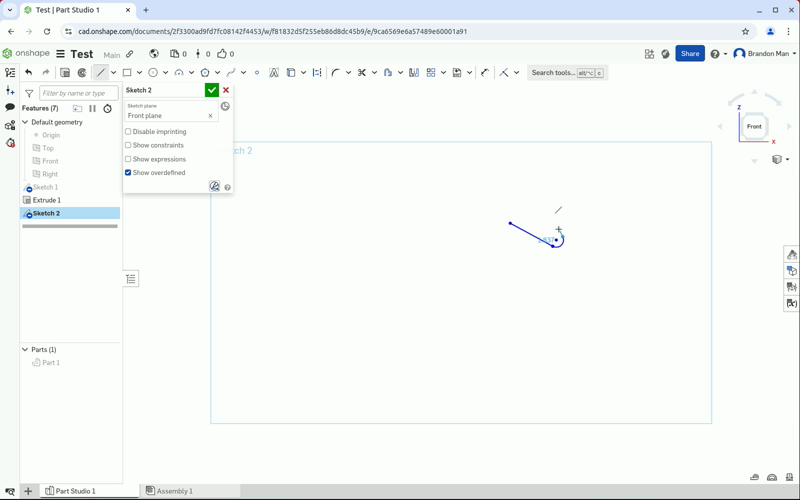
click(558, 228)
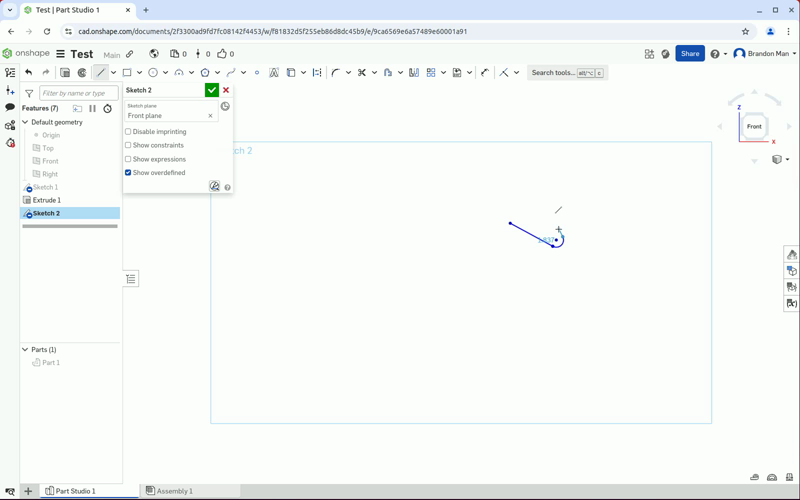
key_up(shift)
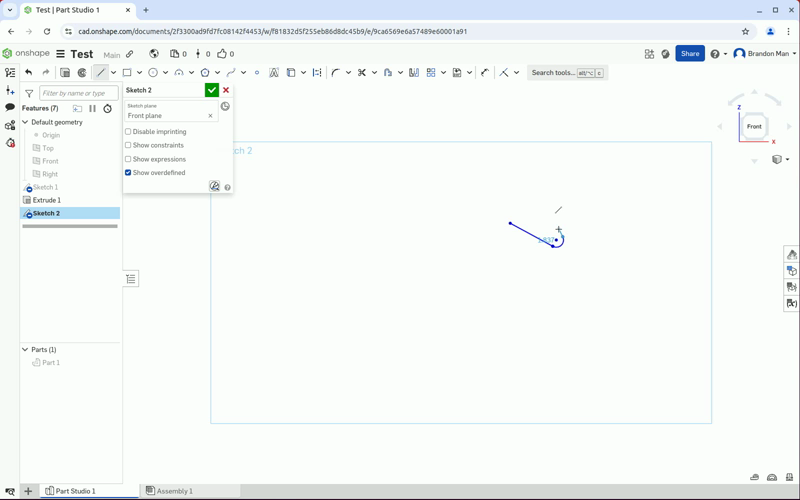
key(esc)
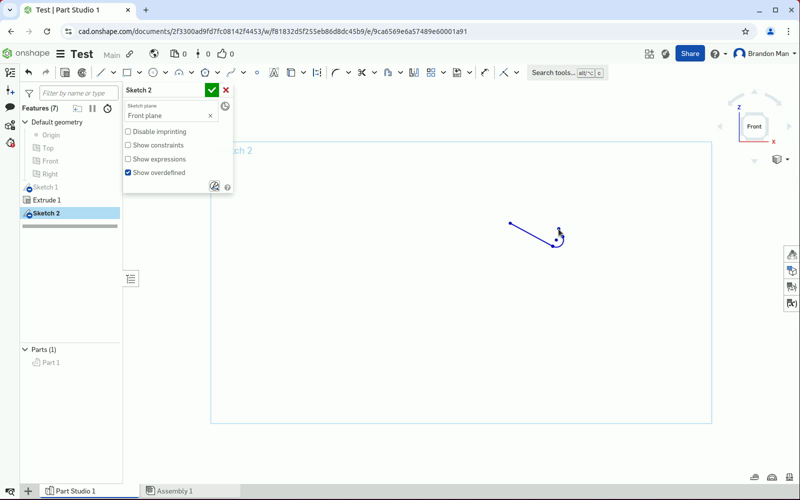
key(a)
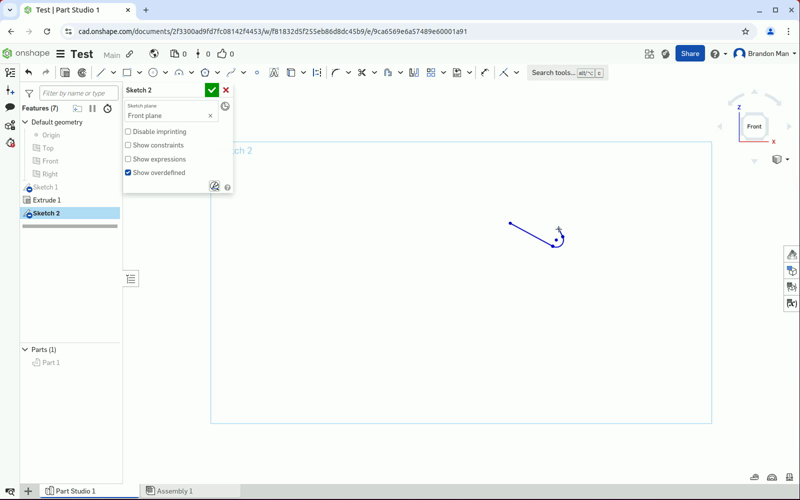
mouse_move(558, 228)
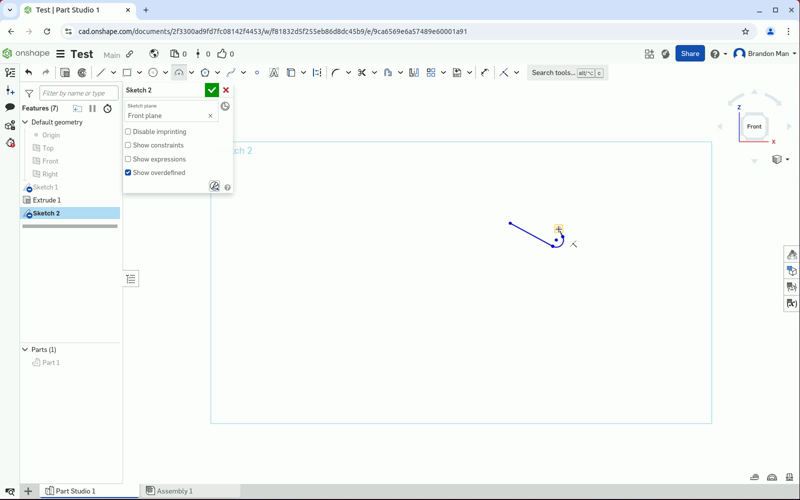
click(558, 228)
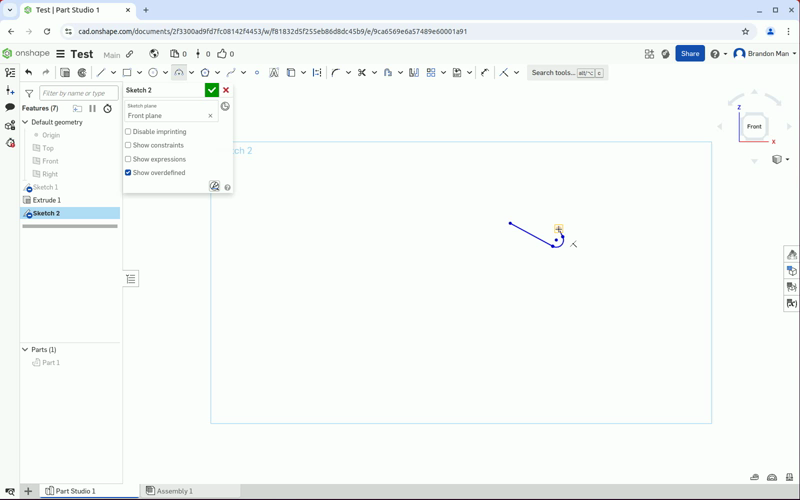
key_down(shift)
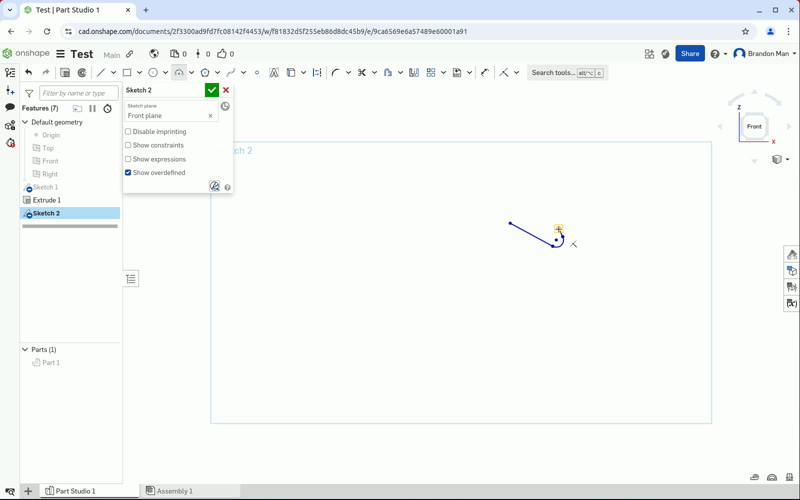
mouse_move(555, 225)
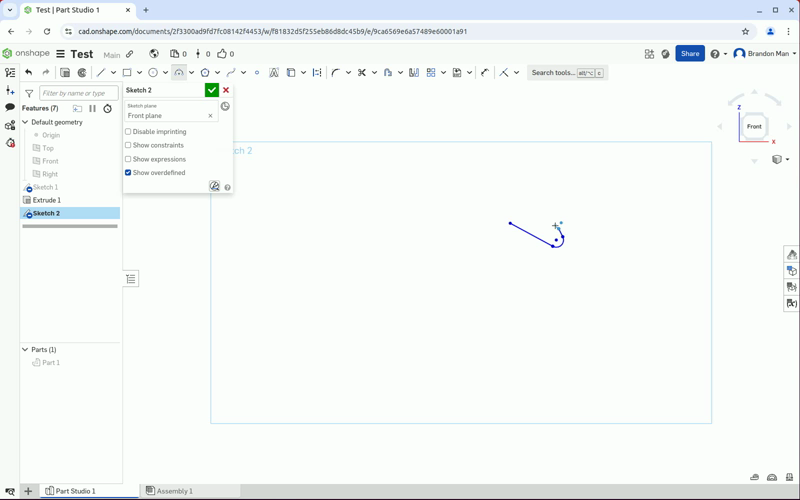
scroll(6)
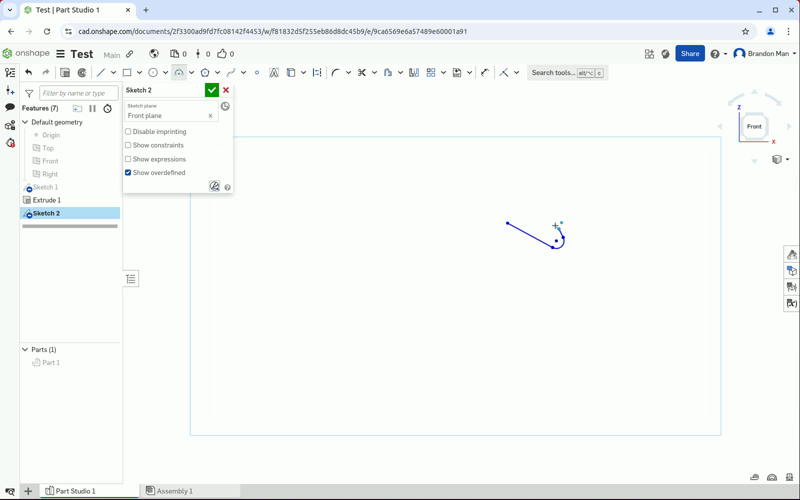
scroll(6)
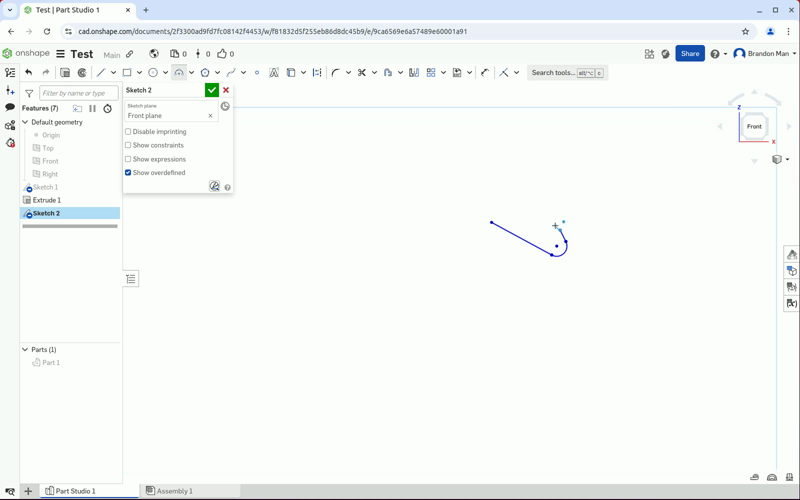
scroll(6)
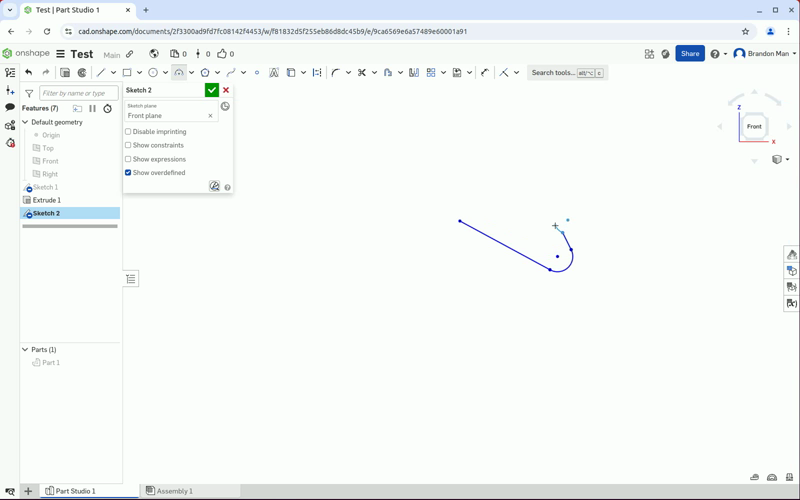
scroll(6)
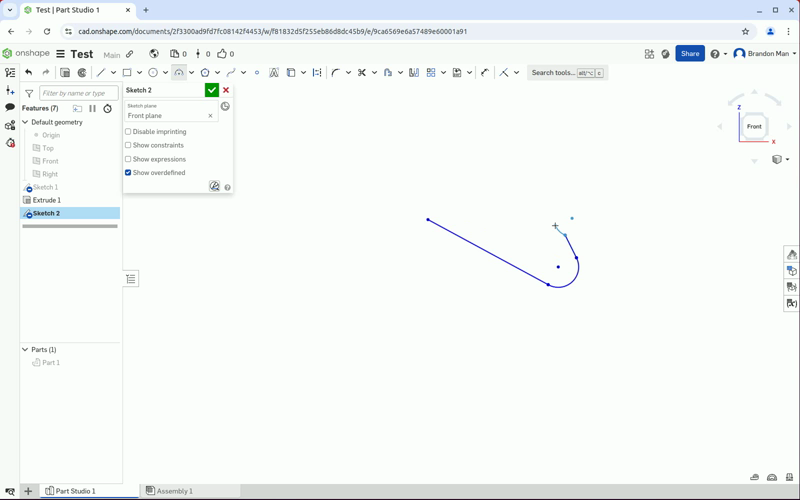
scroll(6)
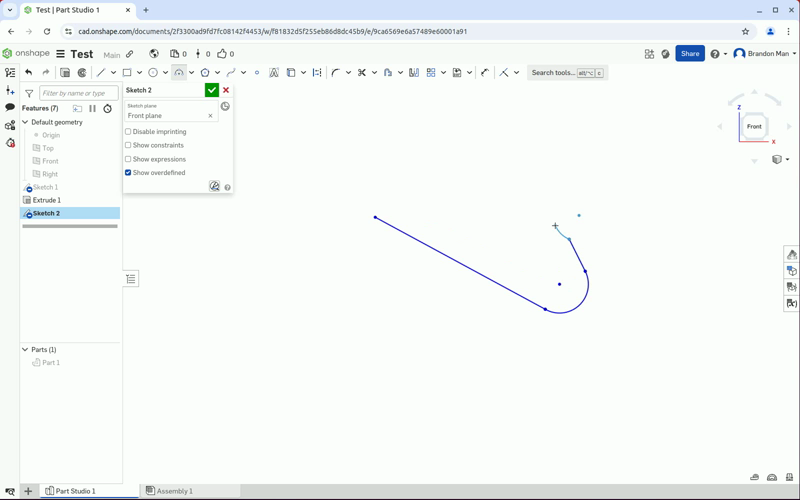
scroll(6)
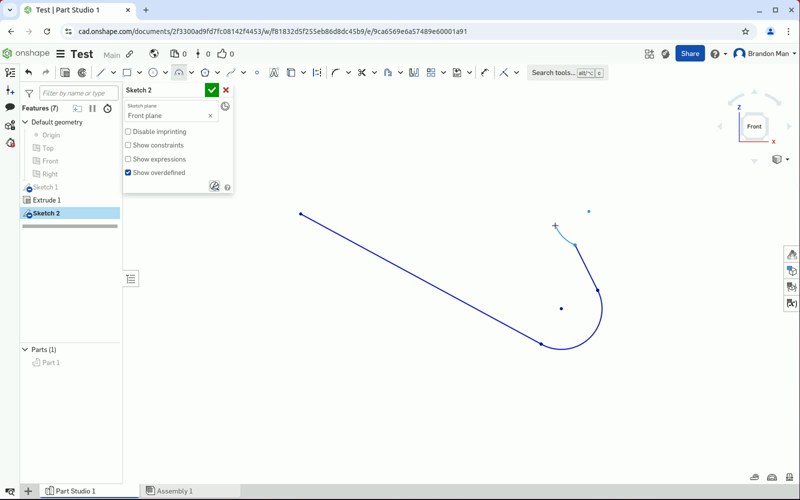
scroll(6)
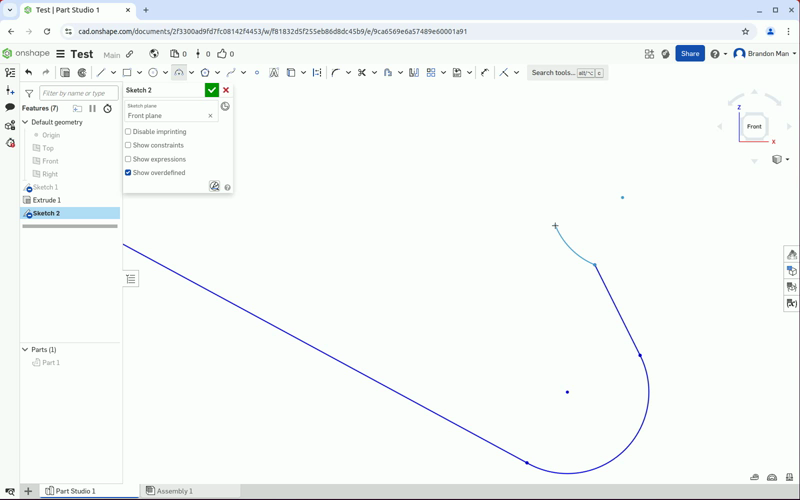
click(555, 225)
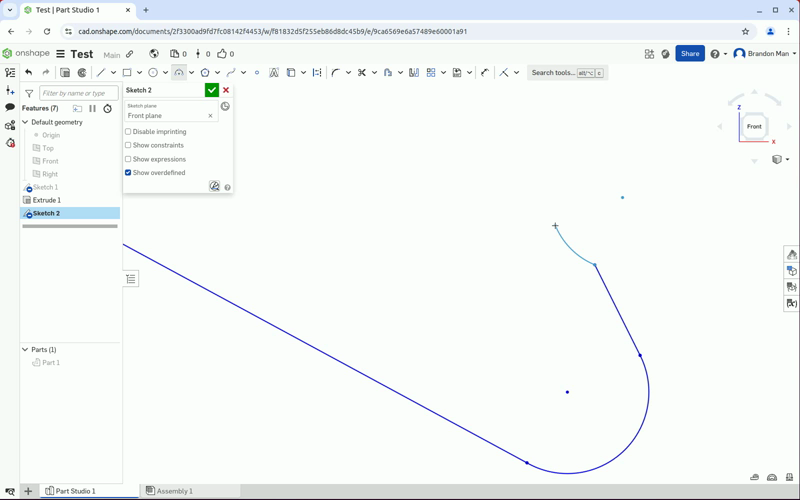
scroll(-6)
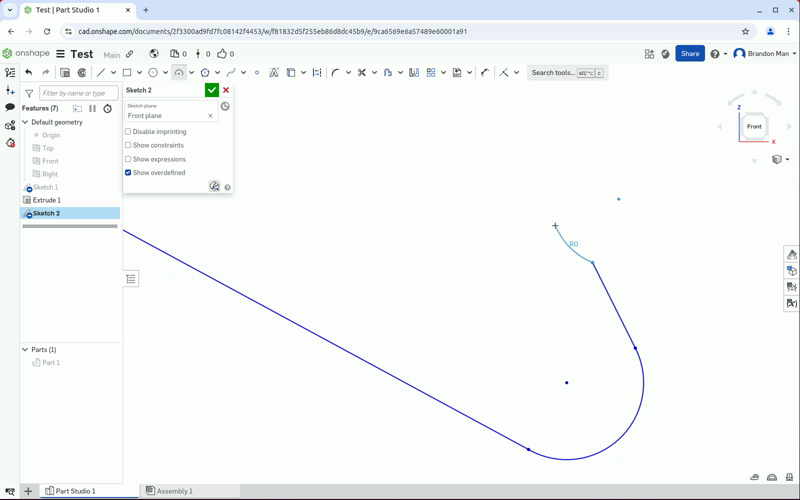
scroll(-6)
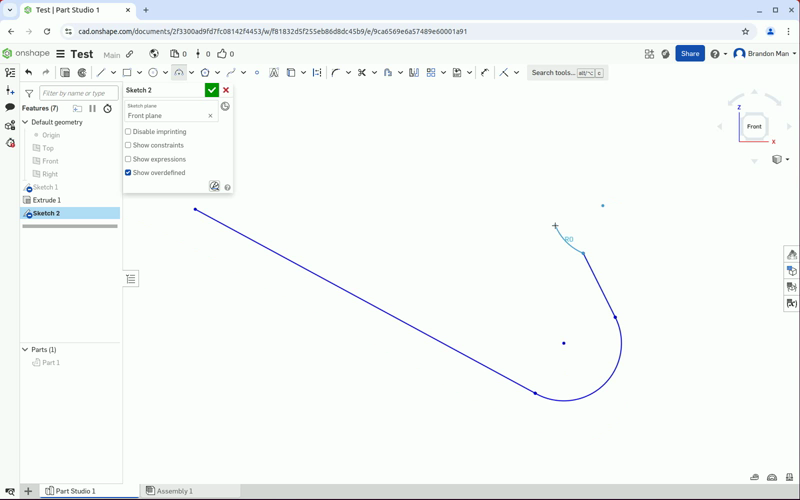
scroll(-6)
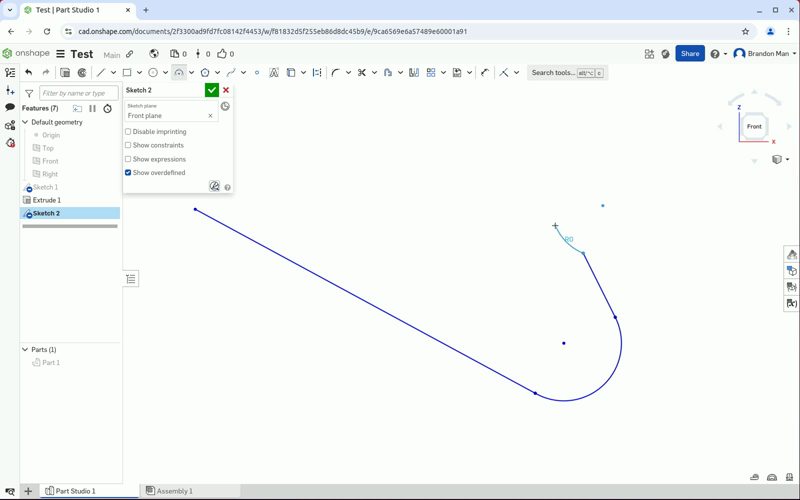
scroll(-6)
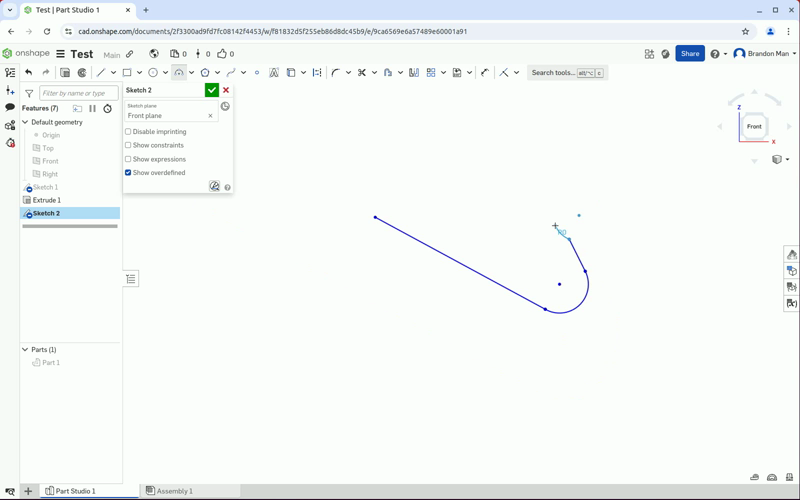
scroll(-6)
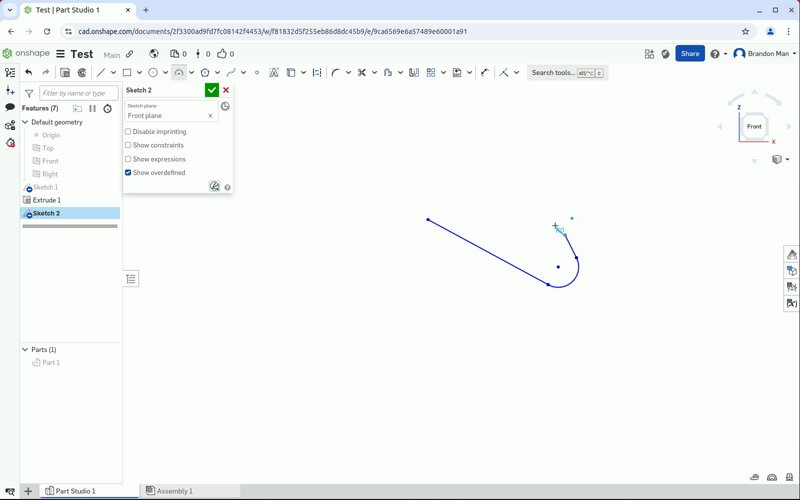
scroll(-6)
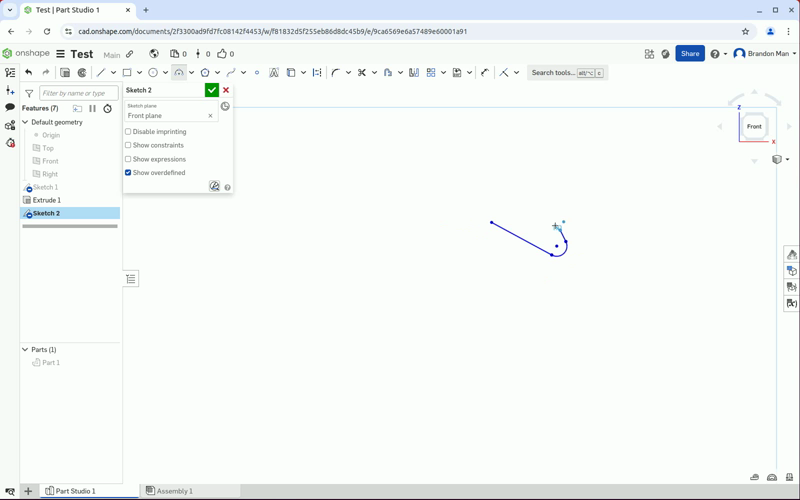
scroll(-6)
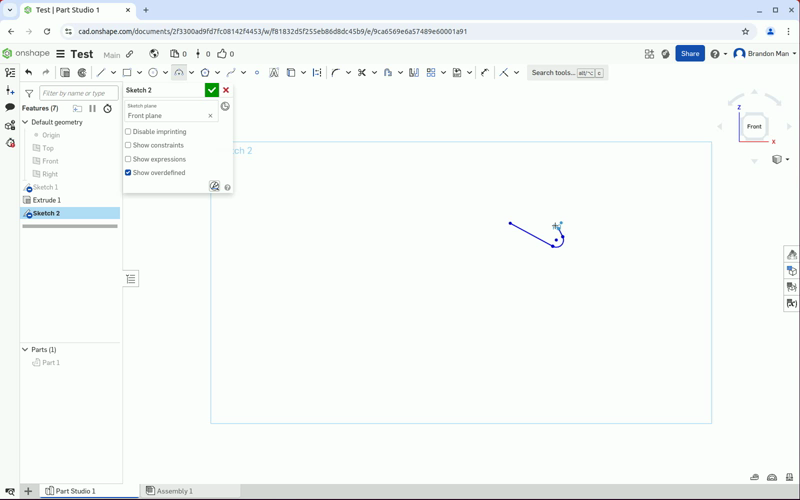
mouse_move(557, 226)
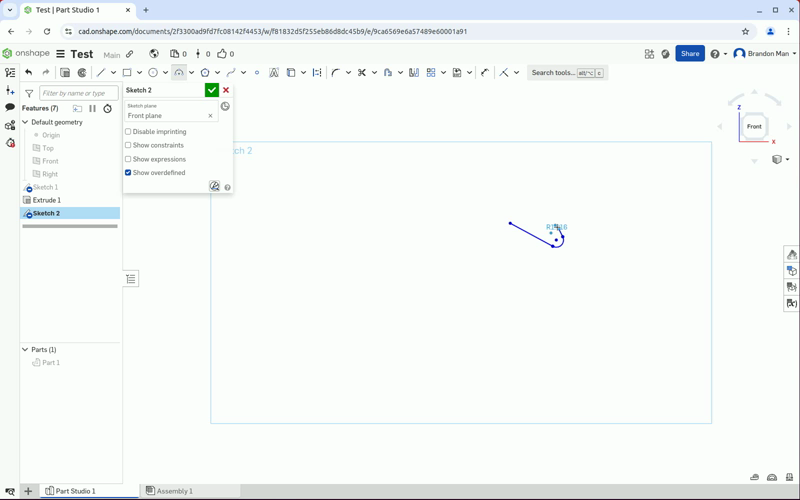
scroll(6)
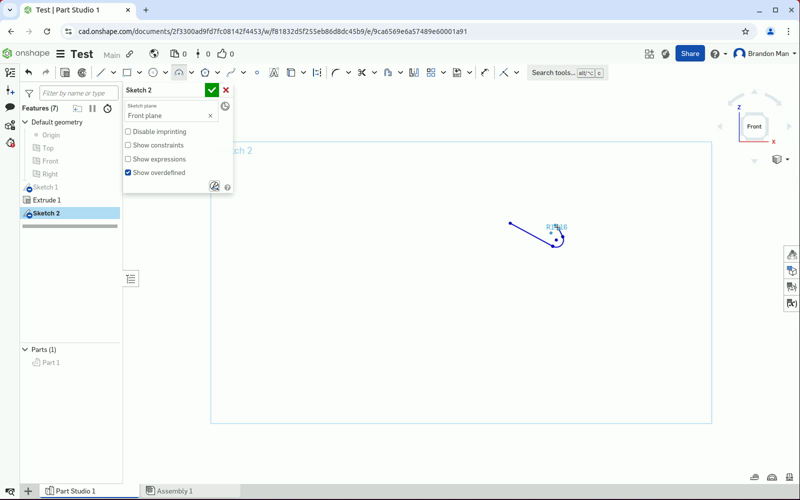
scroll(6)
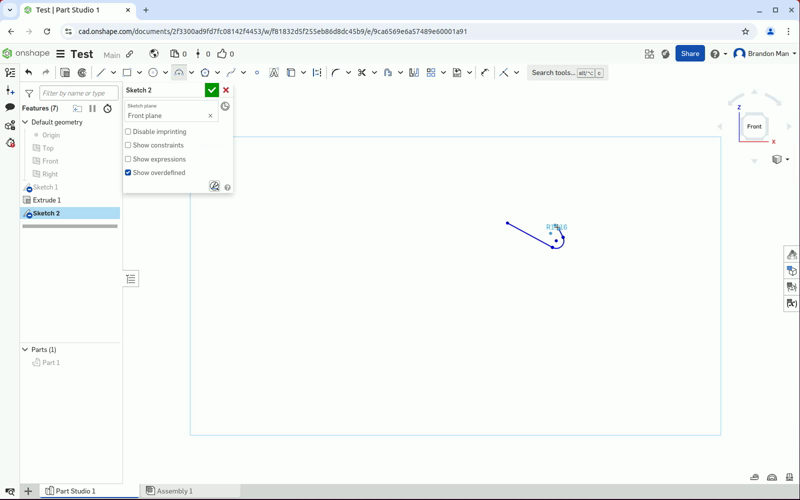
scroll(6)
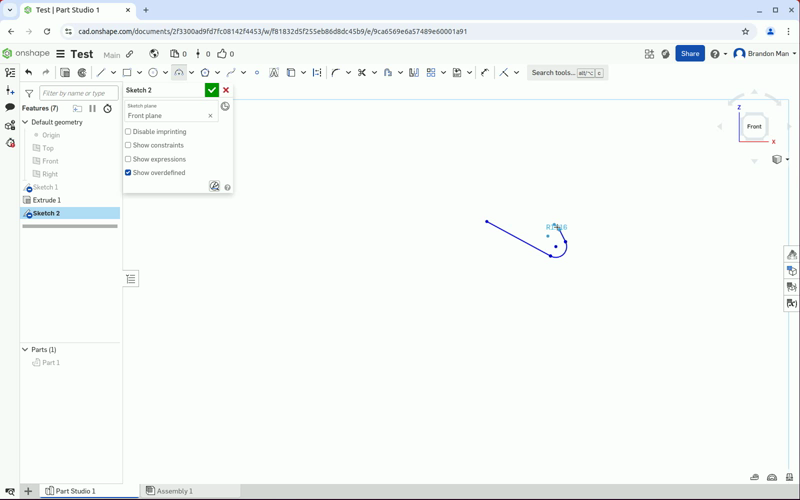
scroll(6)
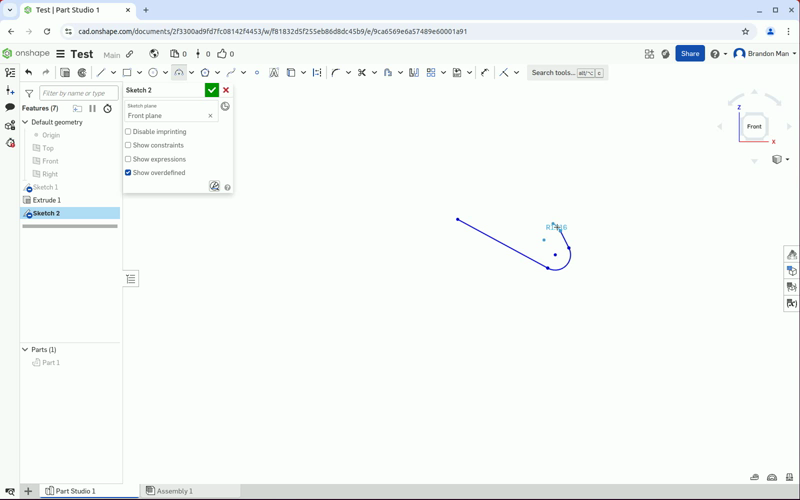
scroll(6)
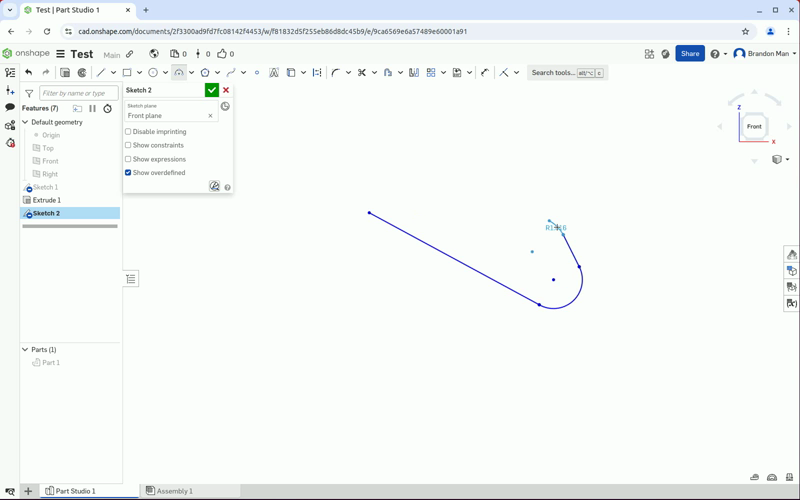
scroll(6)
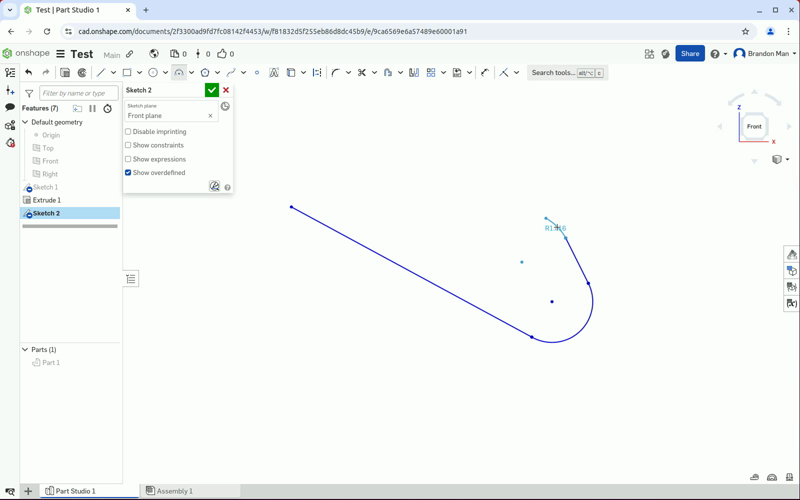
scroll(6)
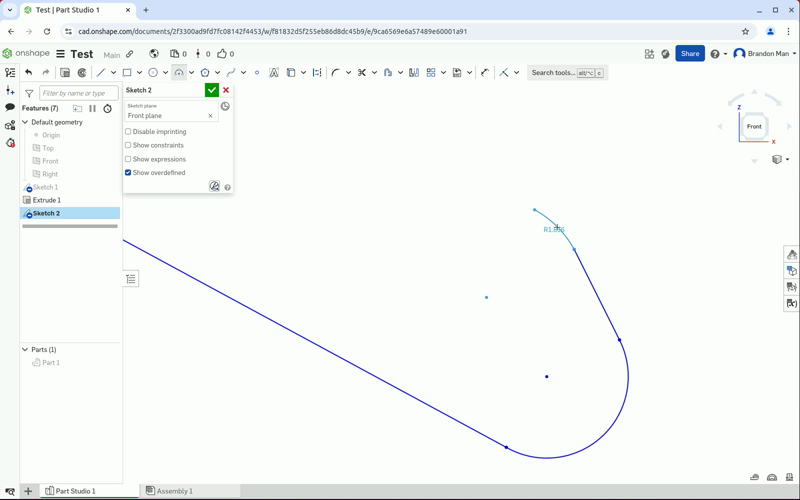
click(557, 226)
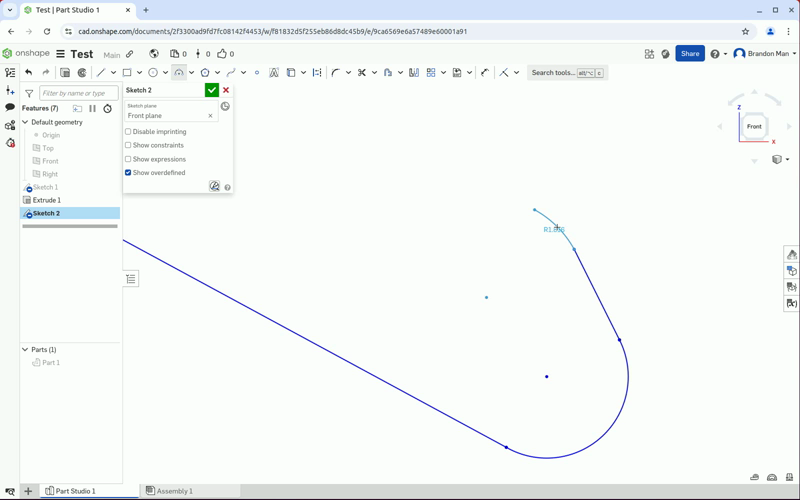
scroll(-6)
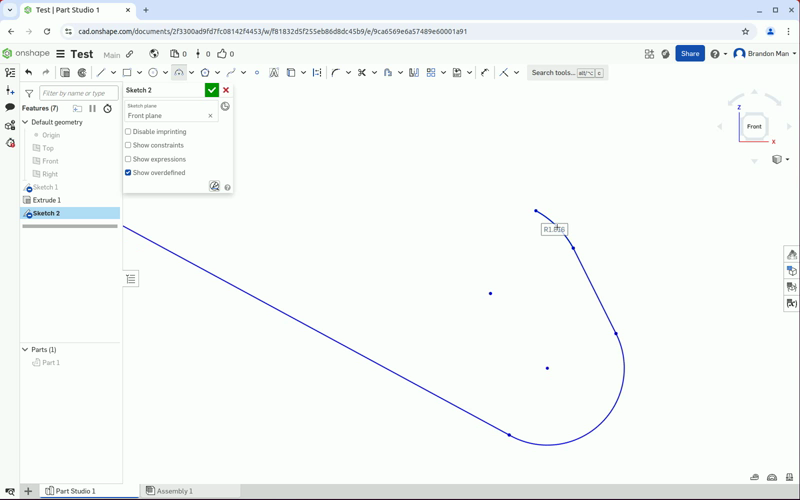
scroll(-6)
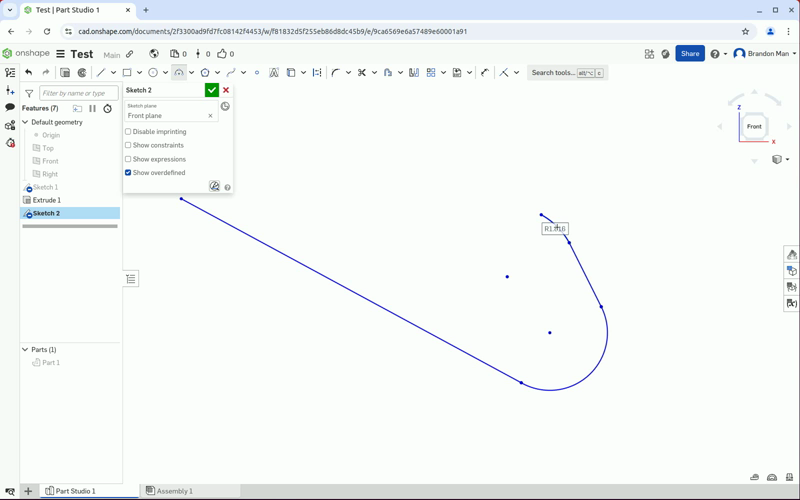
scroll(-6)
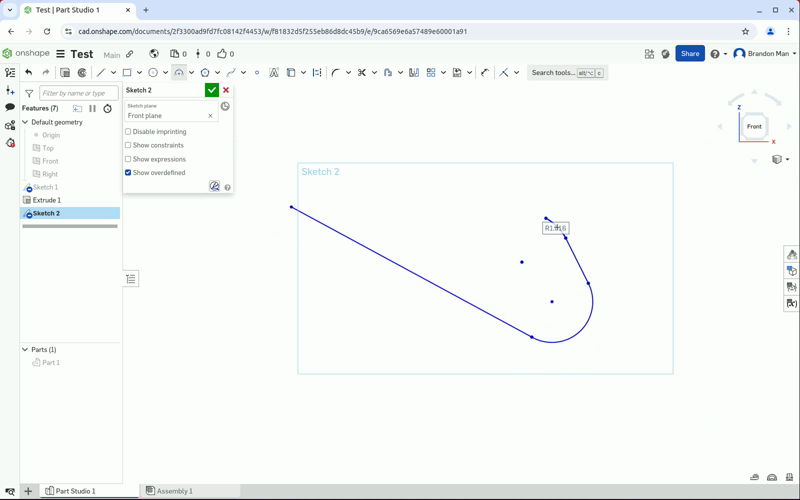
scroll(-6)
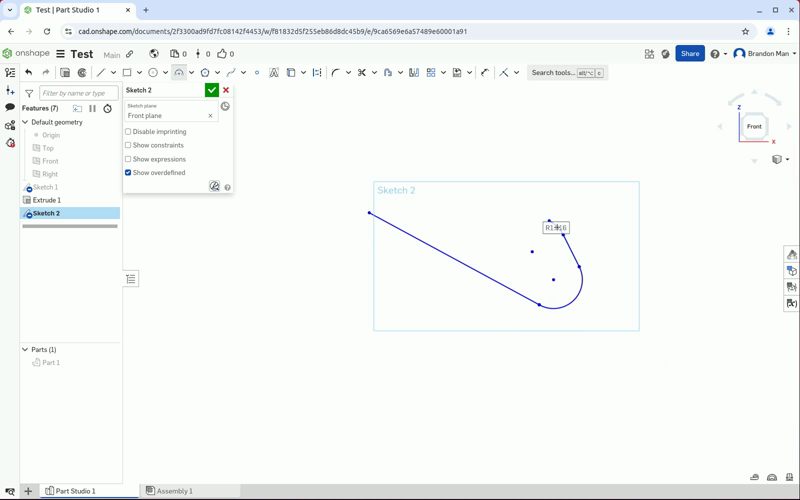
scroll(-6)
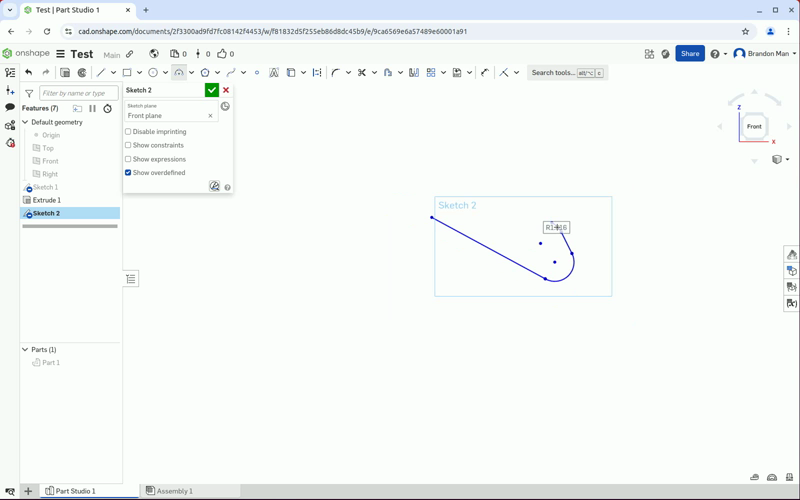
scroll(-6)
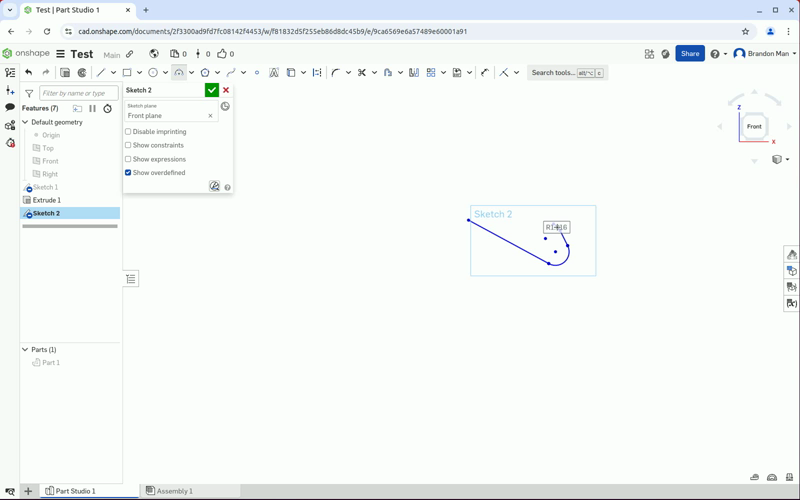
scroll(-6)
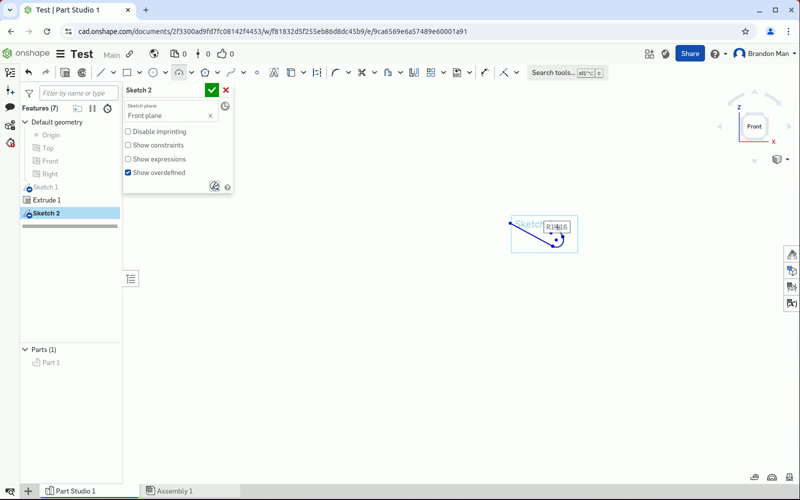
key_up(shift)
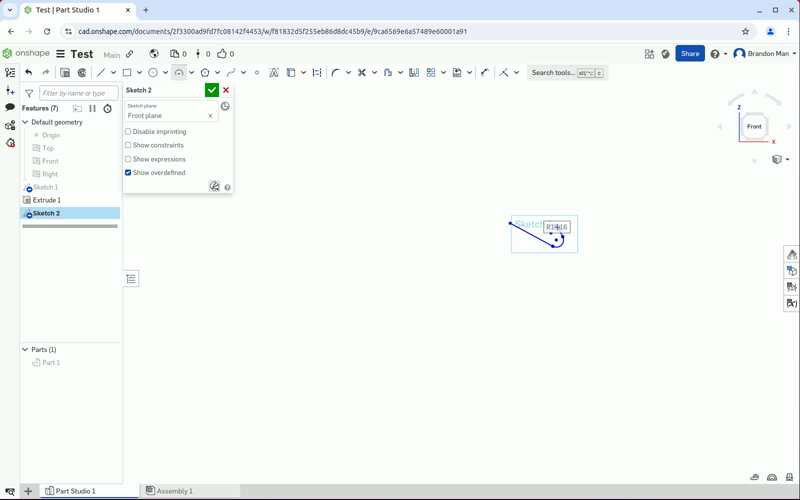
key(esc)
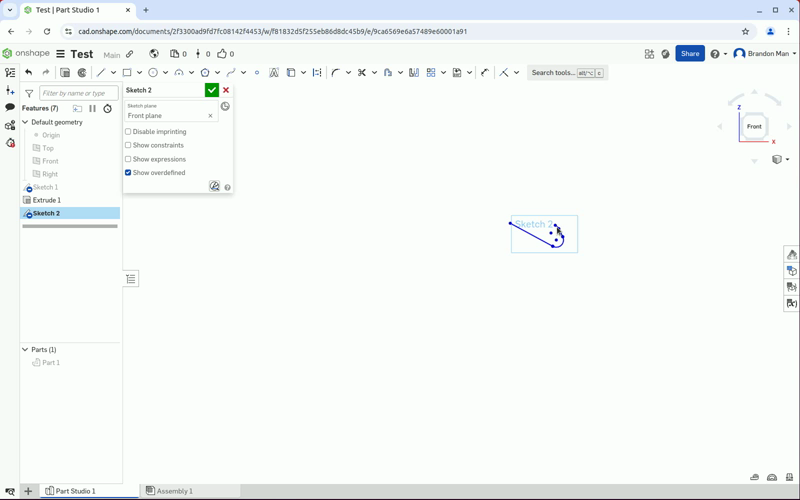
key(l)
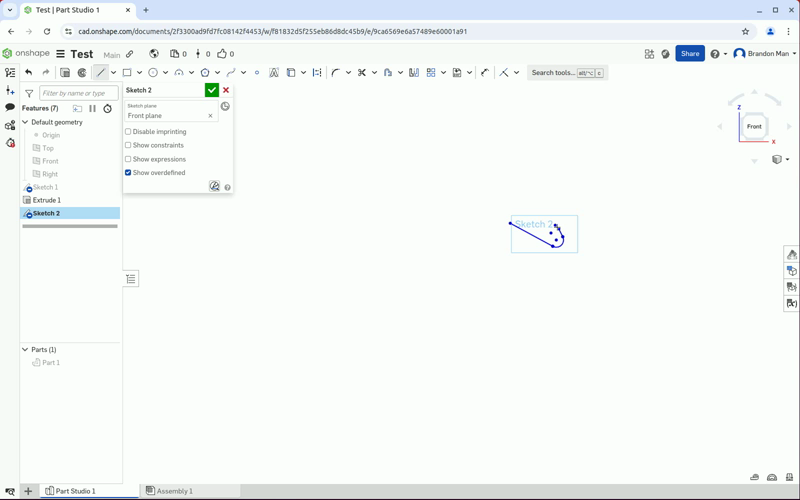
mouse_move(555, 225)
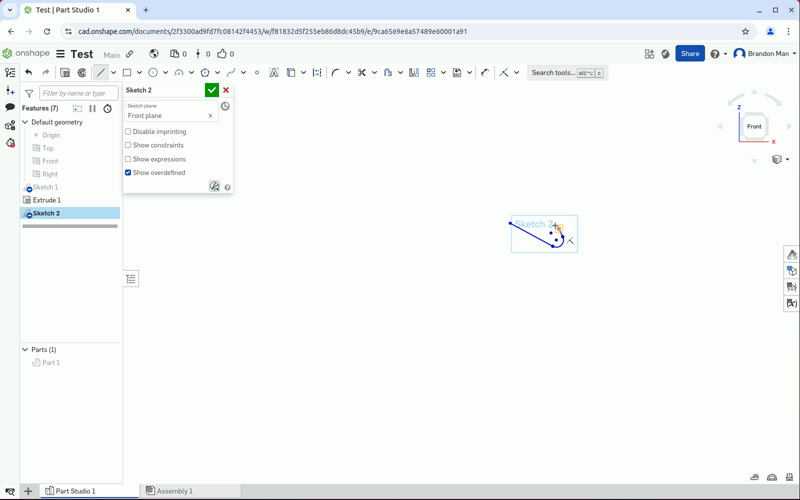
scroll(6)
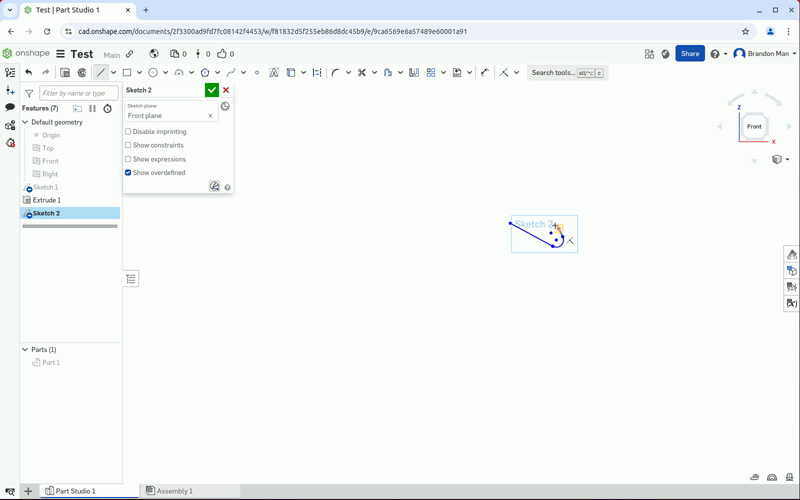
scroll(6)
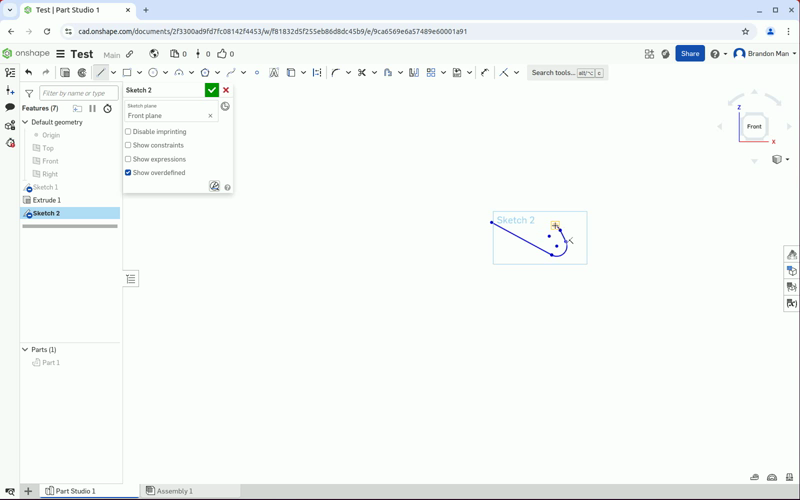
scroll(6)
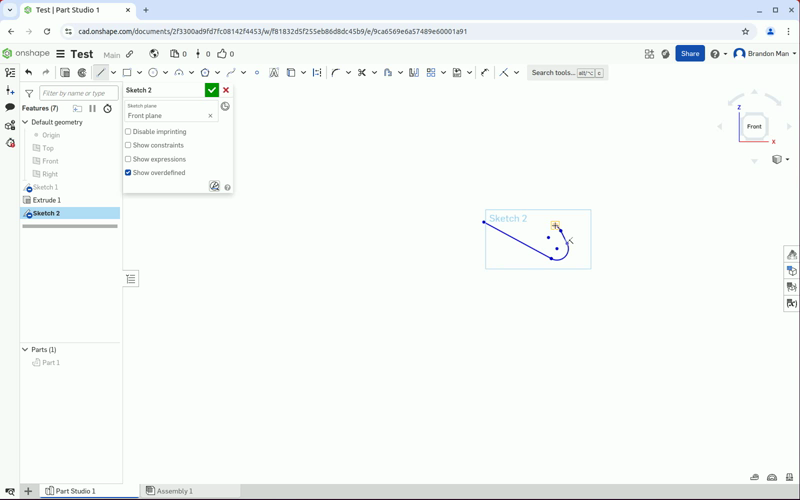
scroll(6)
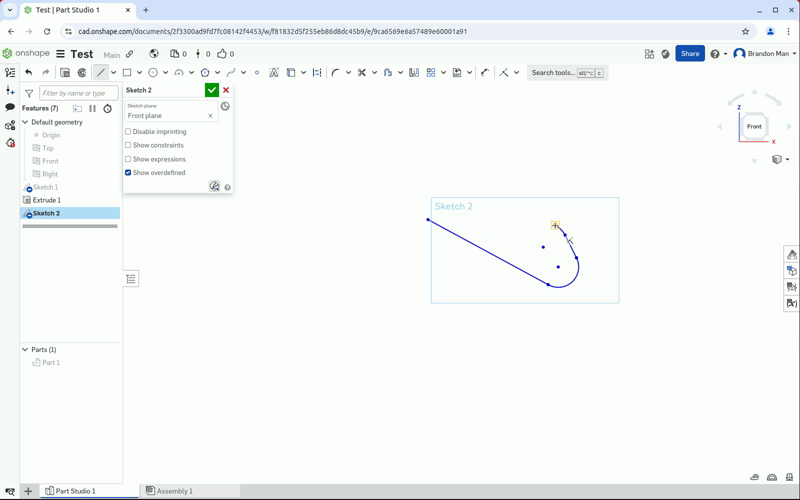
scroll(6)
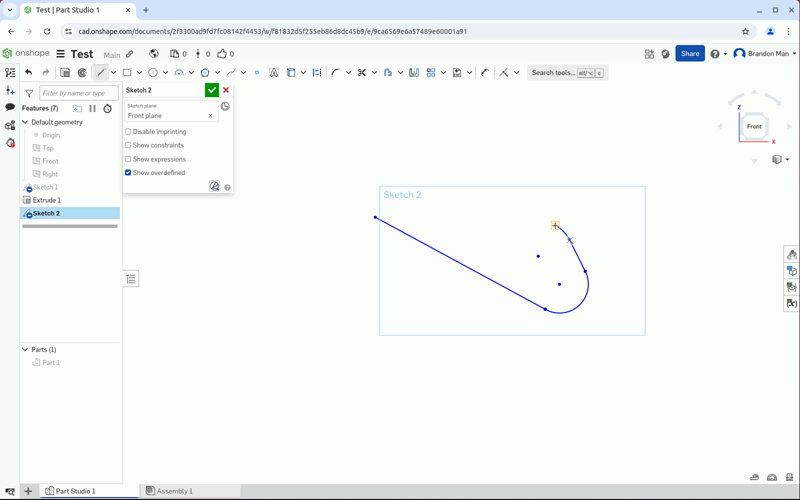
scroll(6)
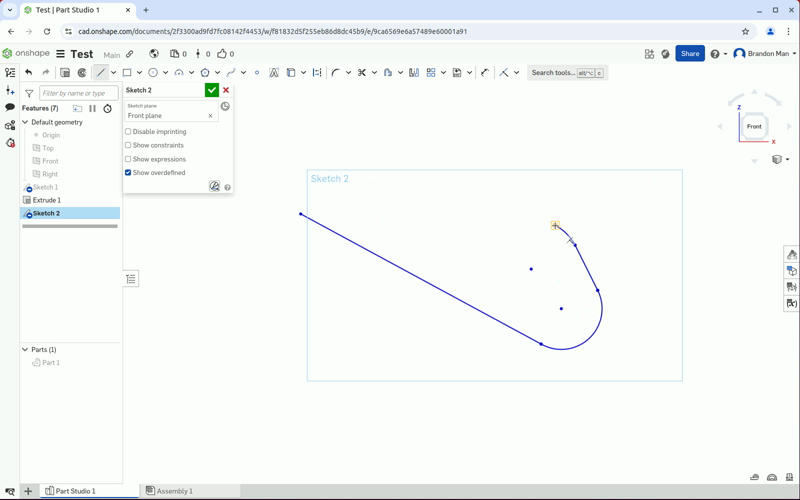
scroll(6)
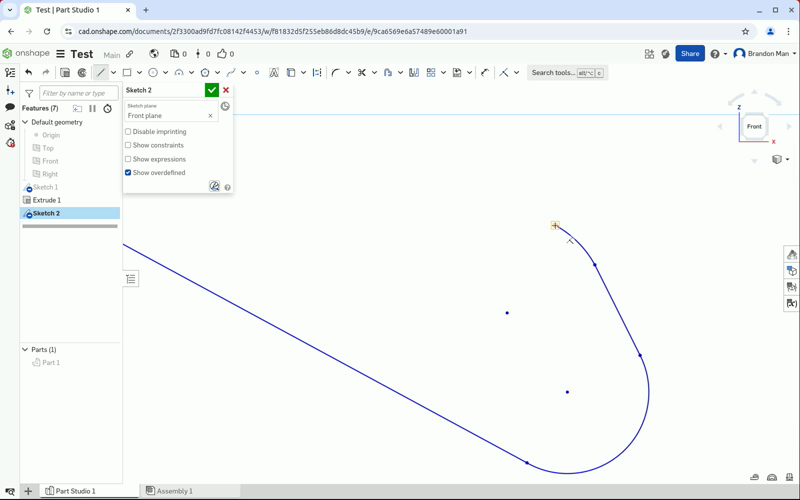
click(555, 225)
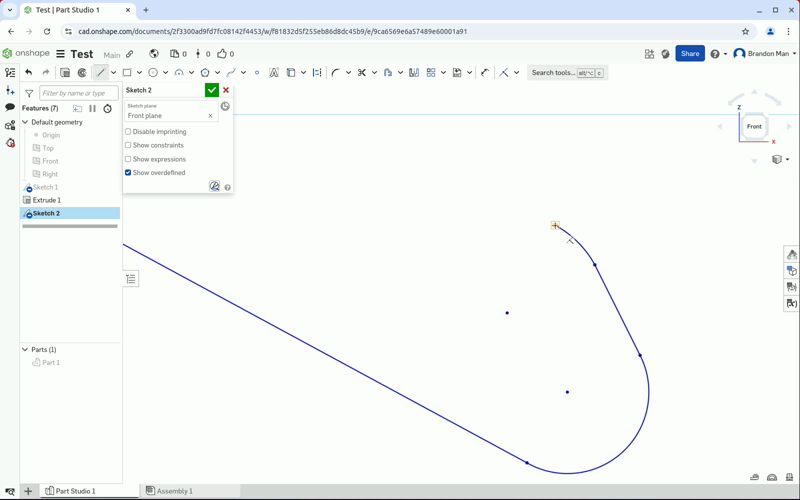
scroll(-6)
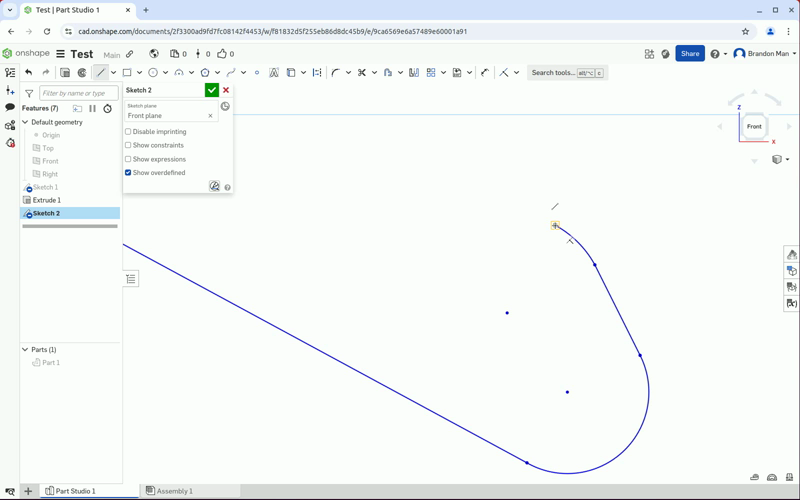
scroll(-6)
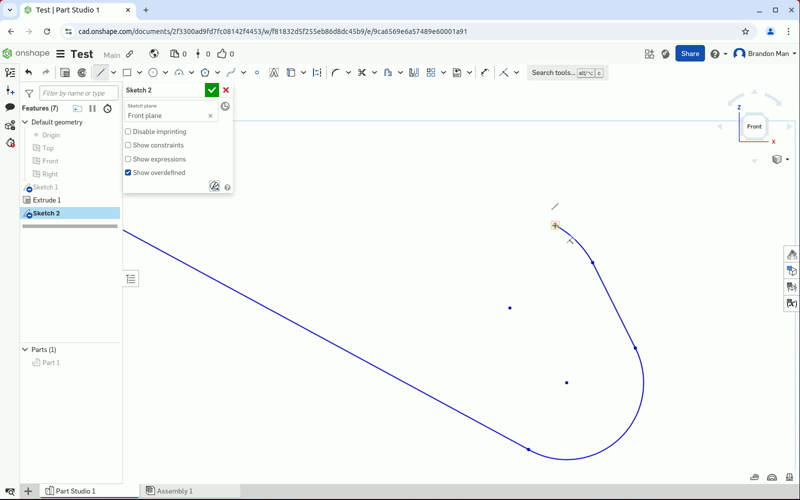
scroll(-6)
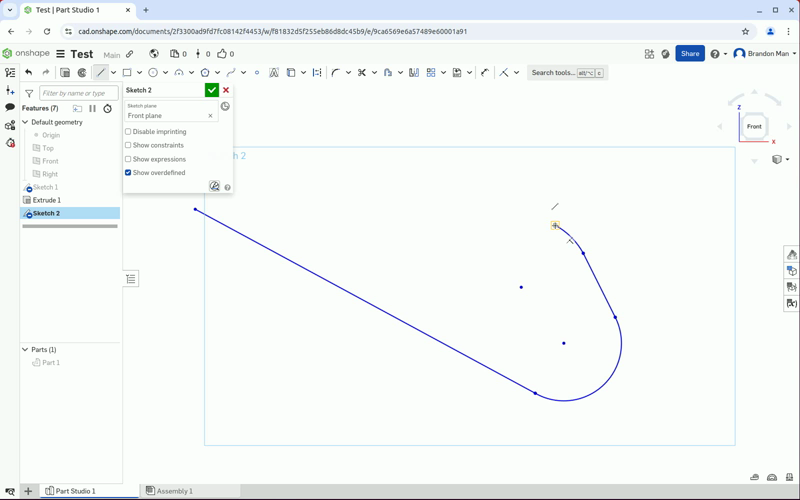
scroll(-6)
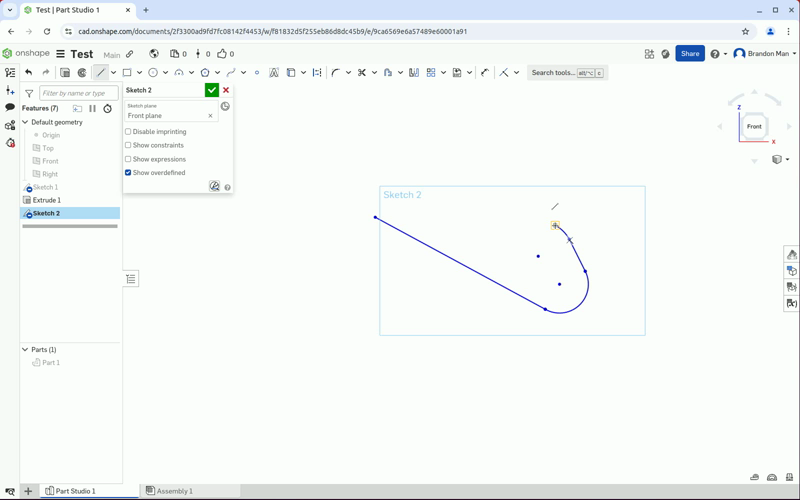
scroll(-6)
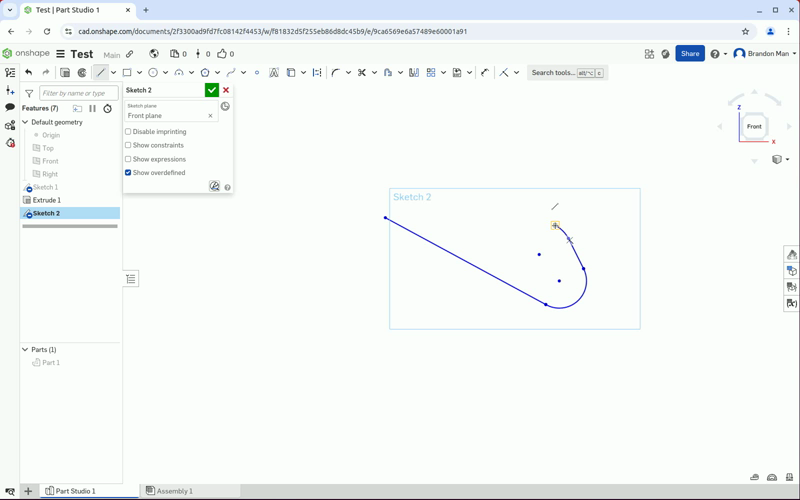
scroll(-6)
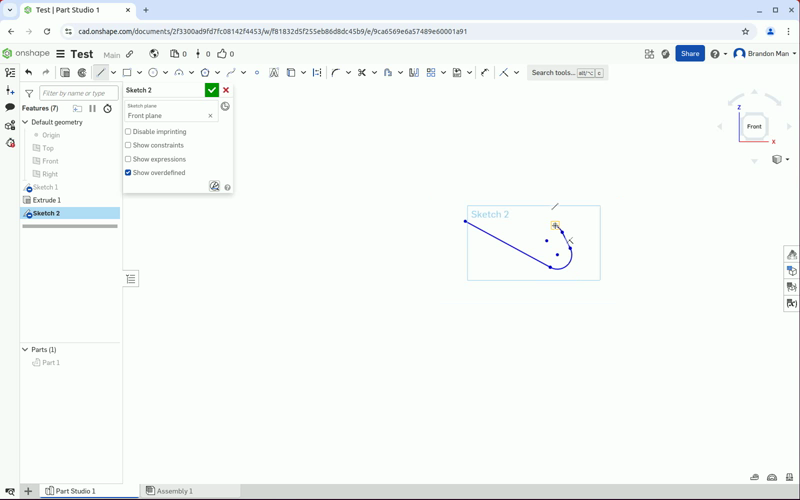
scroll(-6)
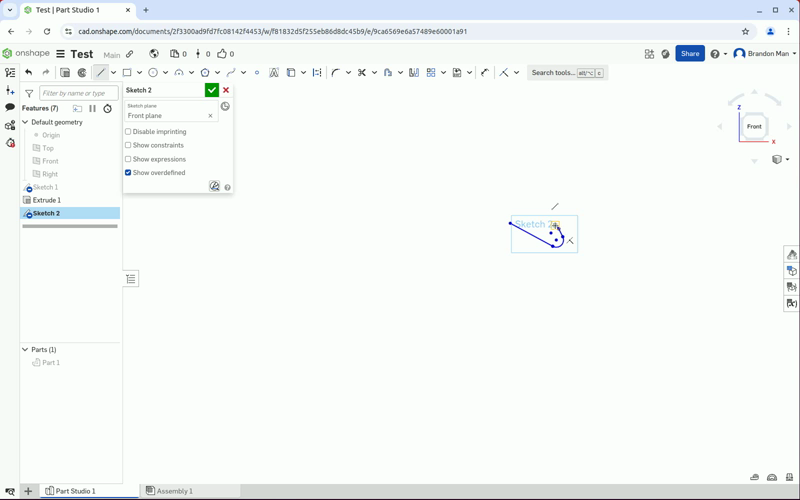
key_down(shift)
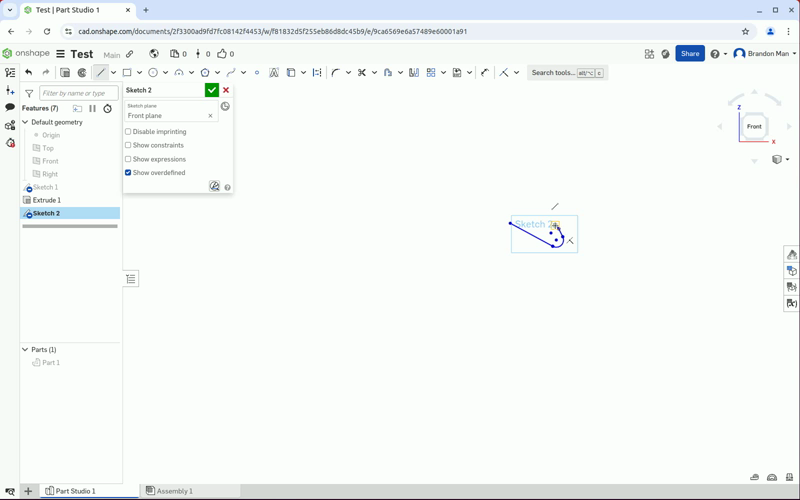
mouse_move(585, 225)
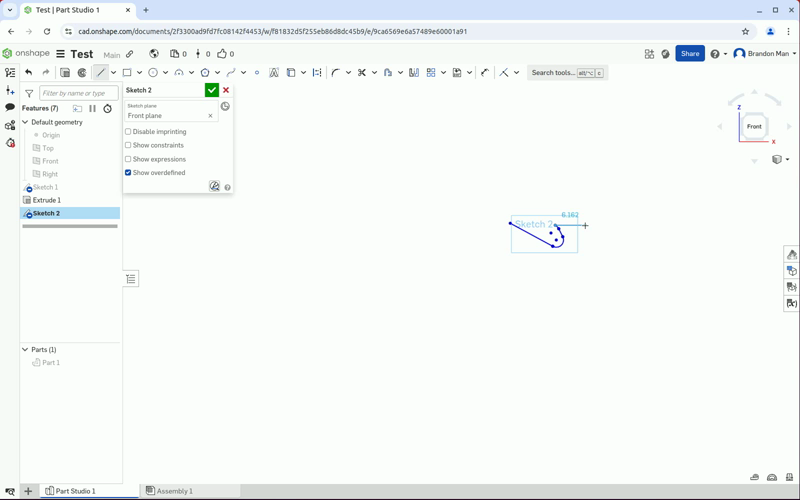
mouse_move(510, 207)
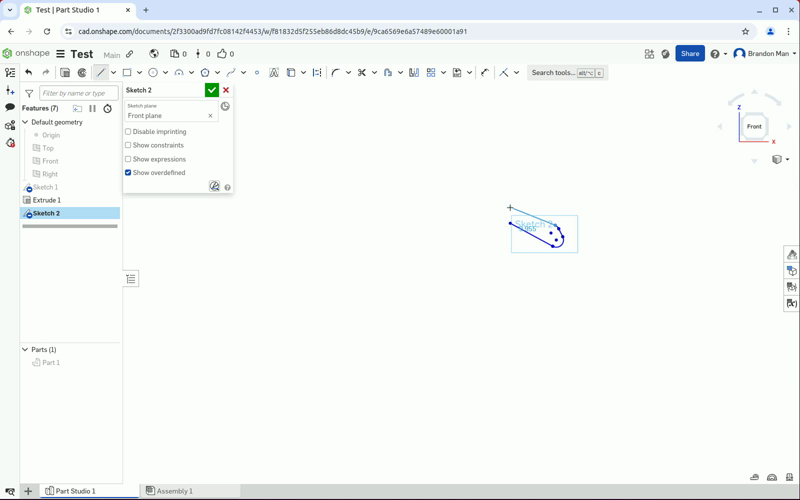
click(510, 207)
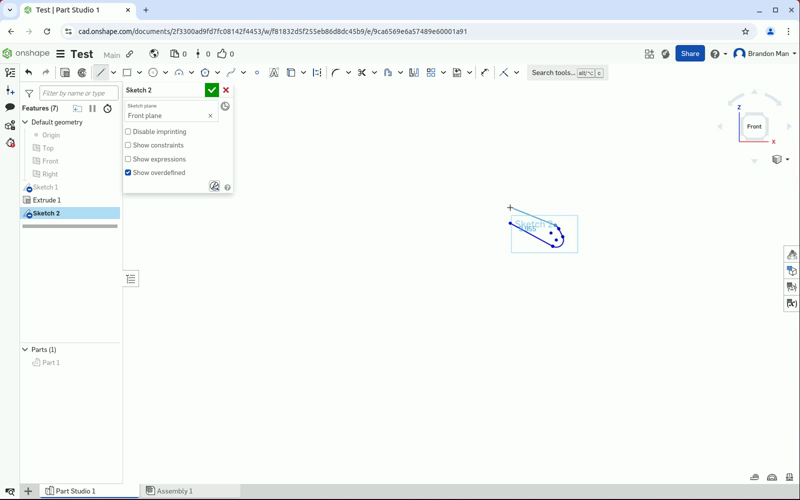
key_up(shift)
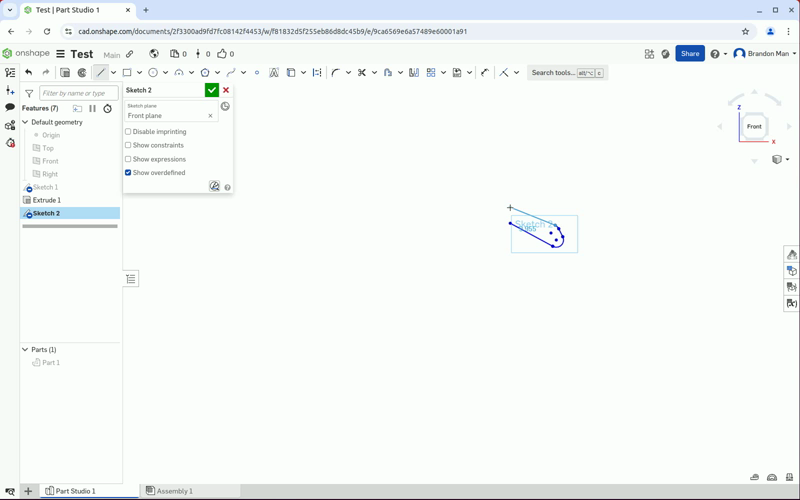
mouse_move(540, 207)
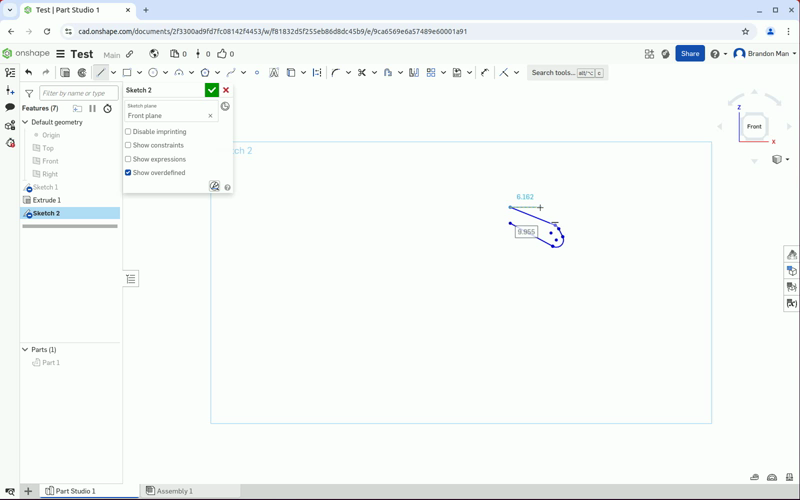
key_down(shift)
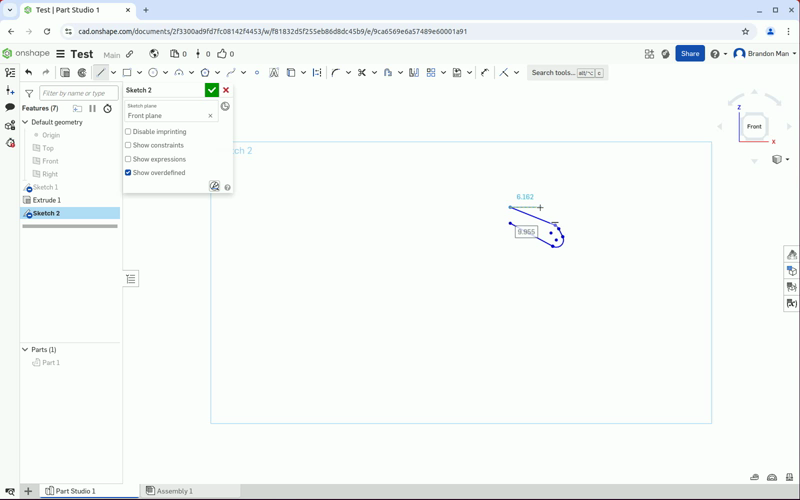
mouse_move(510, 223)
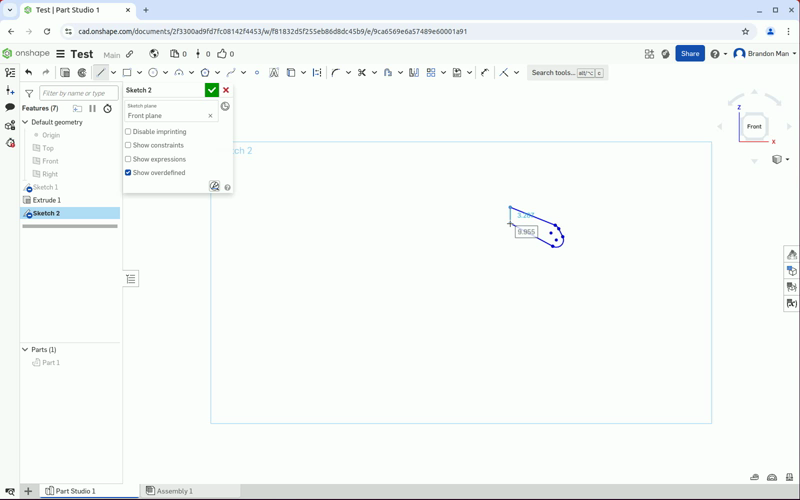
key_up(shift)
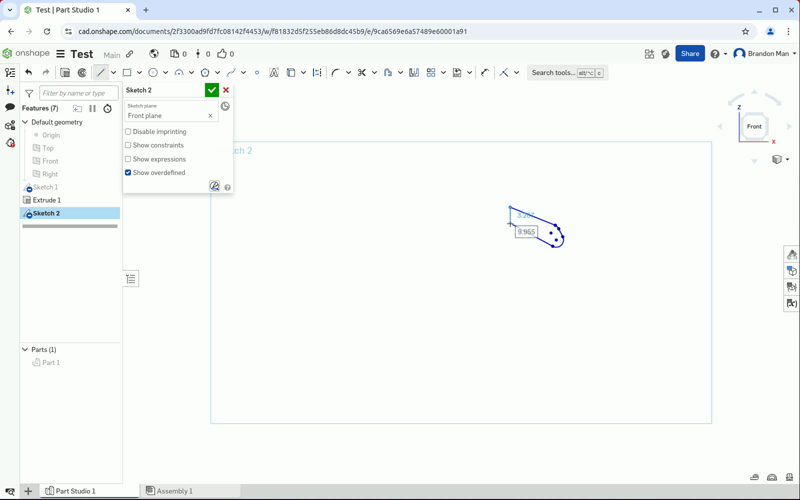
click(510, 223)
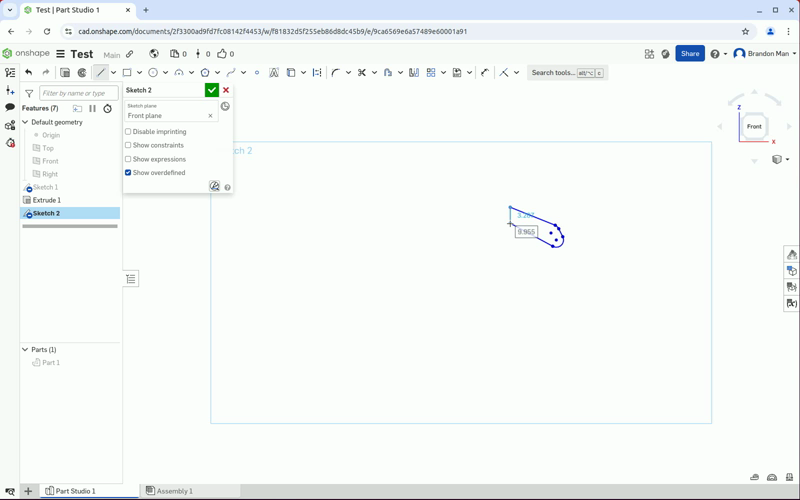
key(esc)
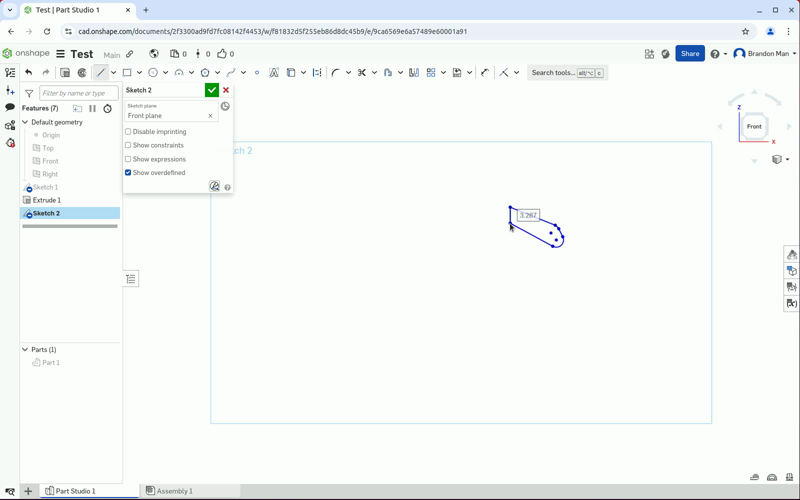
mouse_move(515, 215)
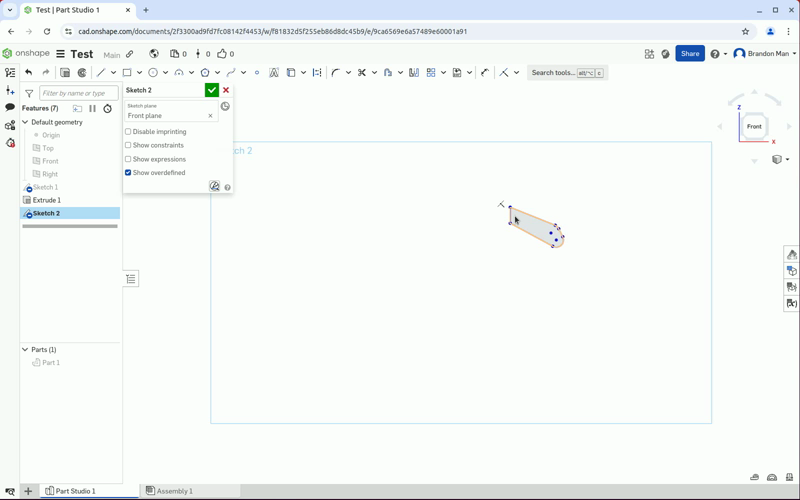
scroll(6)
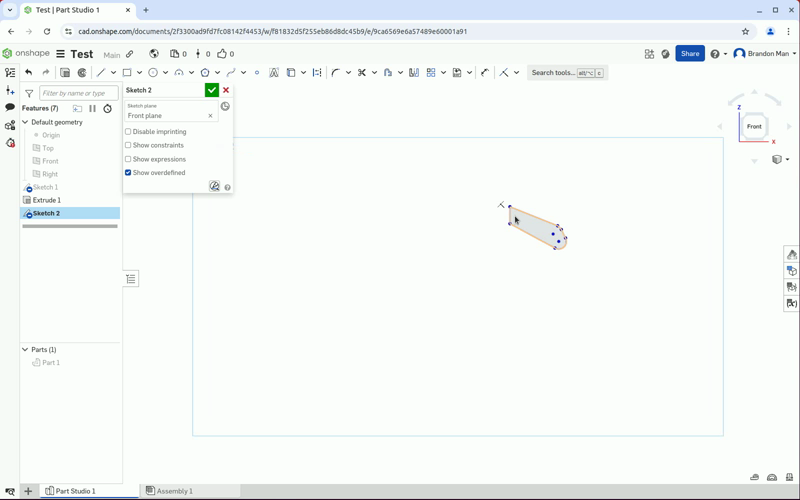
scroll(6)
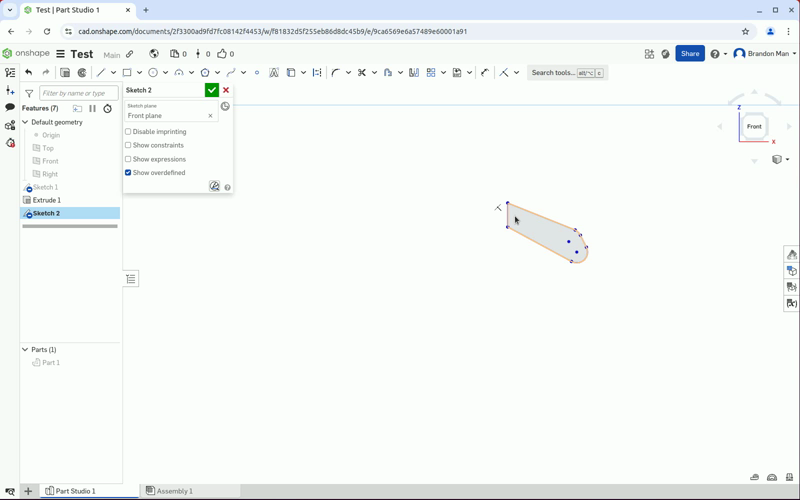
scroll(6)
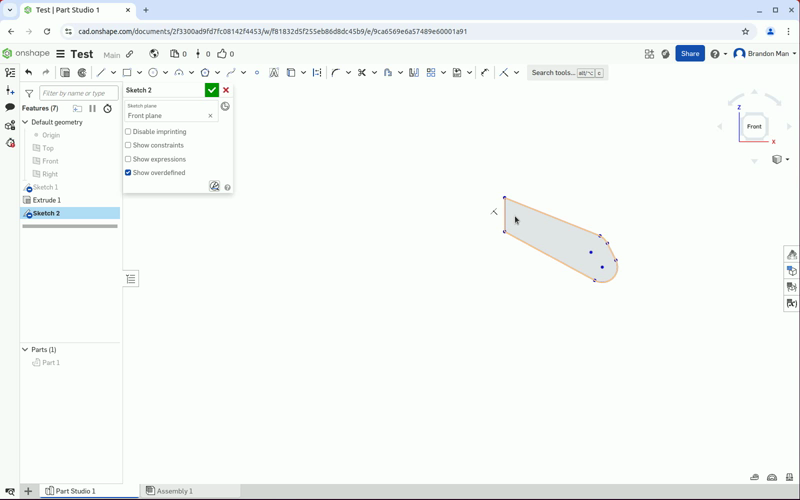
scroll(6)
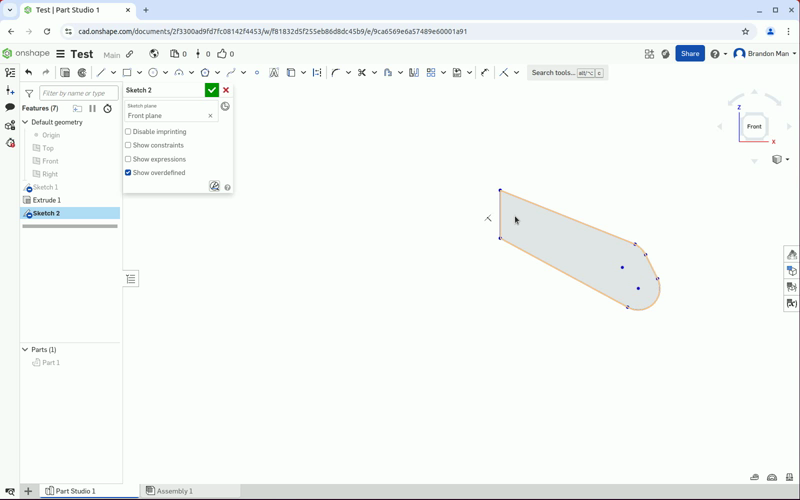
scroll(6)
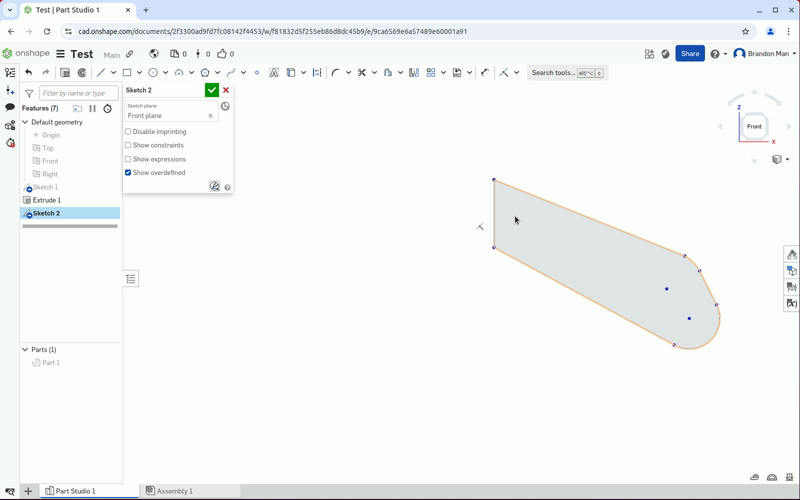
scroll(6)
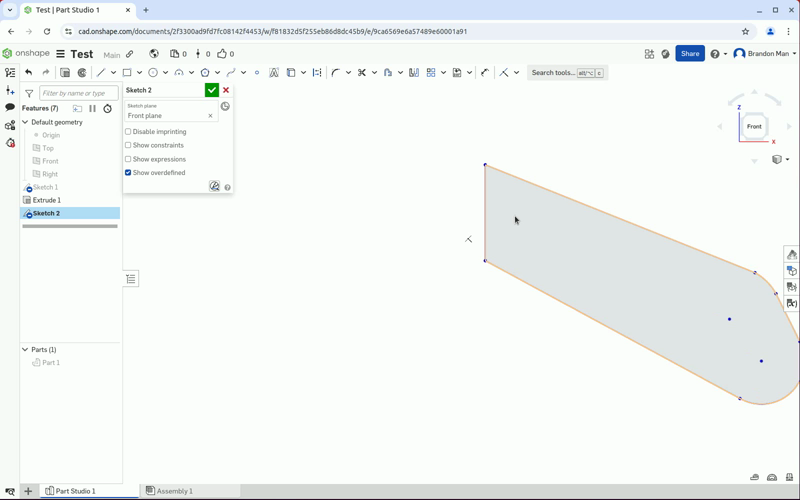
scroll(6)
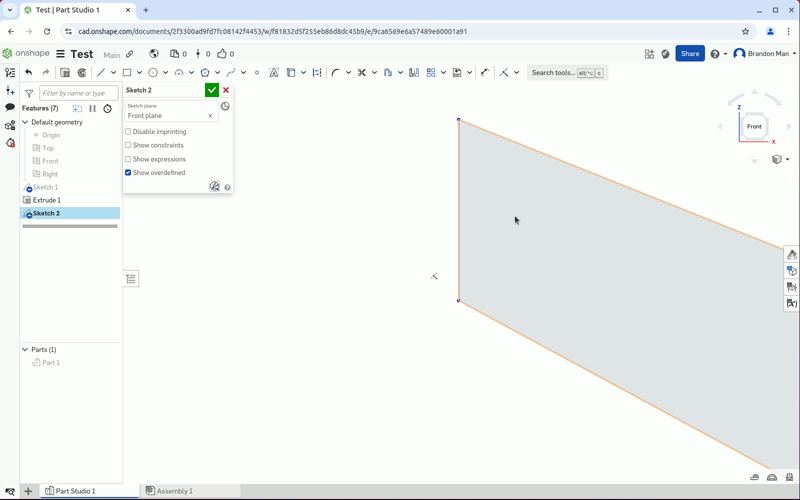
click(515, 215)
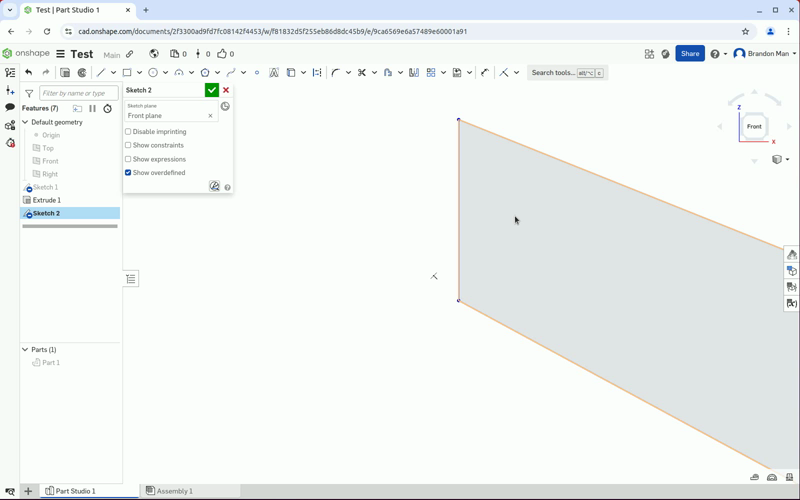
scroll(-6)
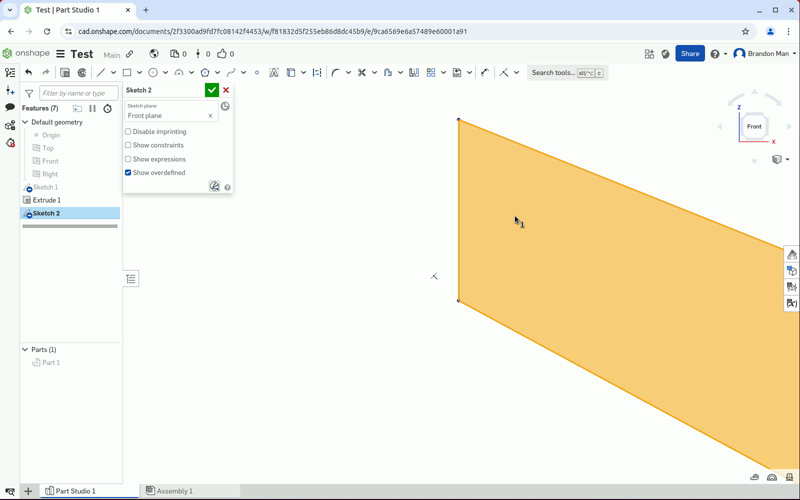
scroll(-6)
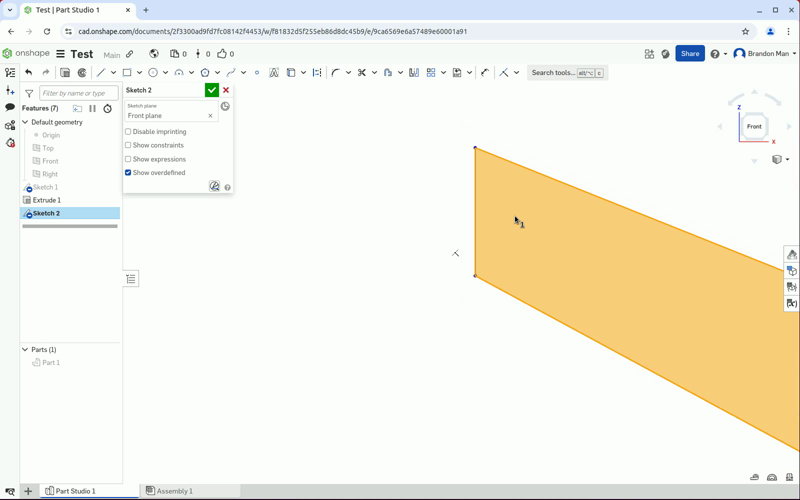
scroll(-6)
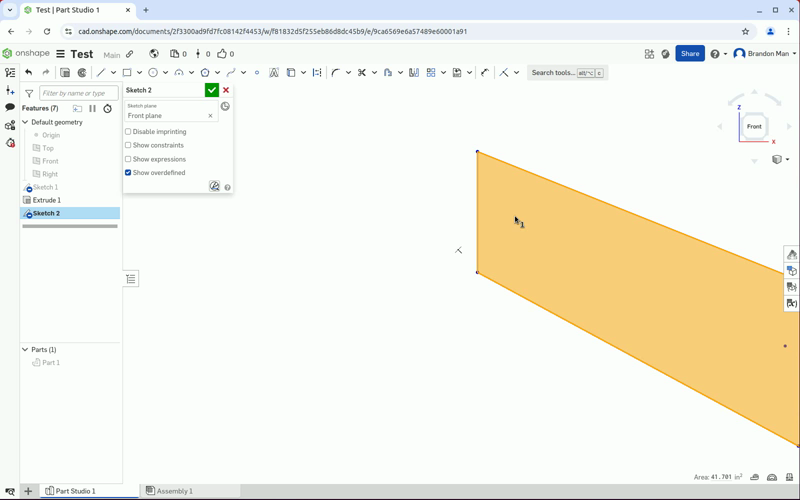
scroll(-6)
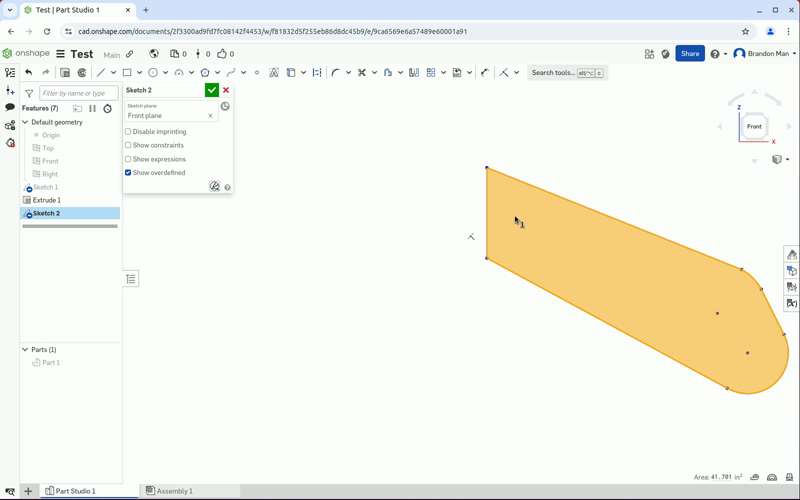
scroll(-6)
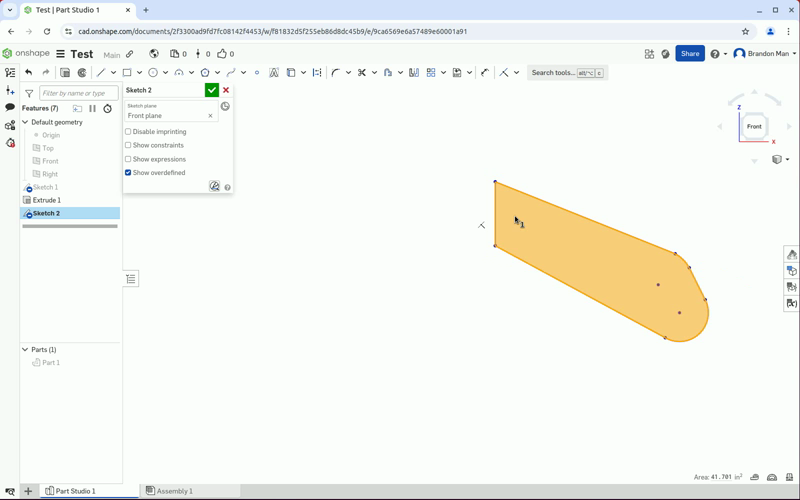
scroll(-6)
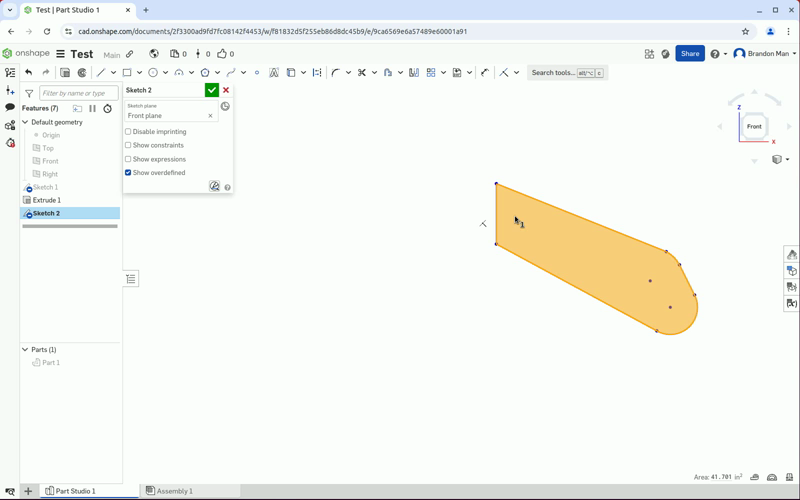
scroll(-6)
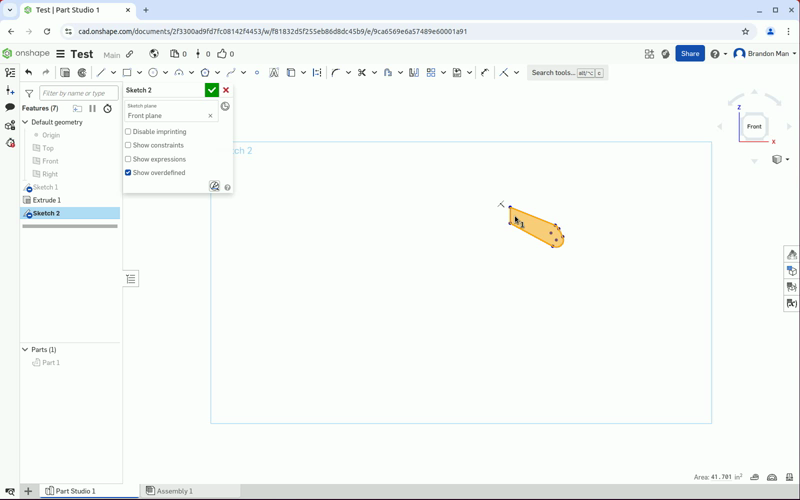
mouse_move(73, 352)
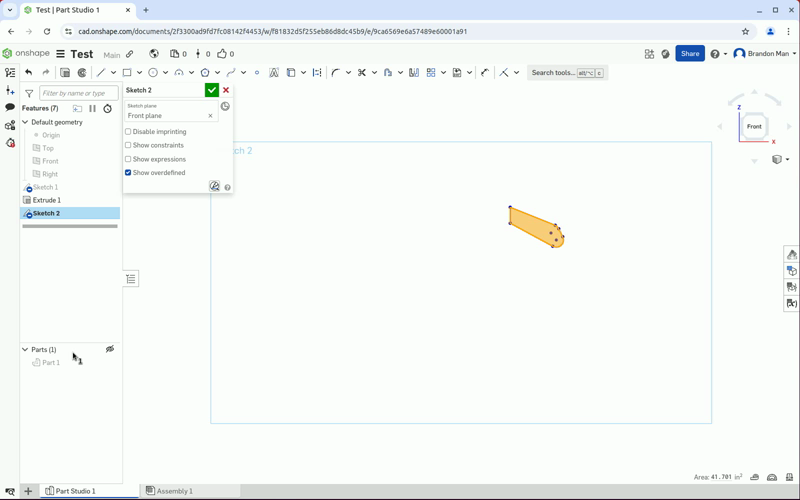
key(shift+y)
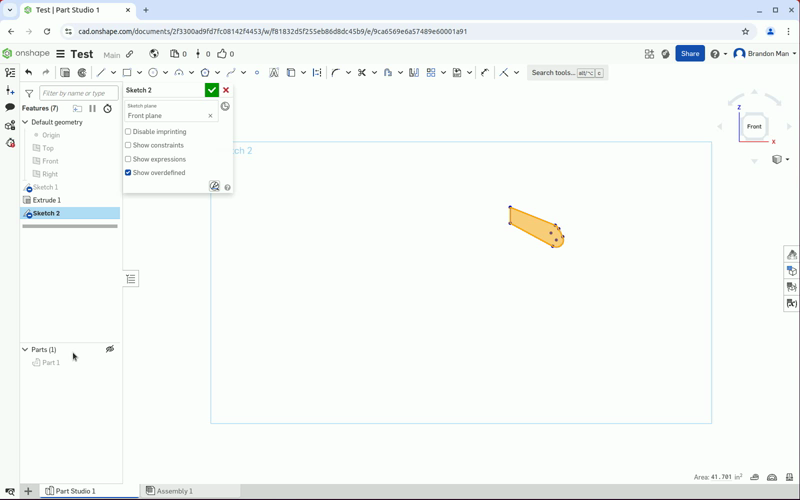
key(shift+e)
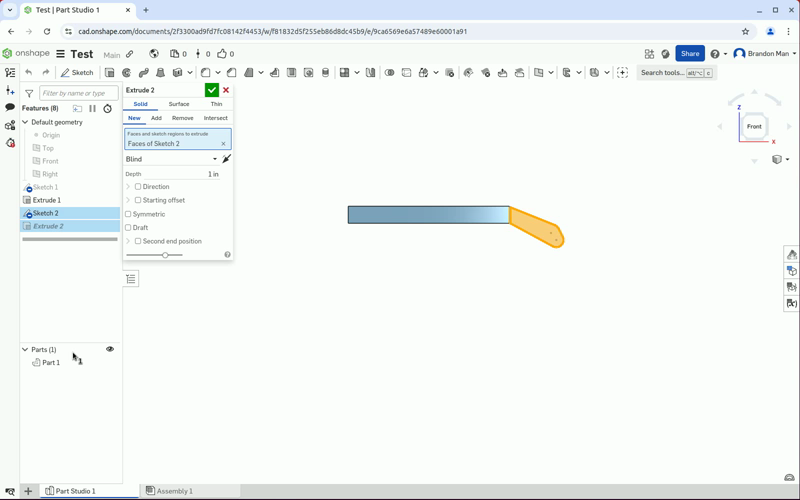
mouse_move(143, 106)
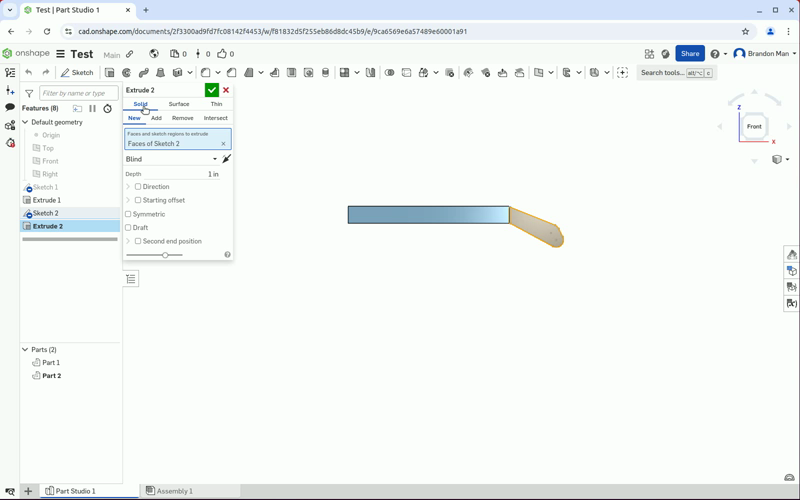
click(143, 106)
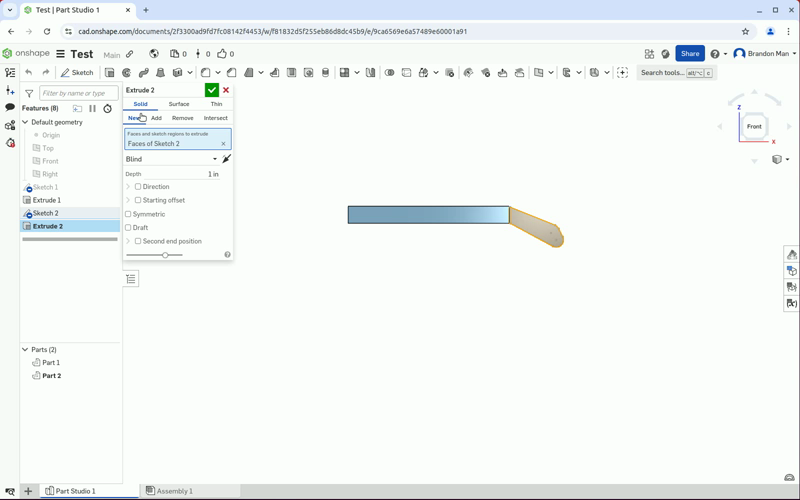
mouse_move(137, 120)
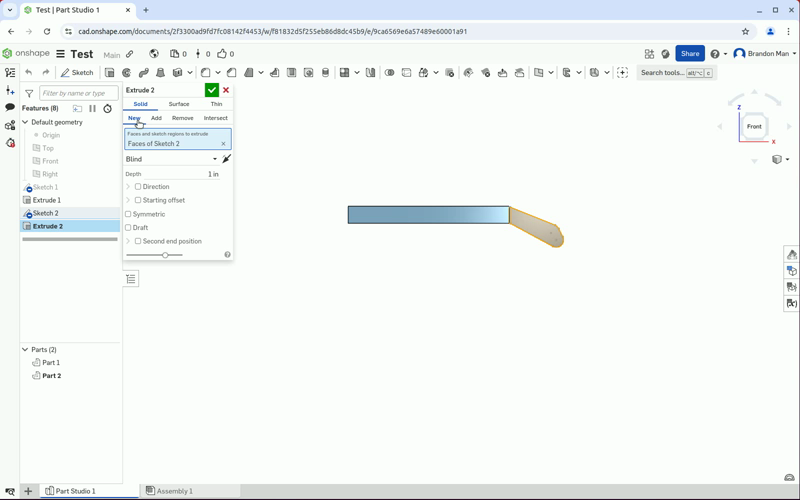
click(137, 120)
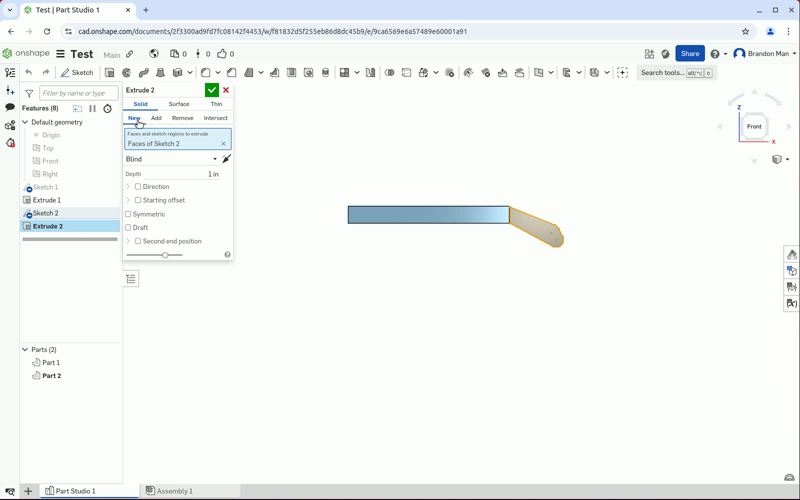
key(tab, 4)
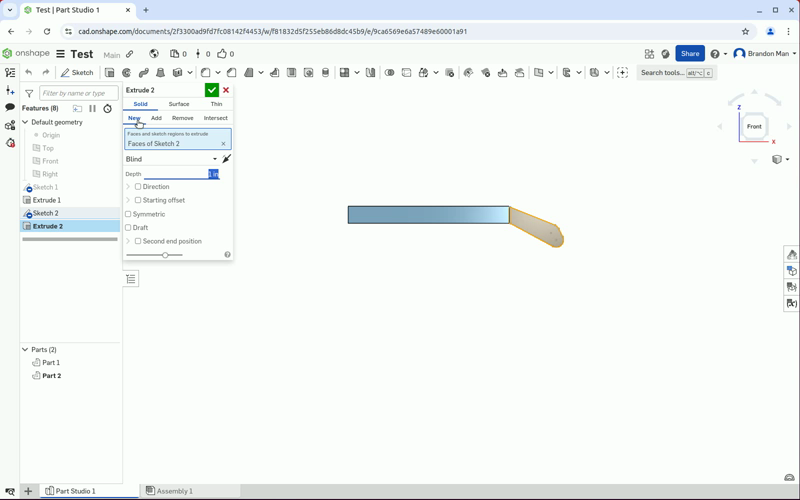
text(1.926)
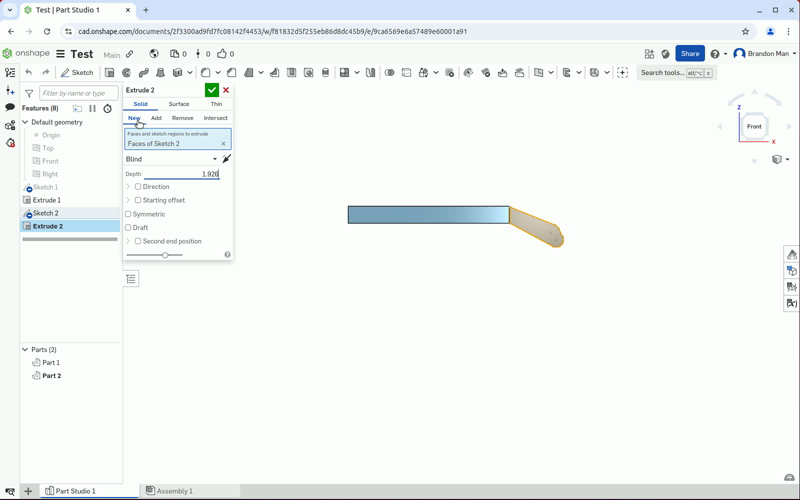
key(tab, 3)
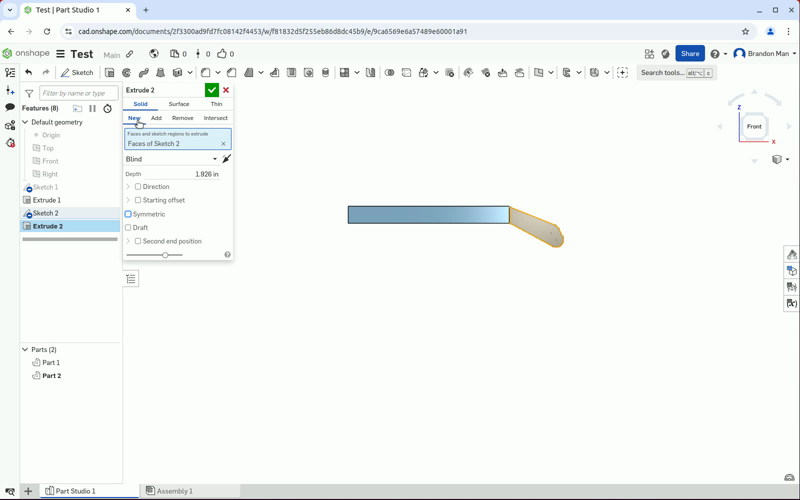
key(space)
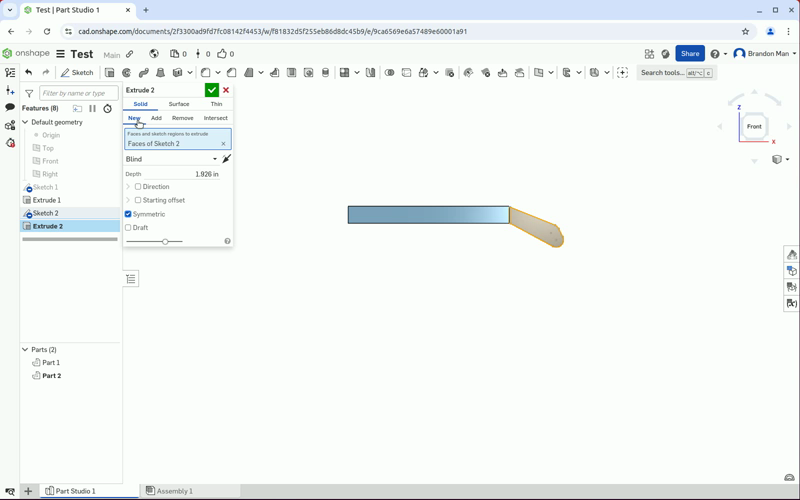
key(enter)
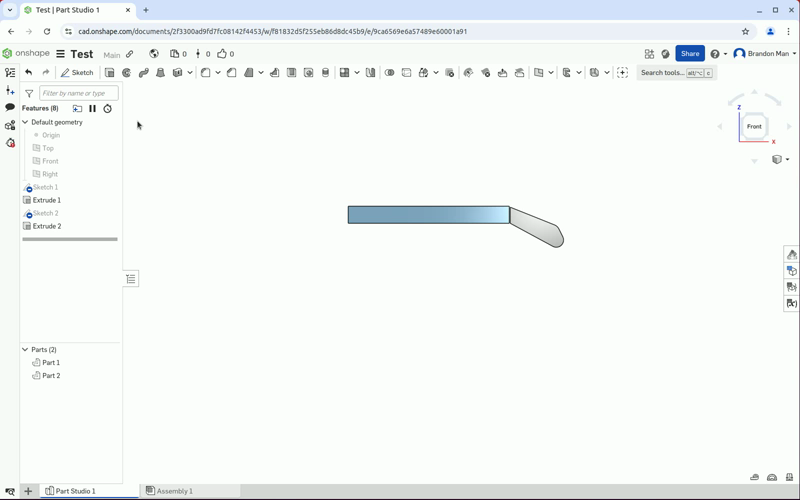
key(shift+h)
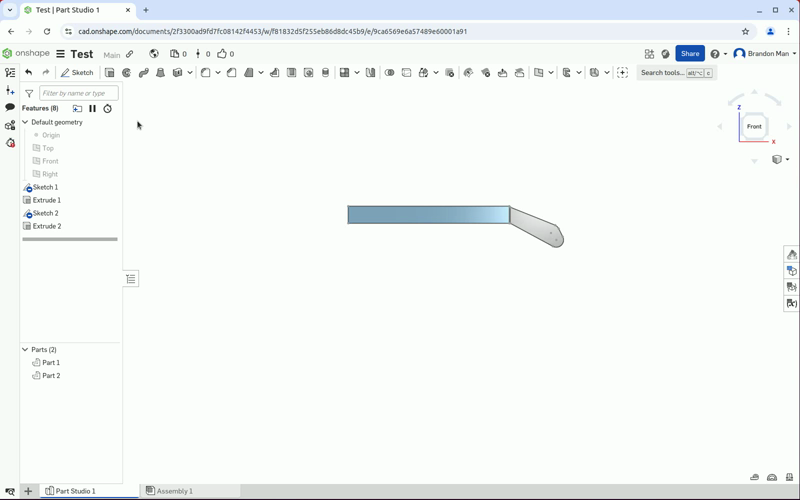
key(shift+h)
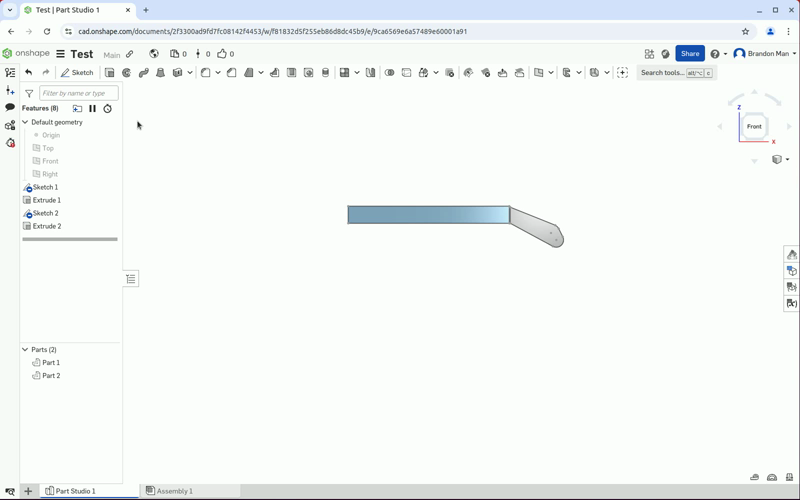
key(shift+7)
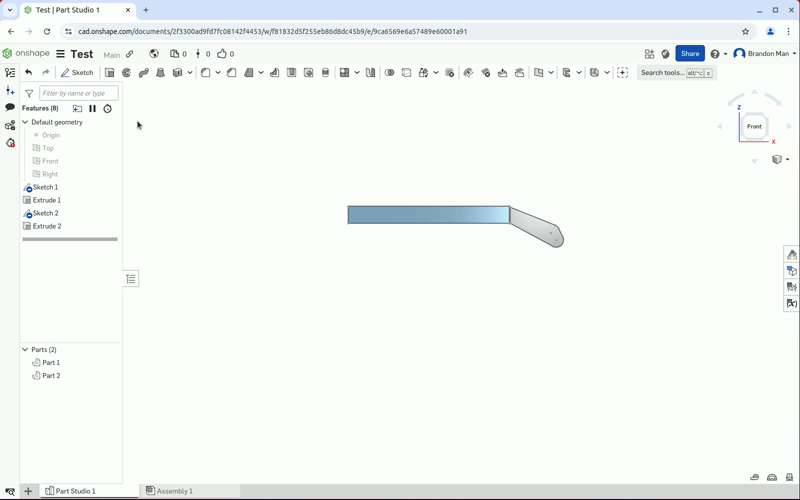
key(left, 2)
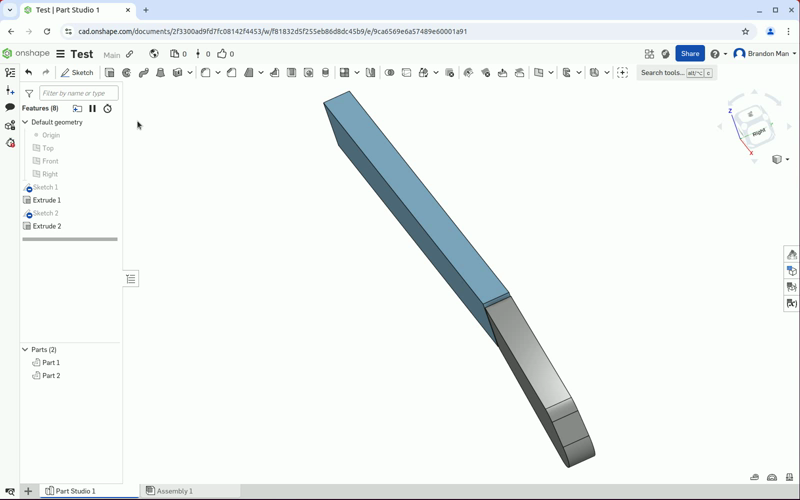
key(down, 2)
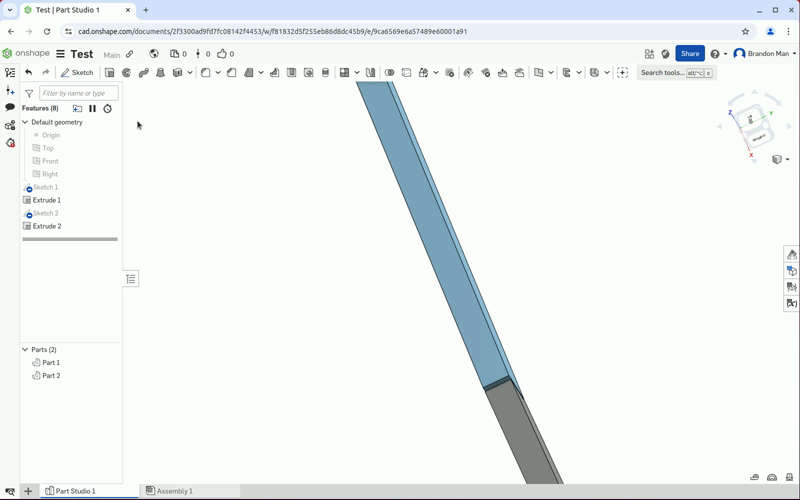
key(up, 2)
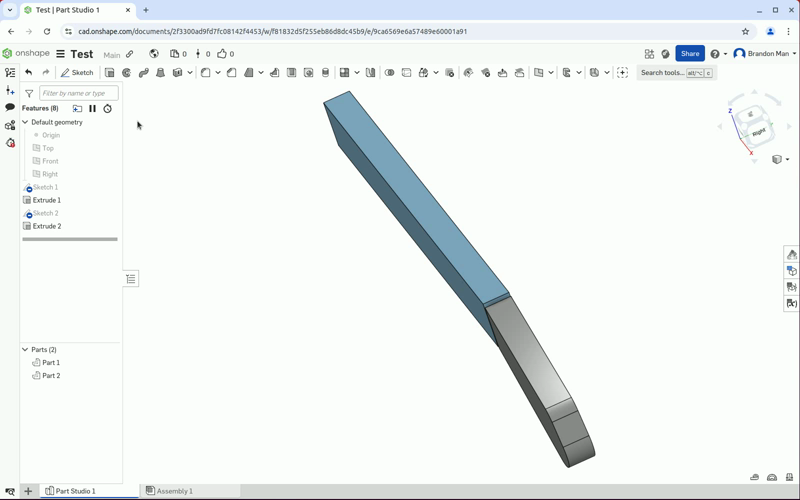
key(right, 2)
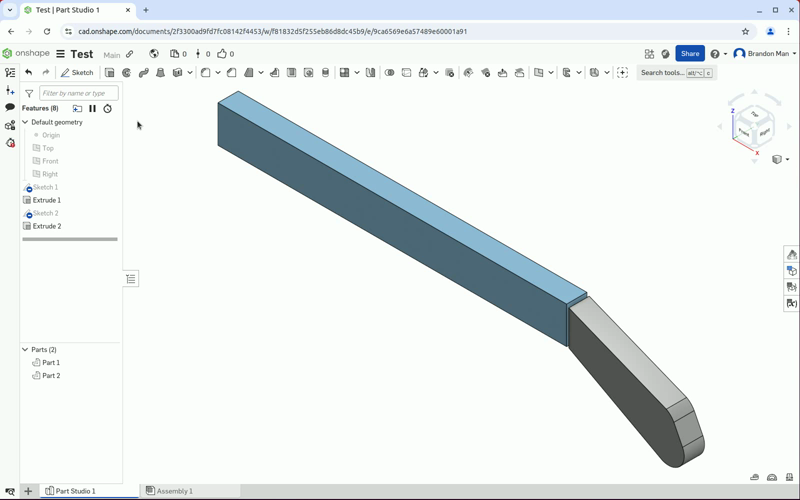
mouse_move(73, 189)
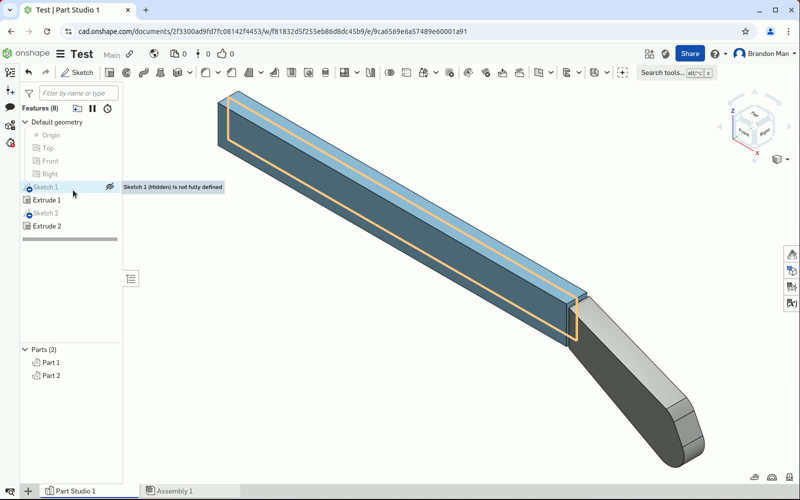
click(73, 189)